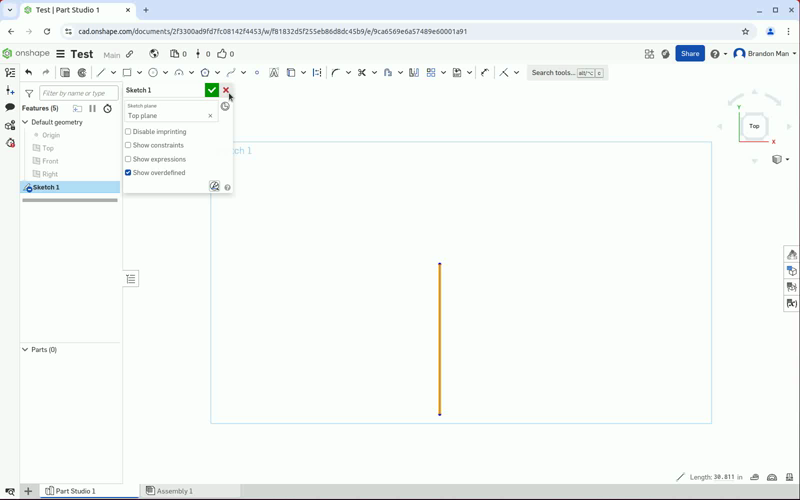
key(shift+h)
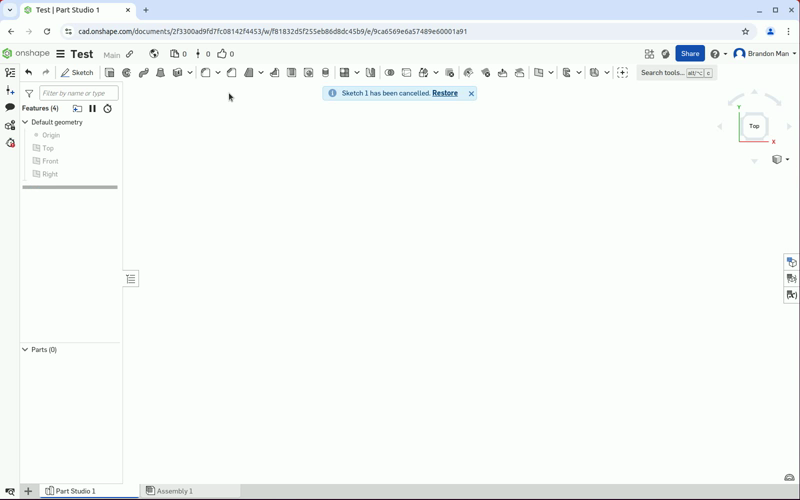
mouse_move(73, 352)
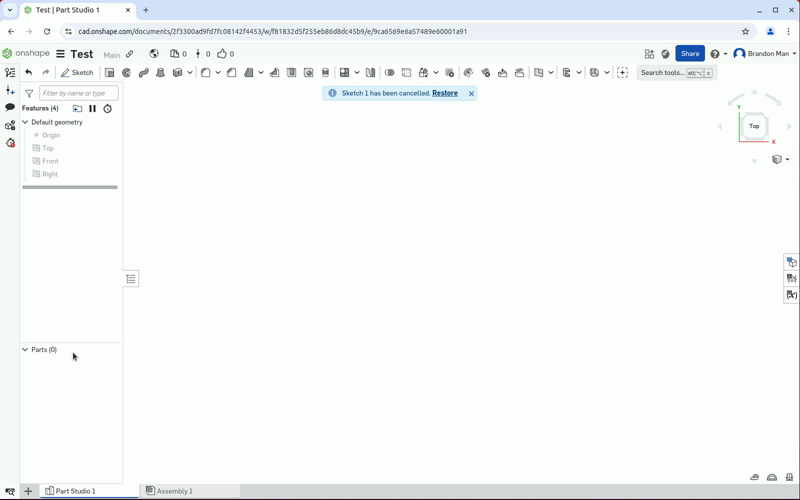
key(y)
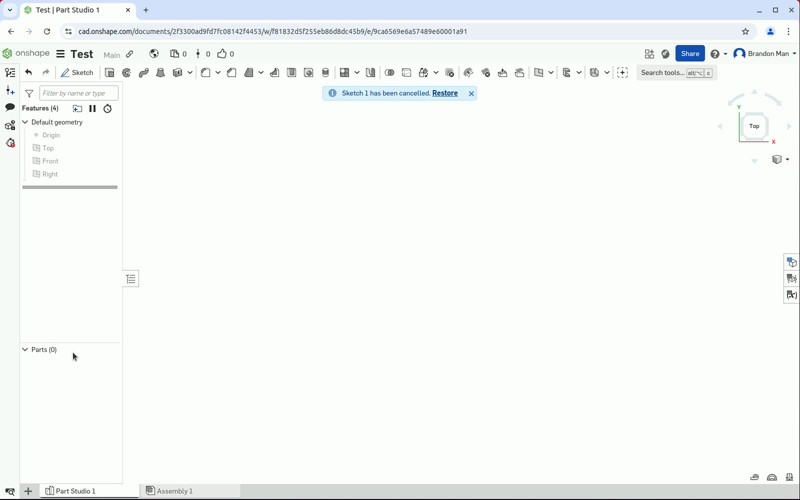
key(shift+p)
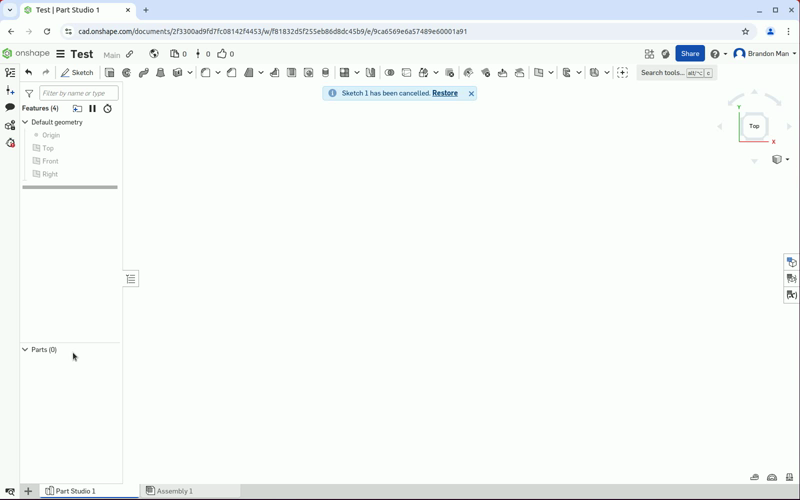
key(space)
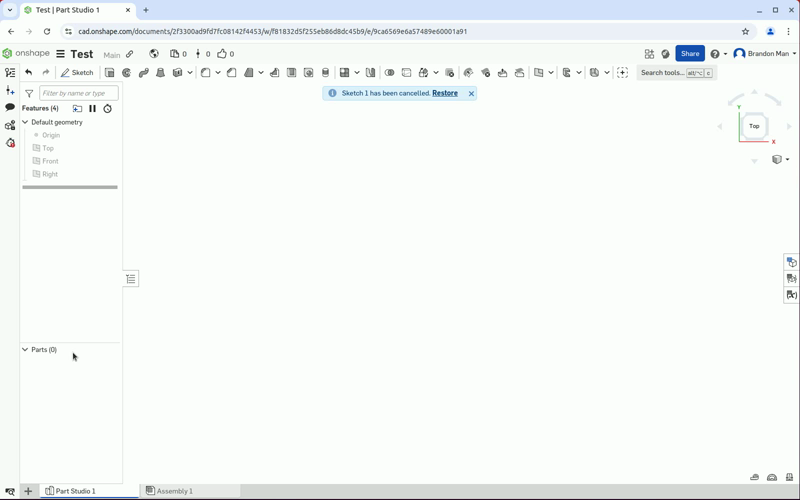
key_down(shift)
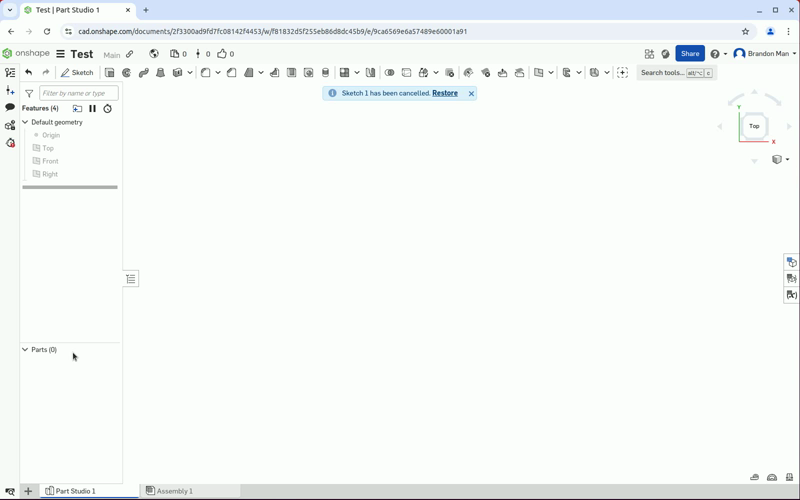
key(up)
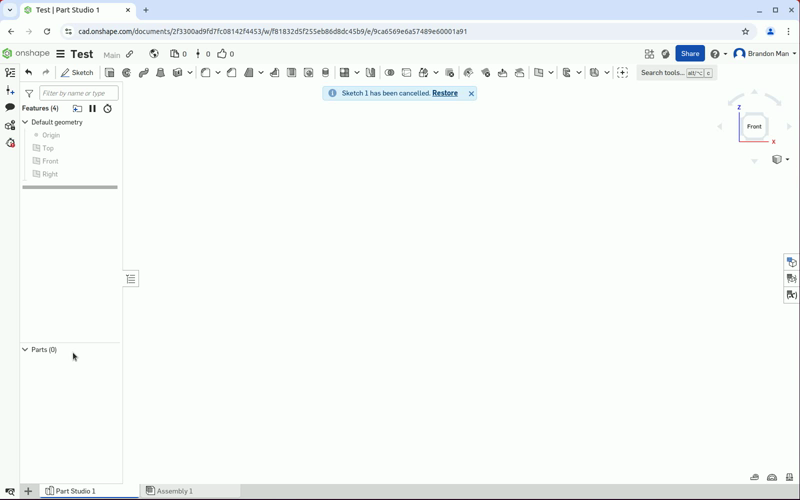
key_up(shift)
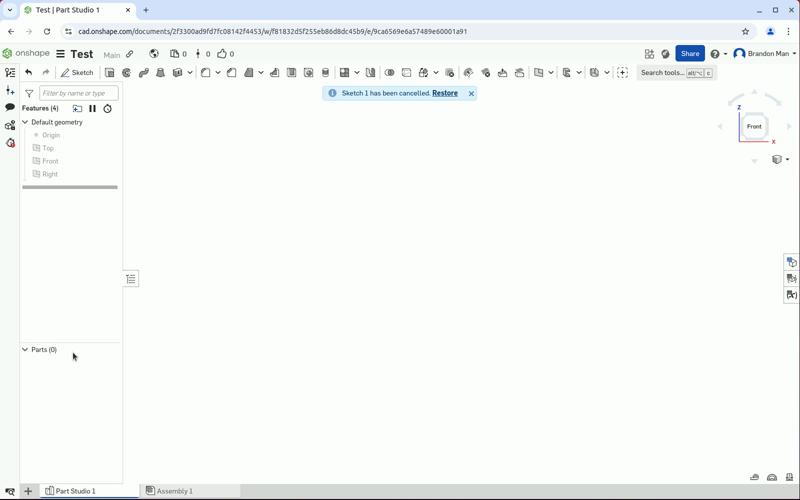
key(space)
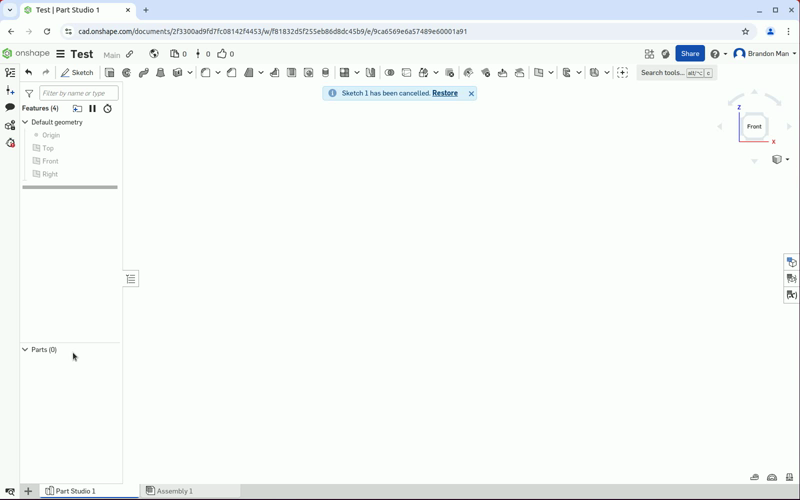
key_down(shift)
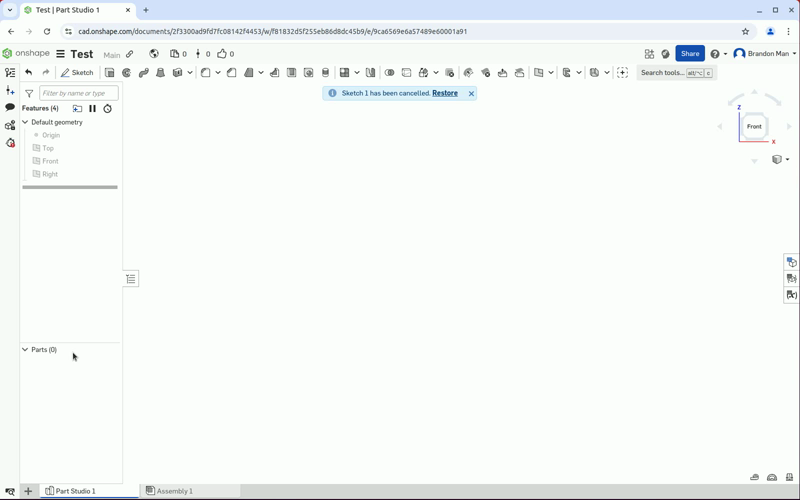
key(left)
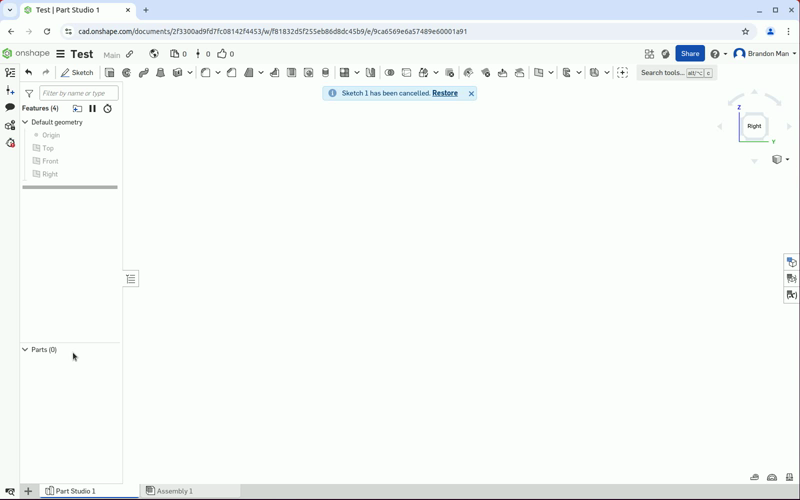
key_up(shift)
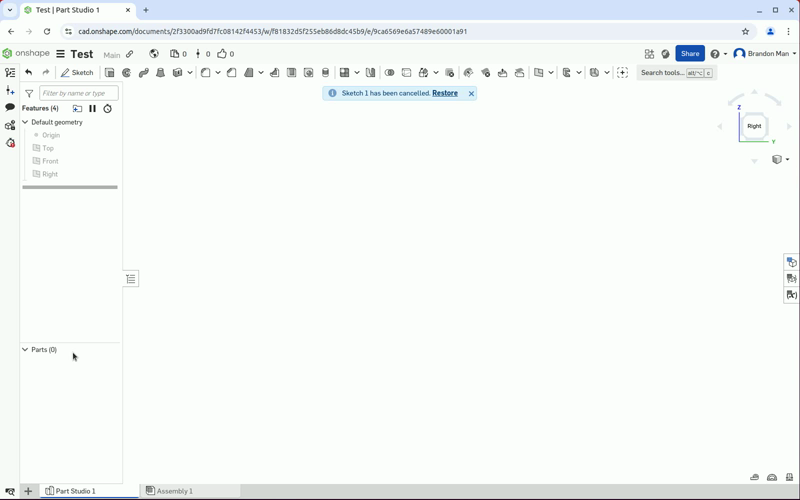
mouse_move(73, 352)
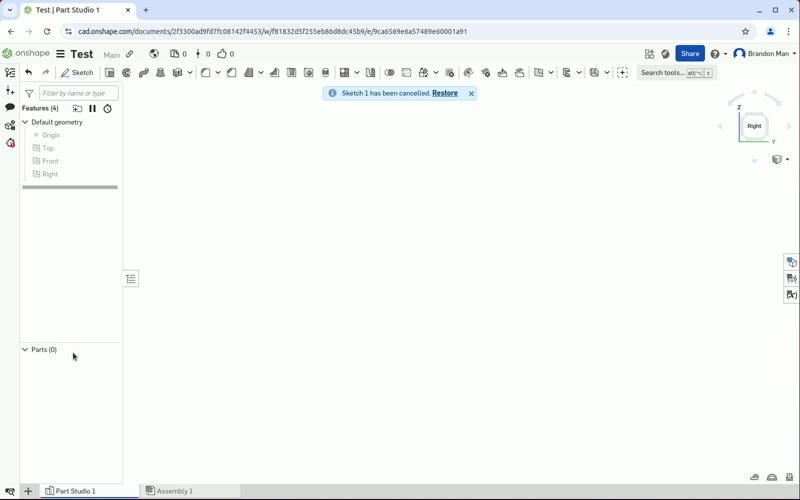
key(shift+y)
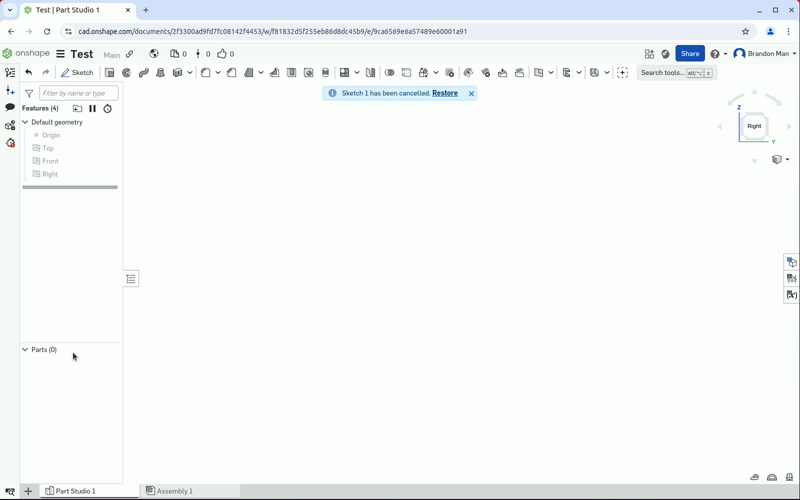
key(shift+s)
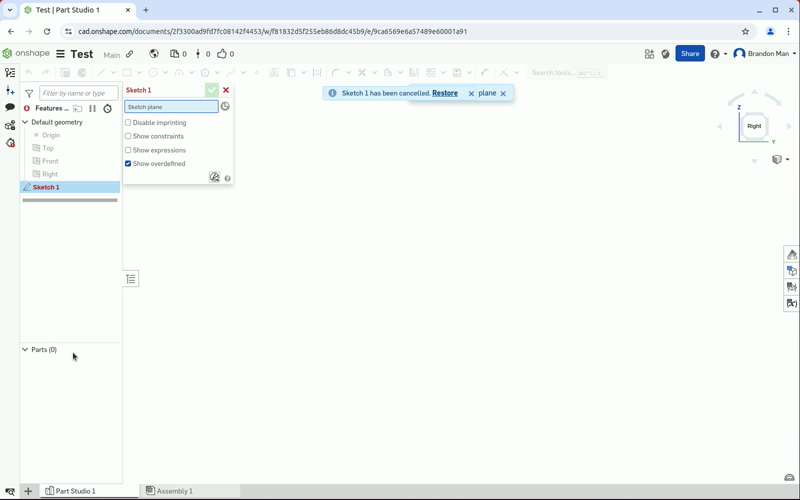
mouse_move(73, 176)
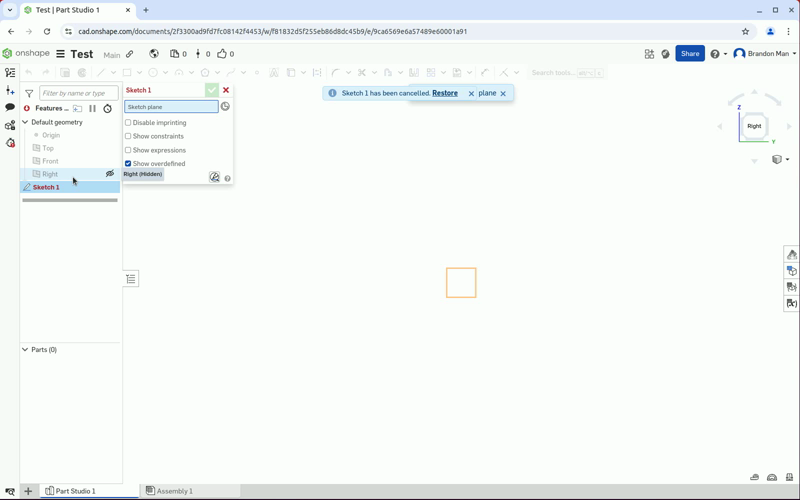
click(73, 176)
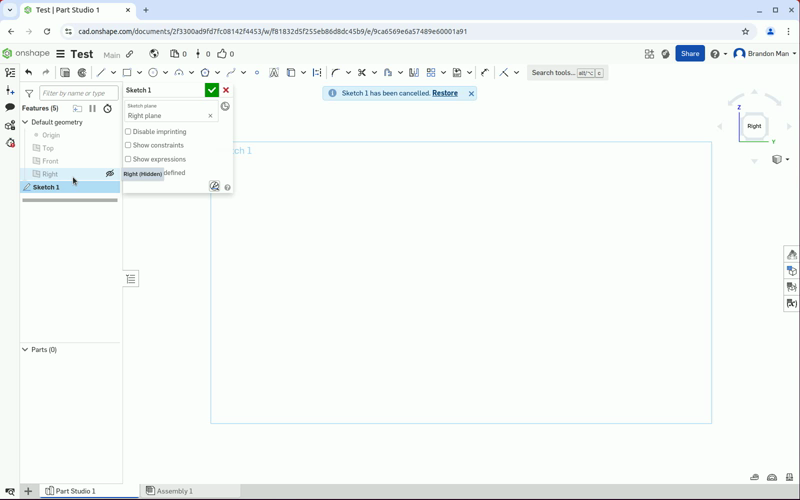
mouse_move(73, 352)
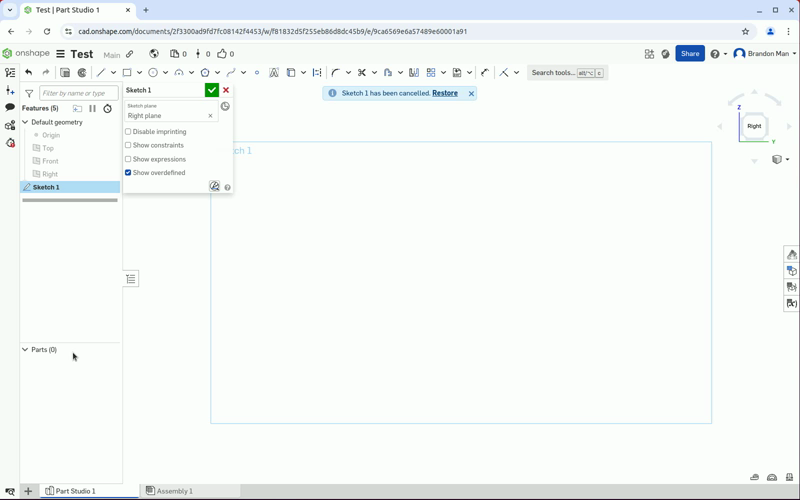
key(y)
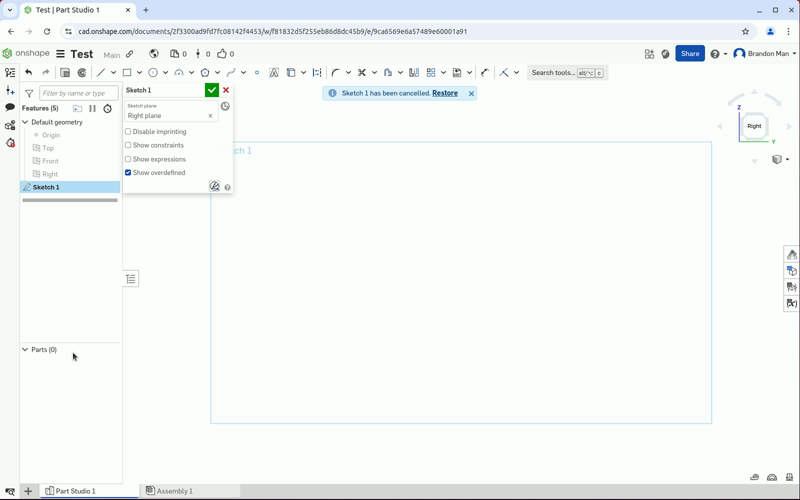
key(l)
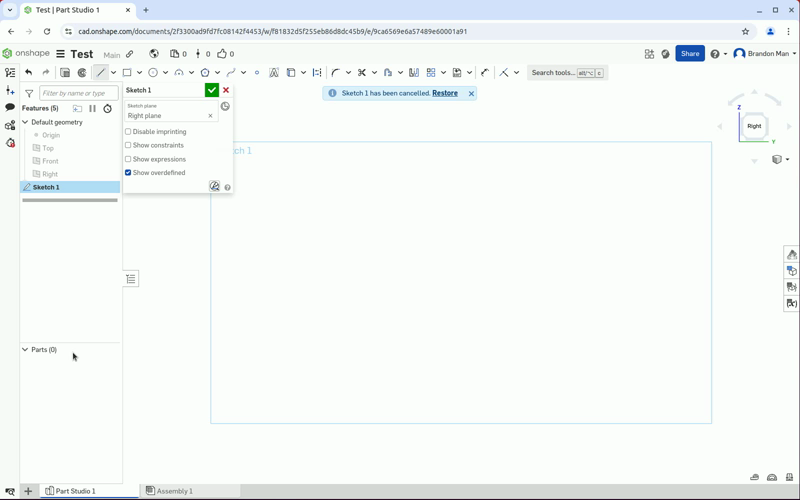
key_down(shift)
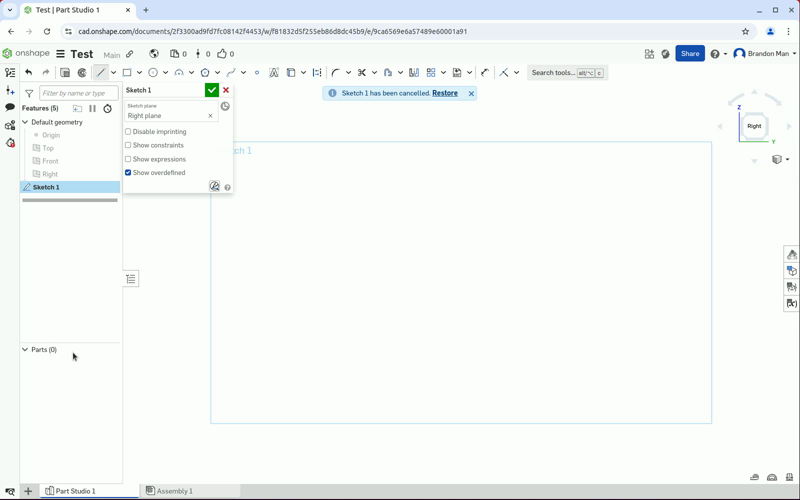
mouse_move(452, 287)
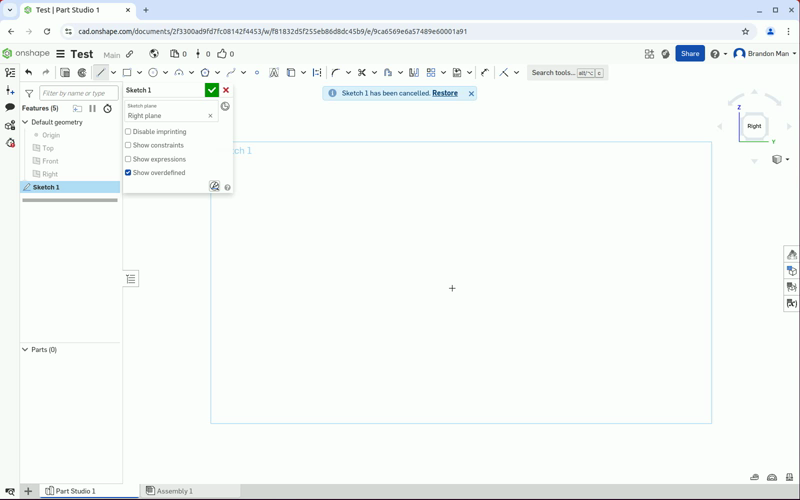
click(452, 287)
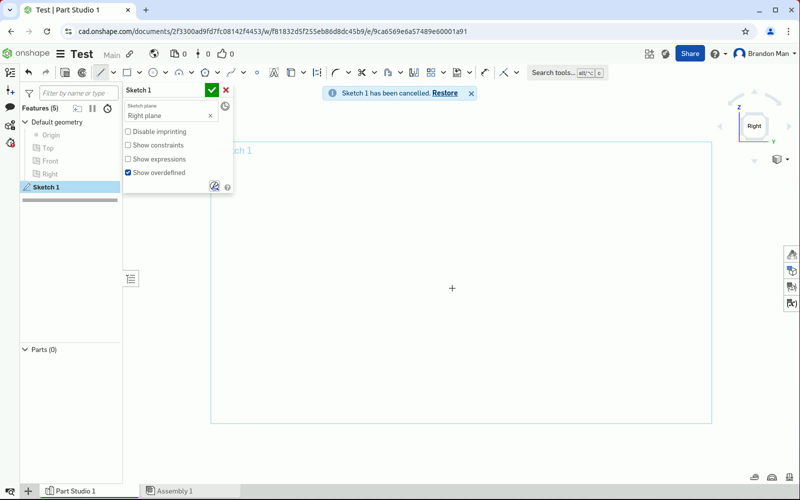
key_up(shift)
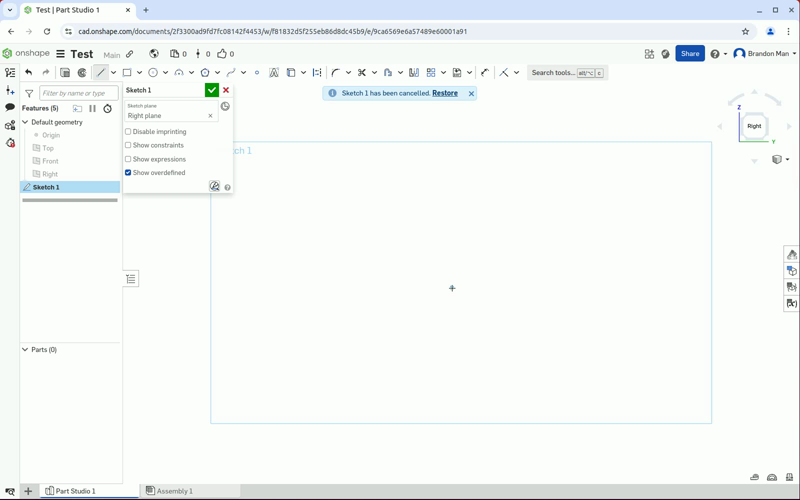
key_down(shift)
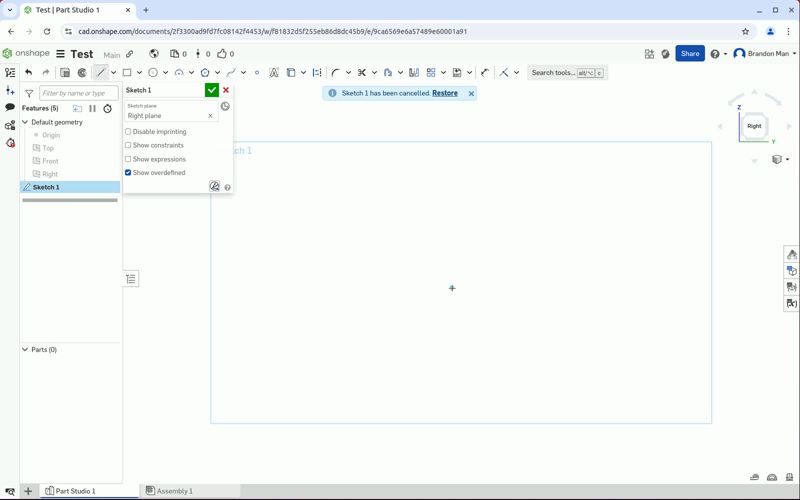
mouse_move(482, 287)
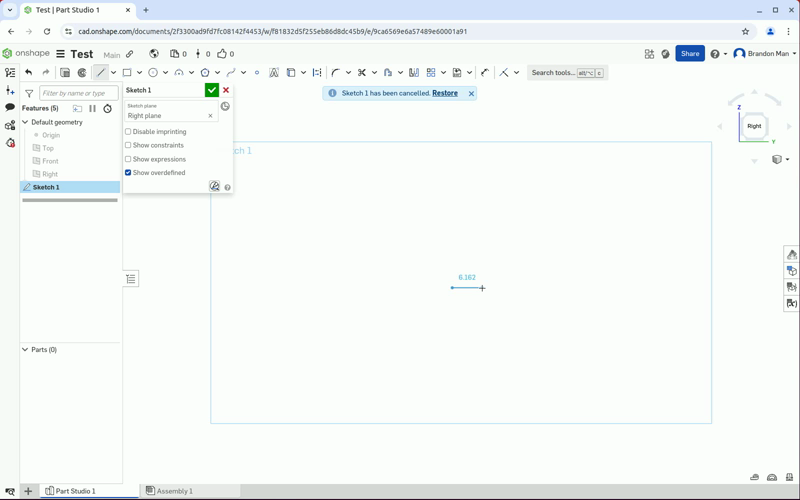
mouse_move(460, 292)
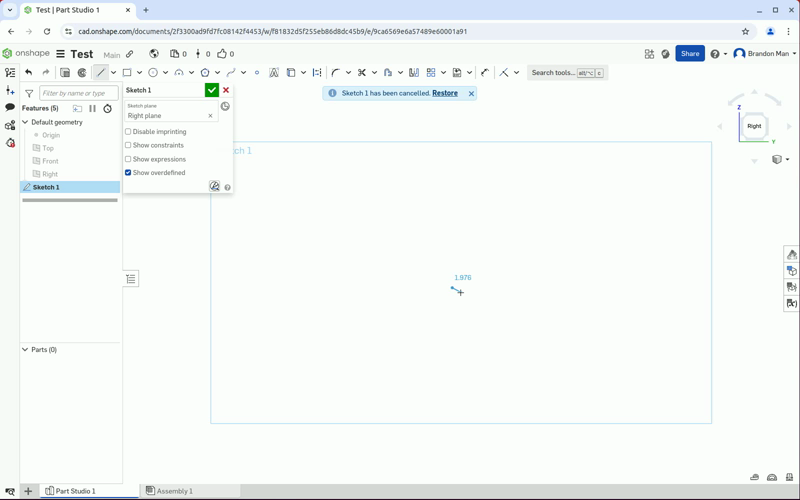
click(460, 292)
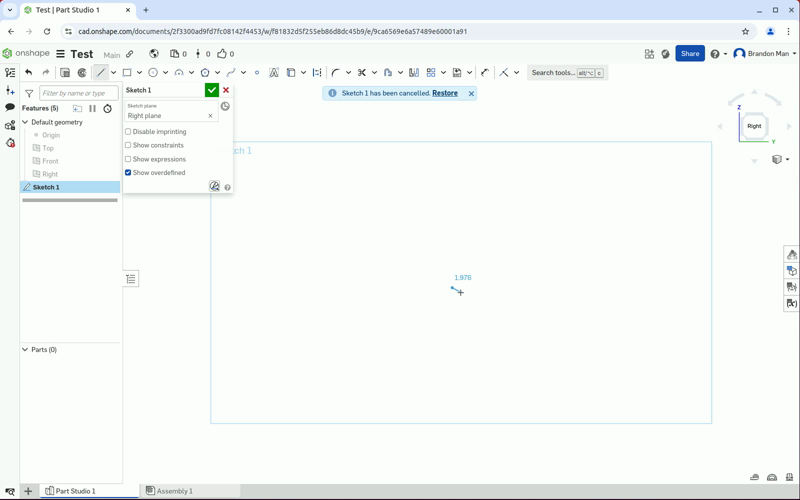
key_up(shift)
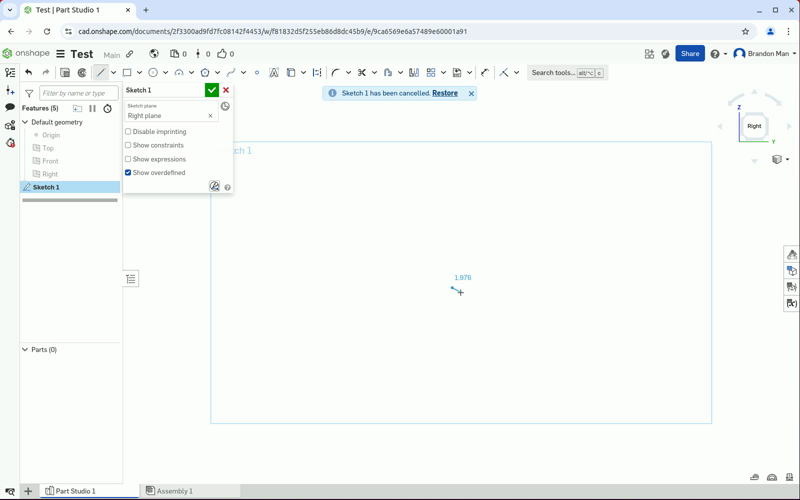
key_down(shift)
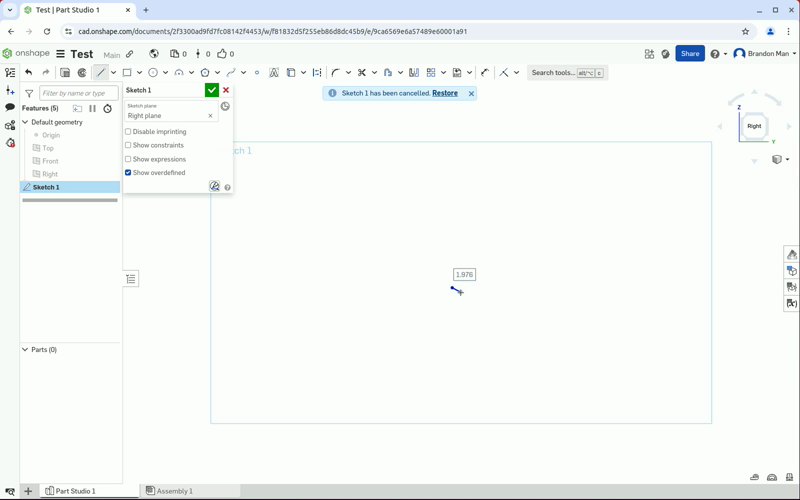
mouse_move(490, 292)
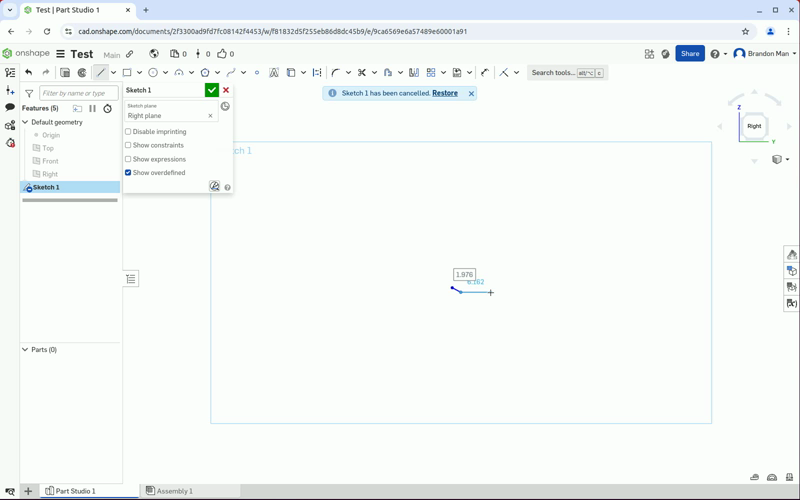
mouse_move(468, 287)
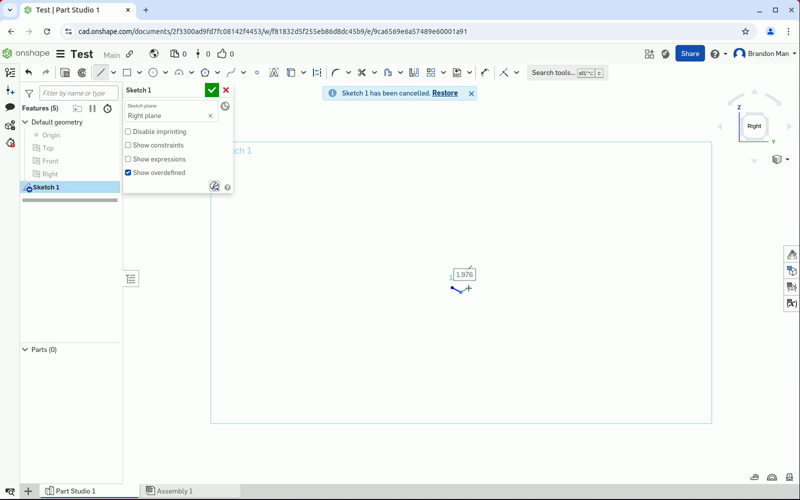
click(468, 287)
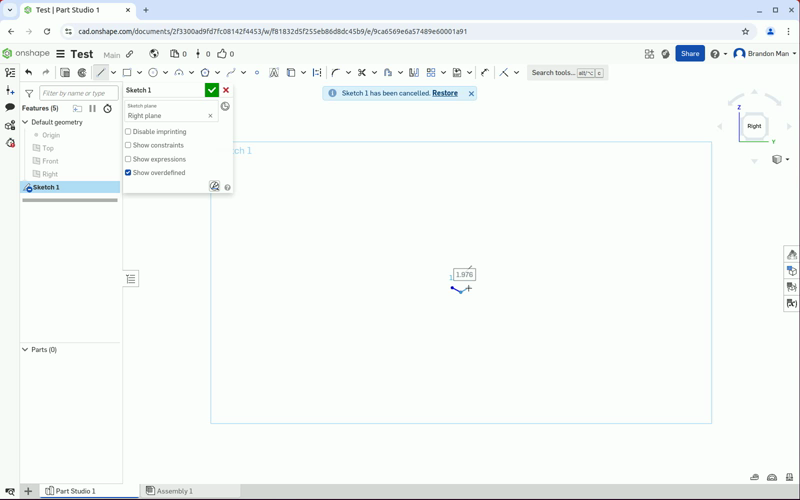
key_up(shift)
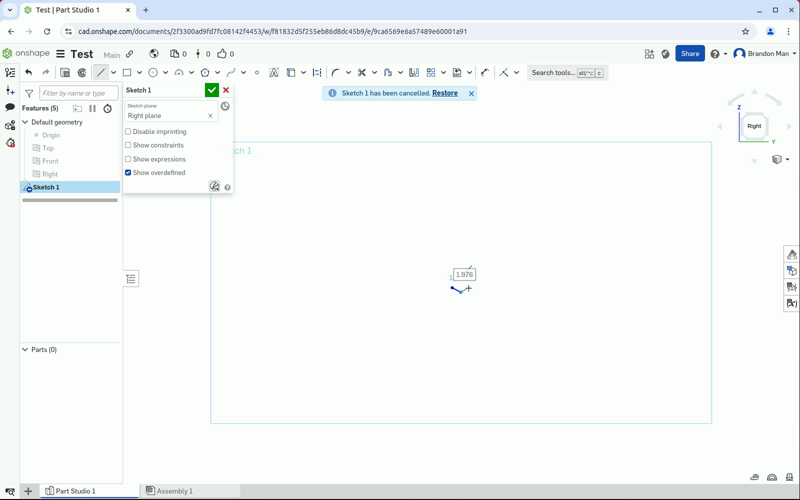
key_down(shift)
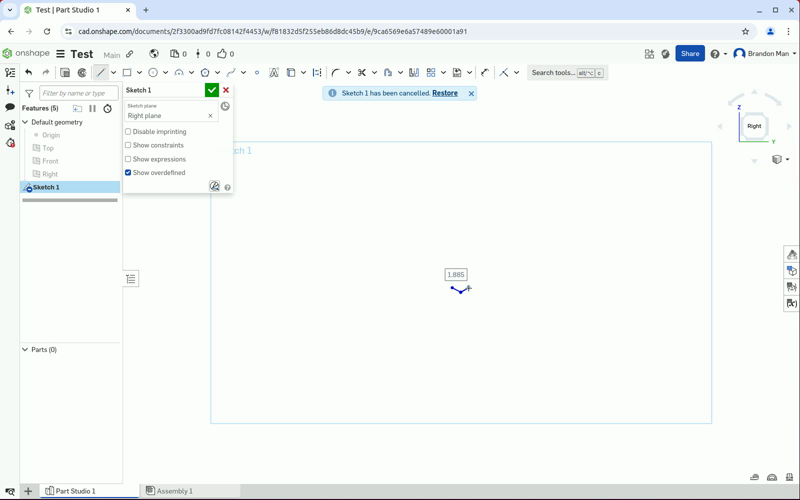
mouse_move(498, 287)
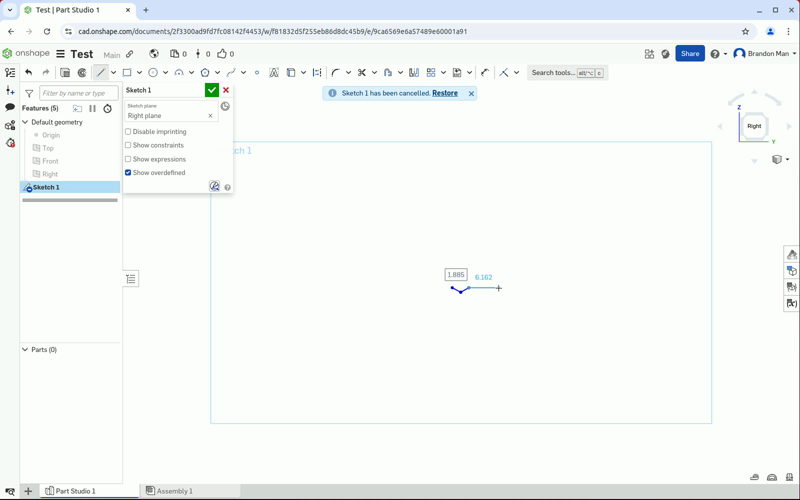
mouse_move(468, 278)
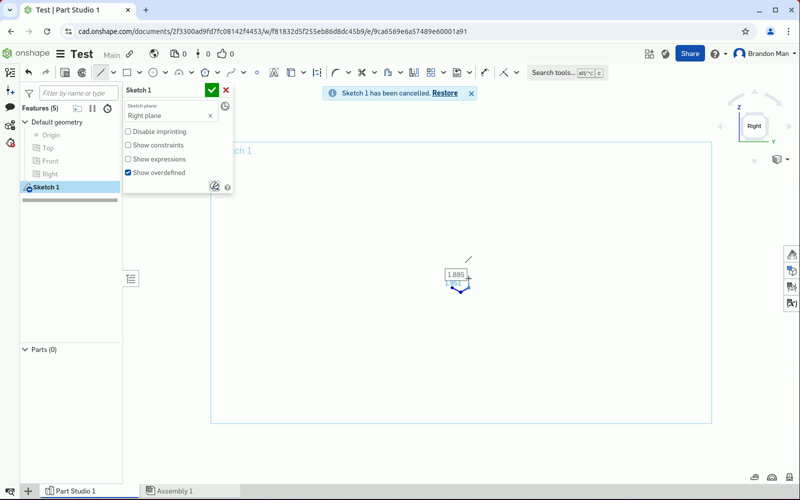
click(468, 278)
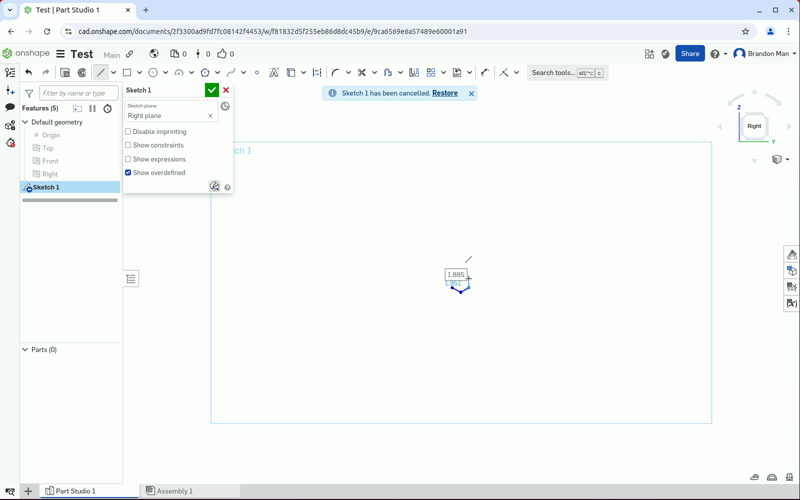
key_up(shift)
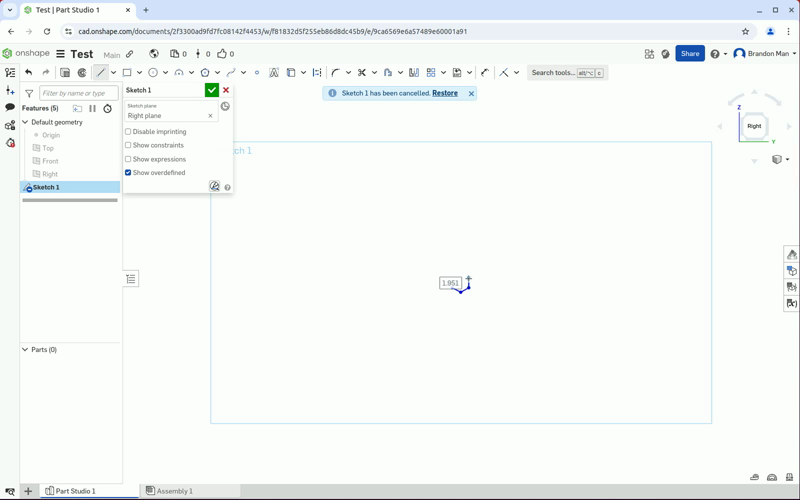
key_down(shift)
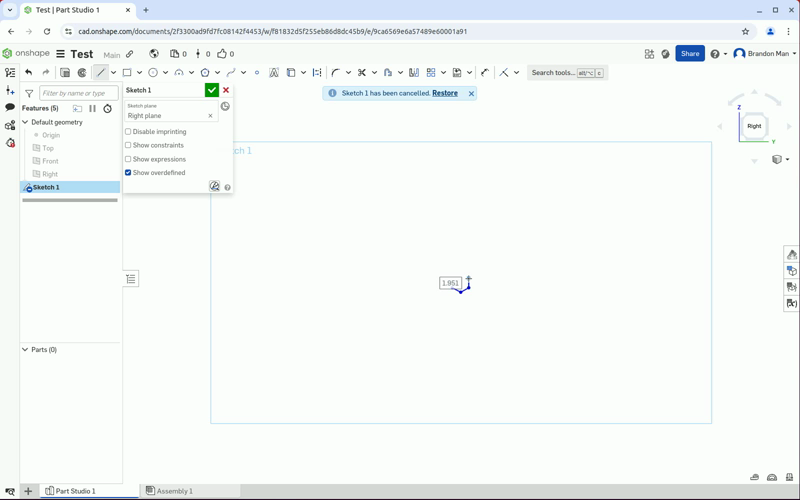
mouse_move(498, 278)
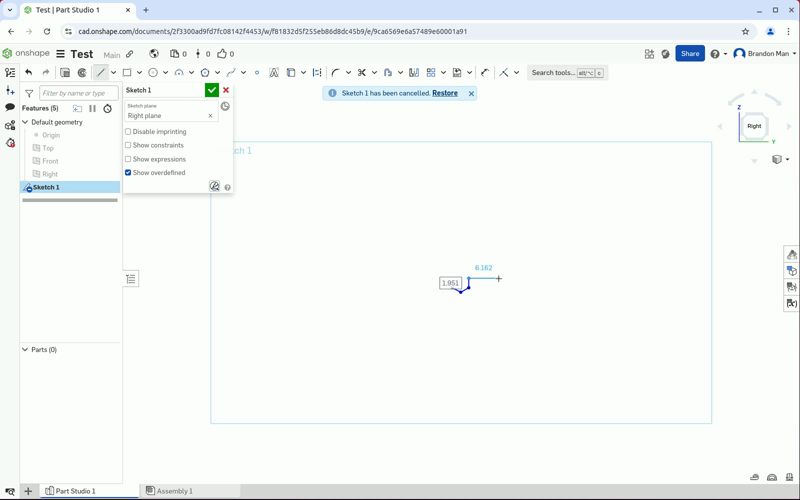
mouse_move(460, 273)
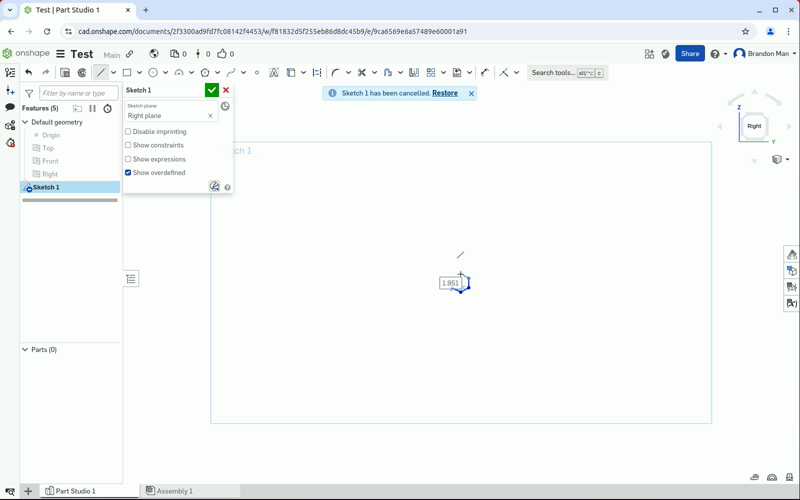
click(460, 273)
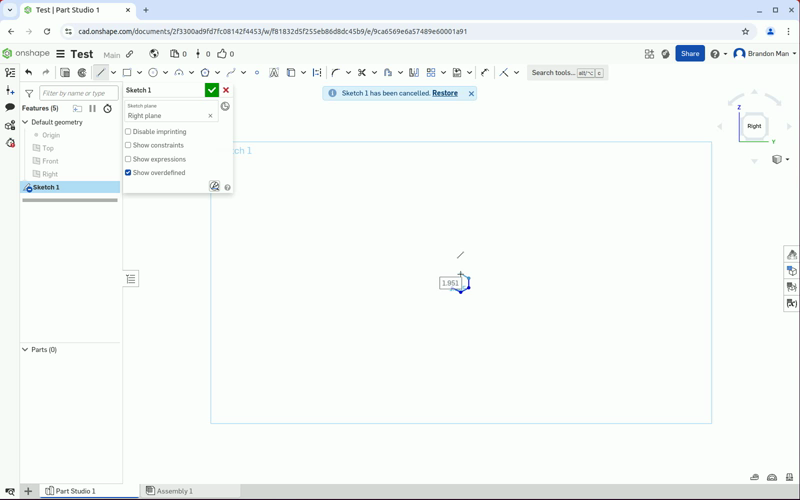
key_up(shift)
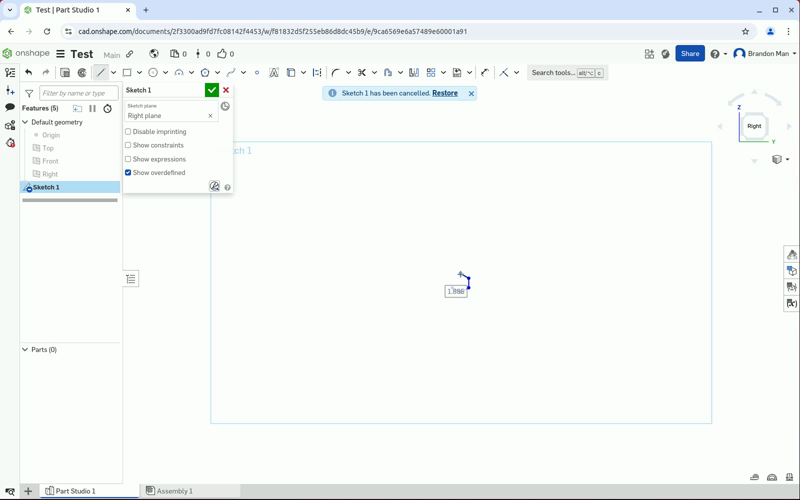
key_down(shift)
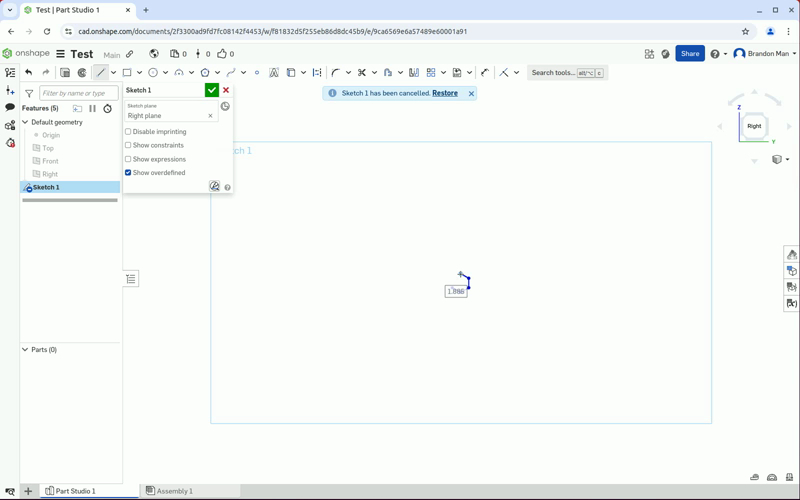
mouse_move(490, 273)
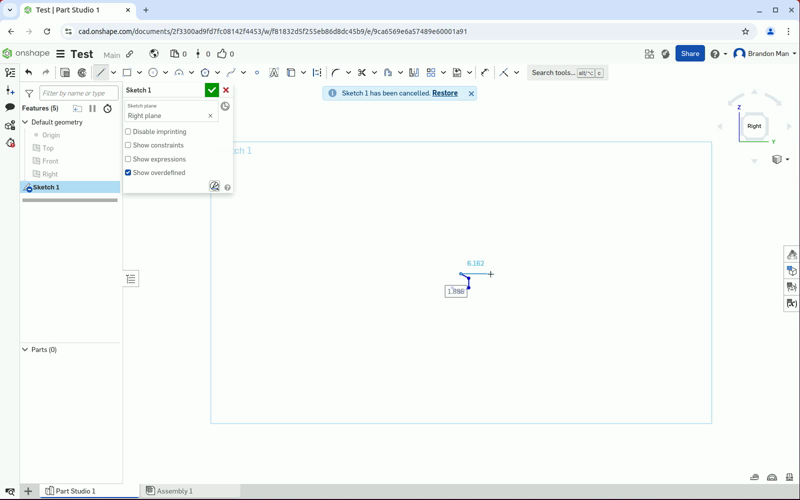
mouse_move(452, 278)
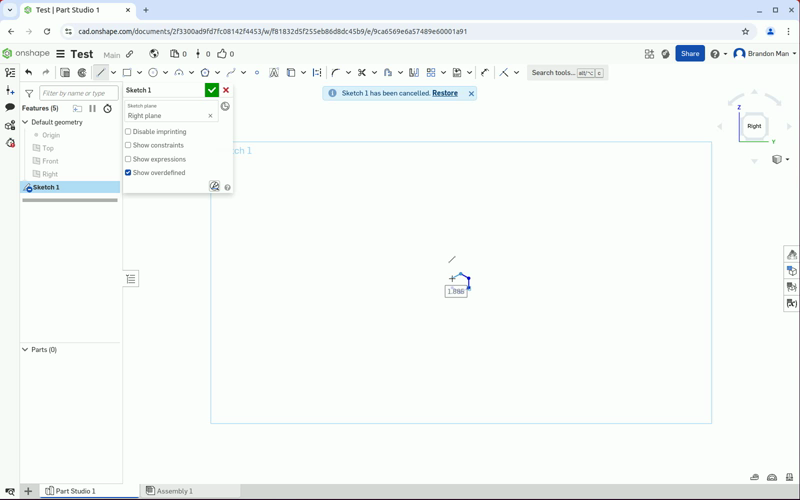
click(452, 278)
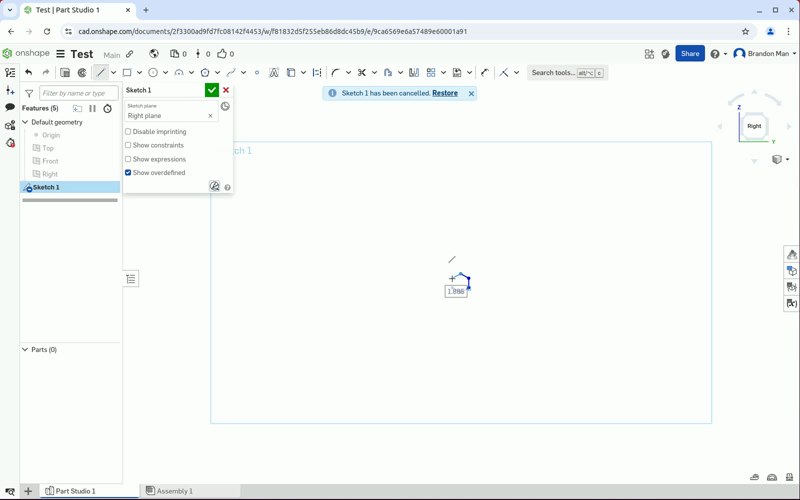
key_up(shift)
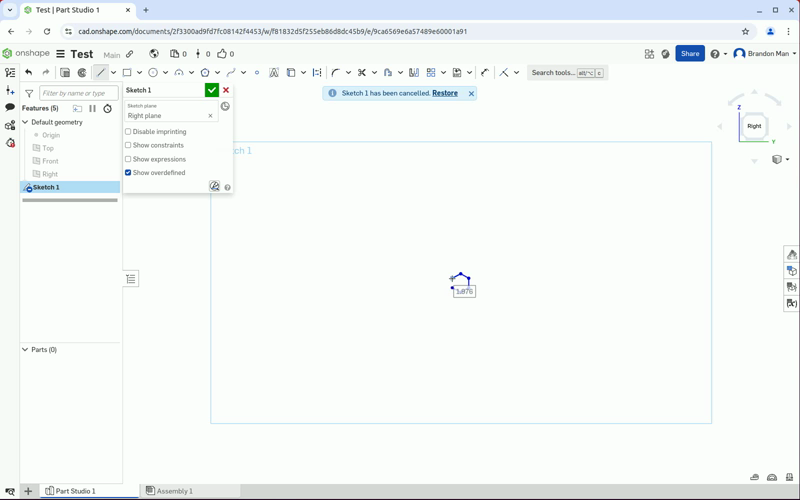
mouse_move(482, 278)
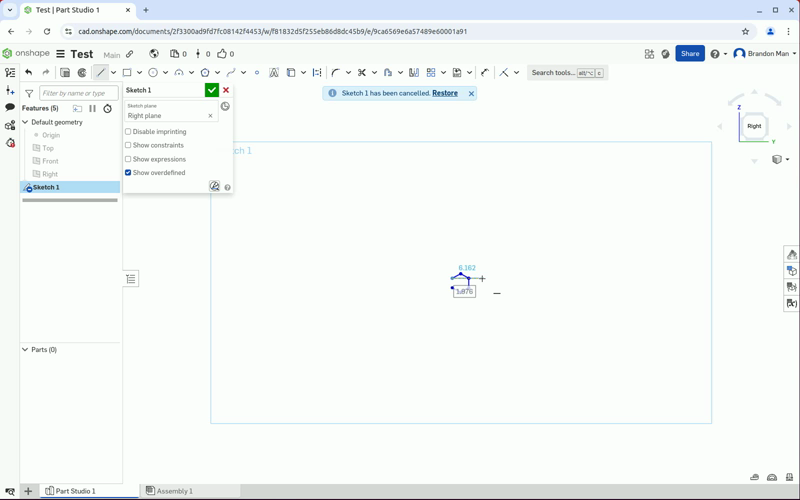
key_down(shift)
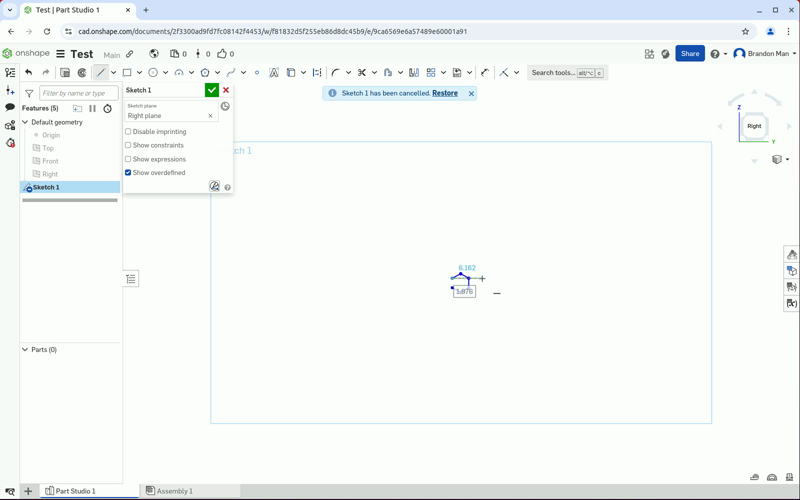
mouse_move(452, 287)
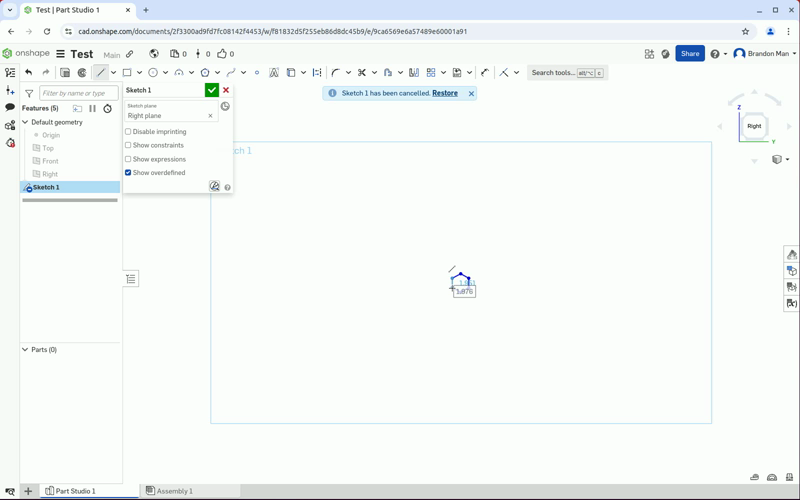
key_up(shift)
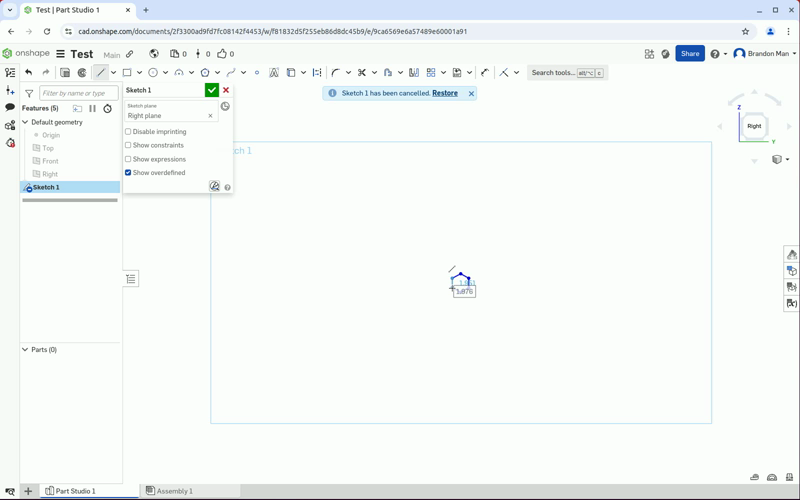
click(452, 287)
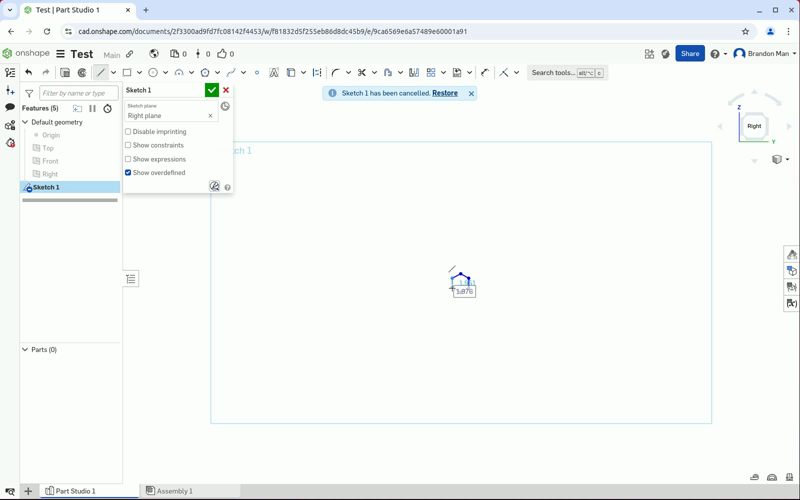
key(esc)
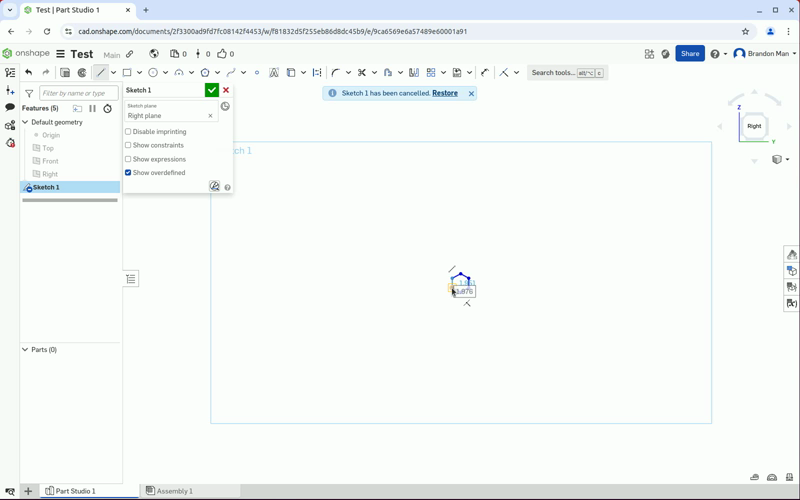
key(c)
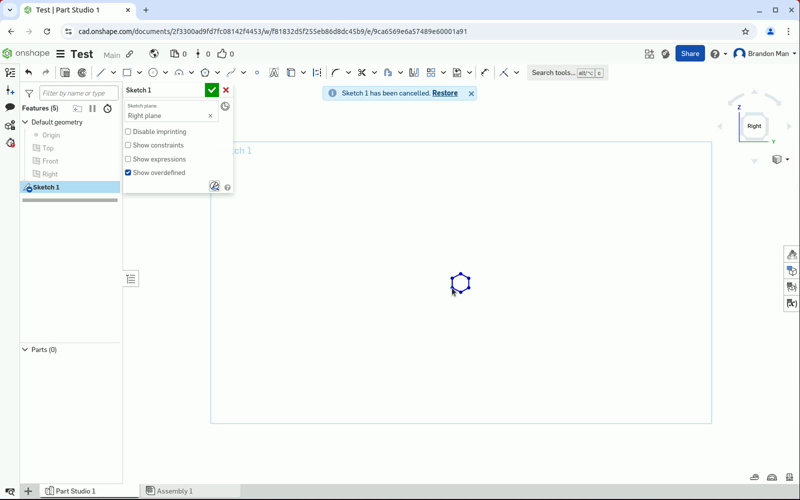
key_down(shift)
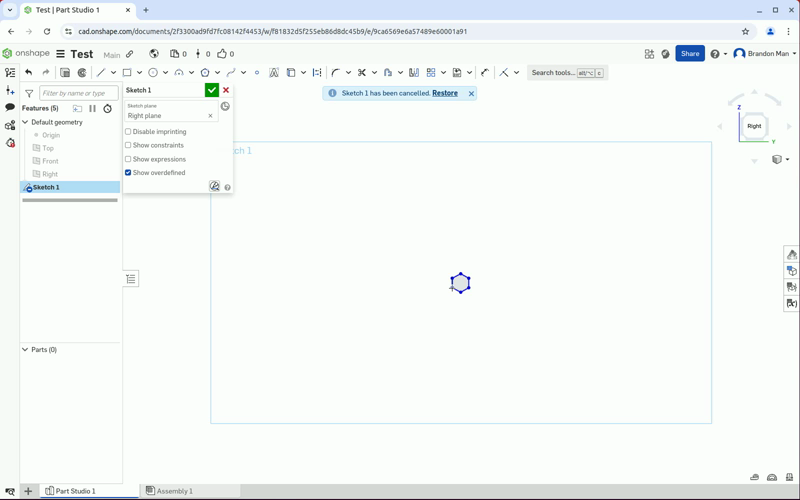
mouse_move(460, 282)
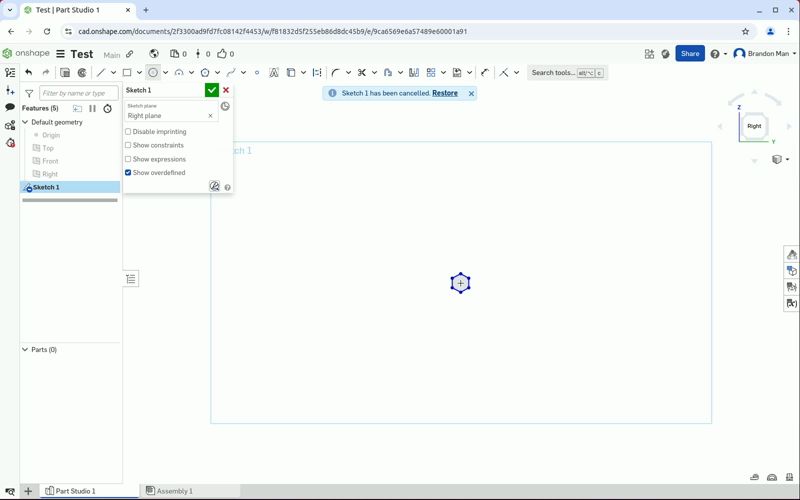
click(460, 282)
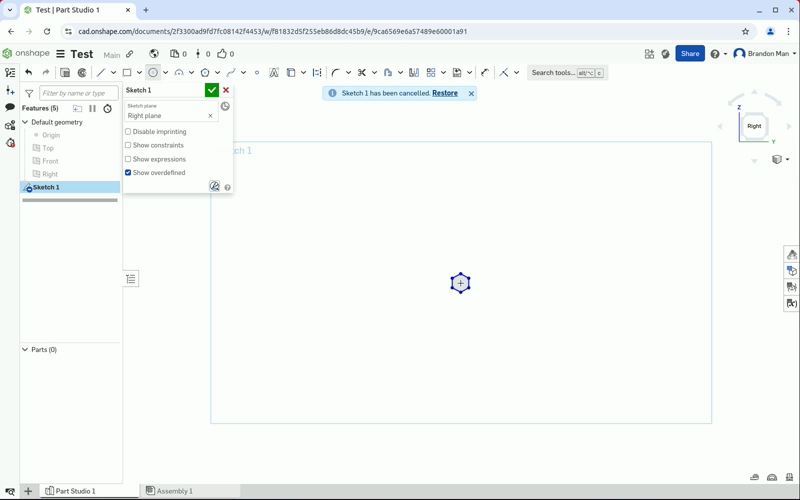
key_up(shift)
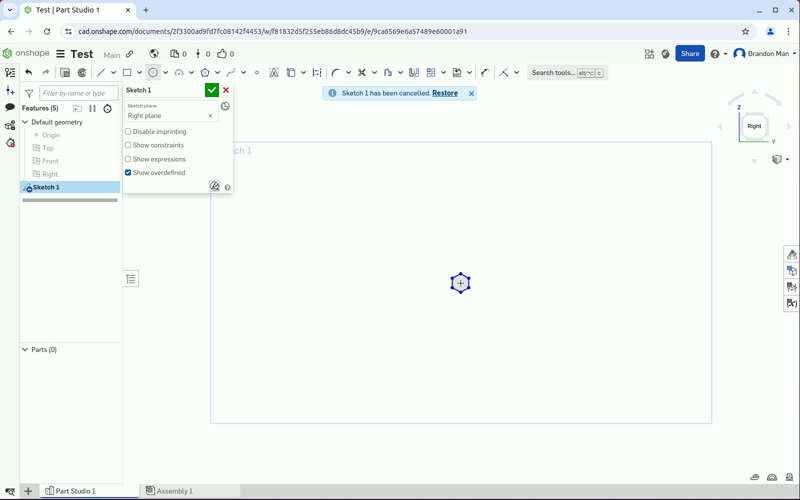
mouse_move(466, 282)
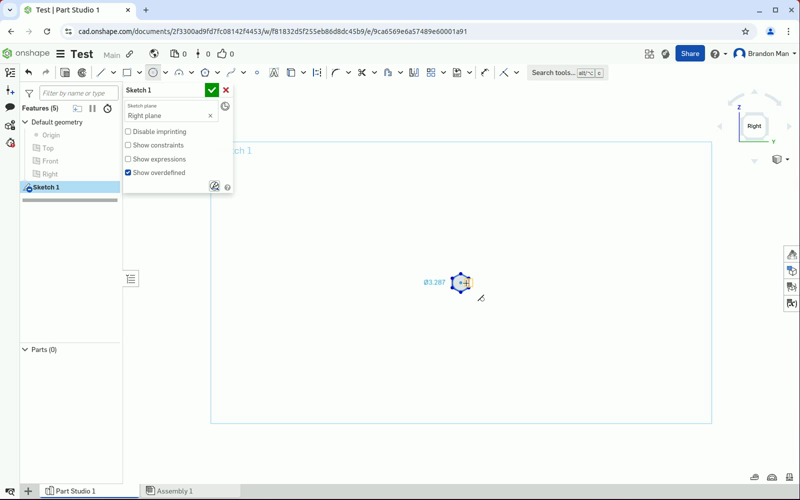
click(466, 282)
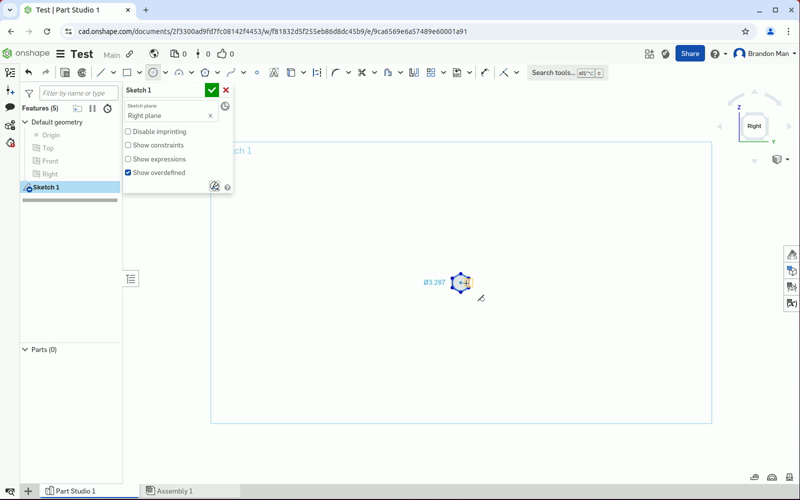
key(esc)
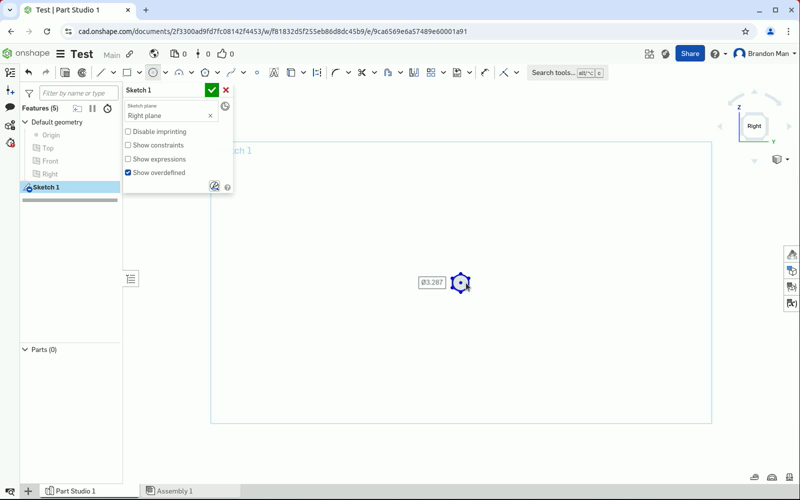
mouse_move(460, 274)
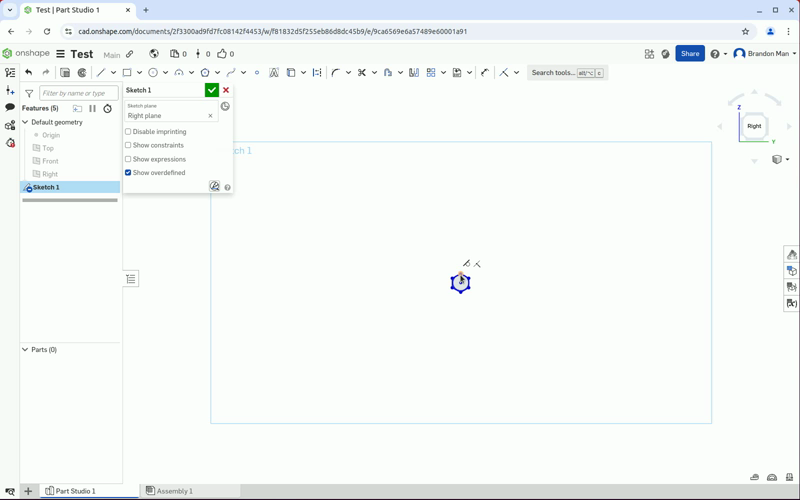
scroll(6)
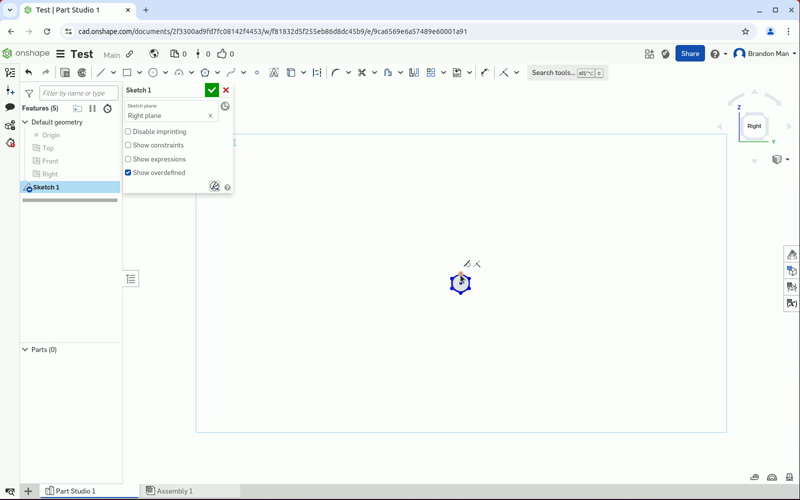
scroll(6)
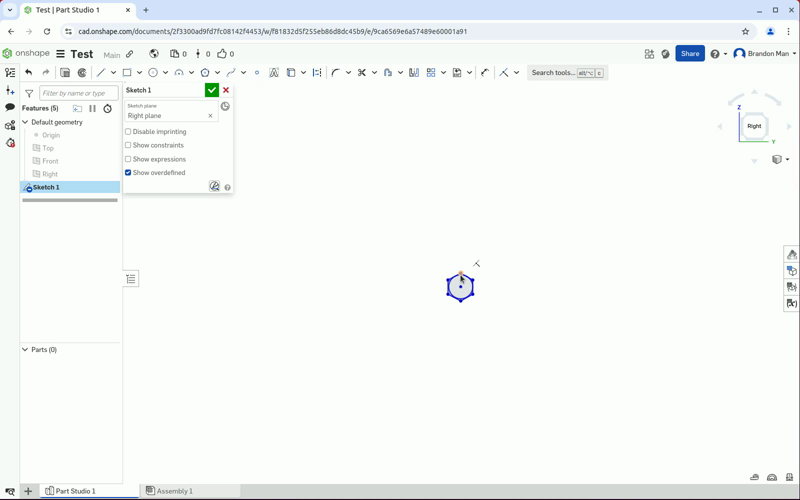
scroll(6)
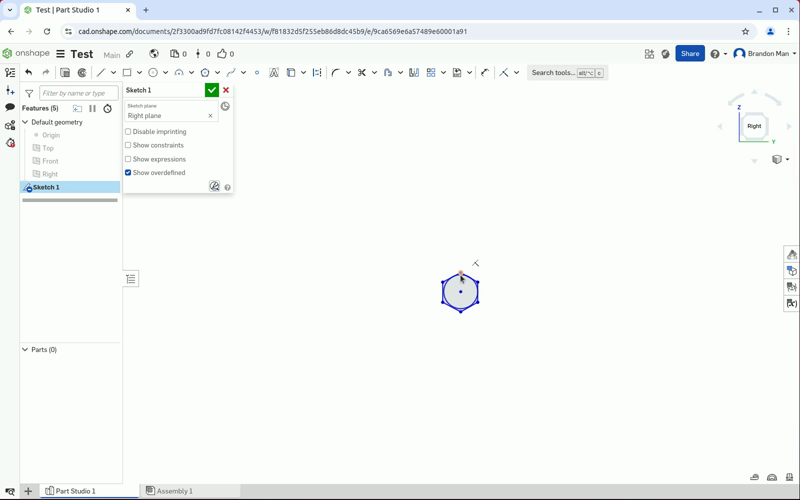
scroll(6)
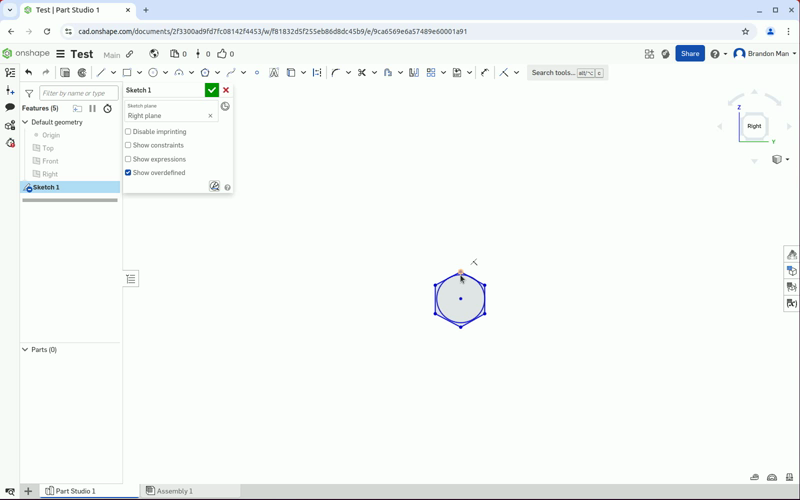
scroll(6)
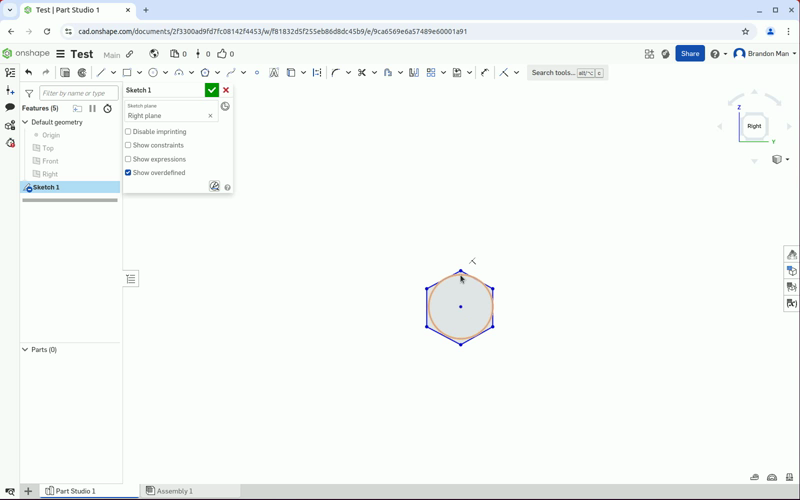
scroll(6)
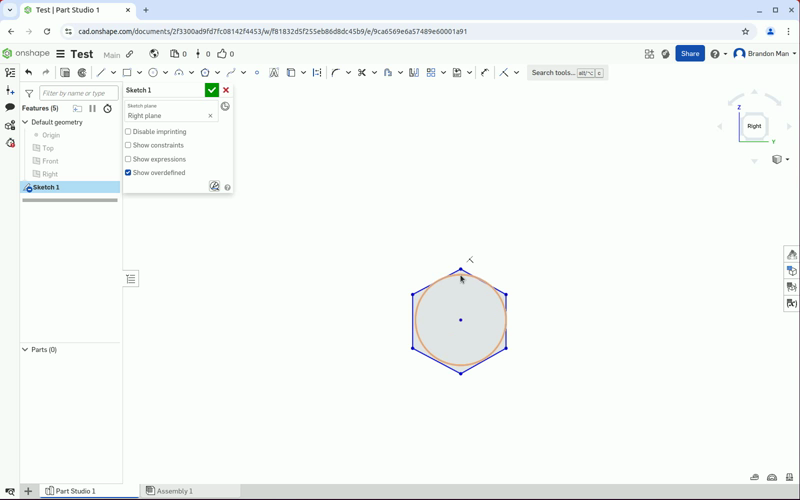
scroll(6)
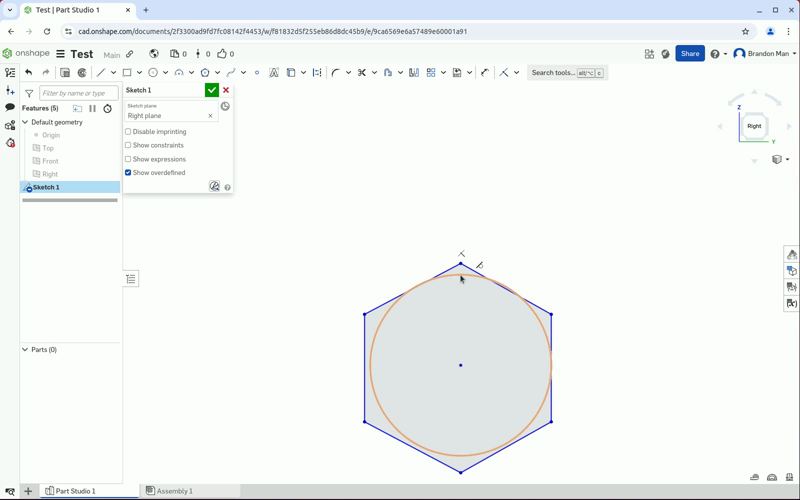
click(460, 274)
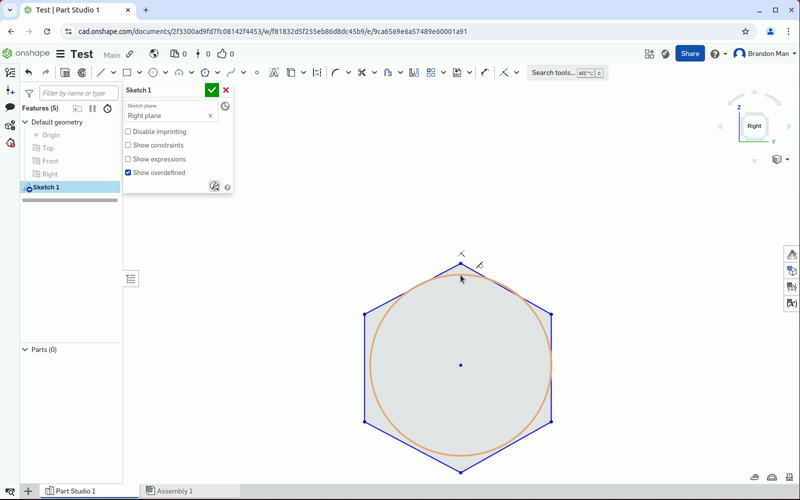
scroll(-6)
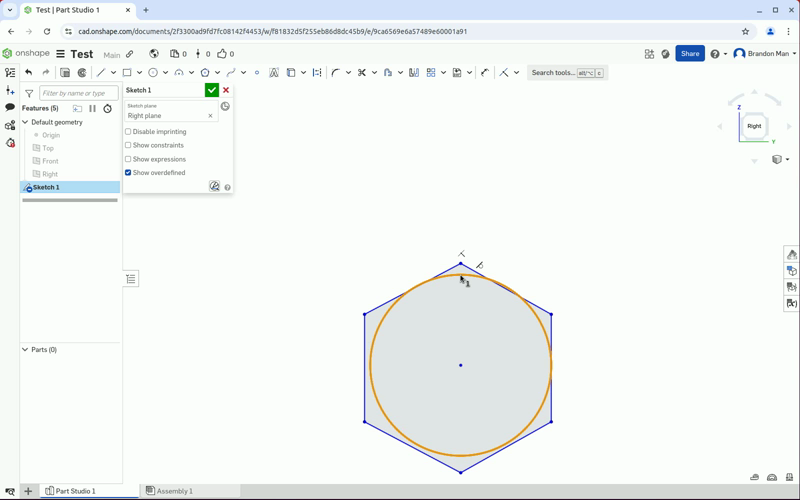
scroll(-6)
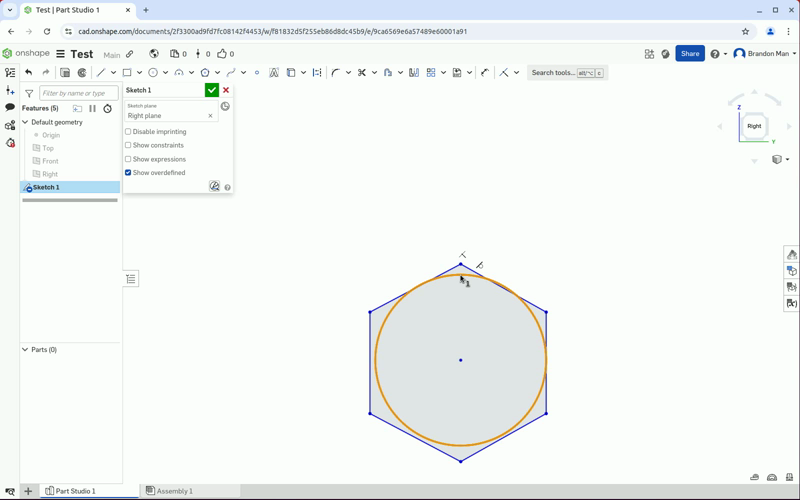
scroll(-6)
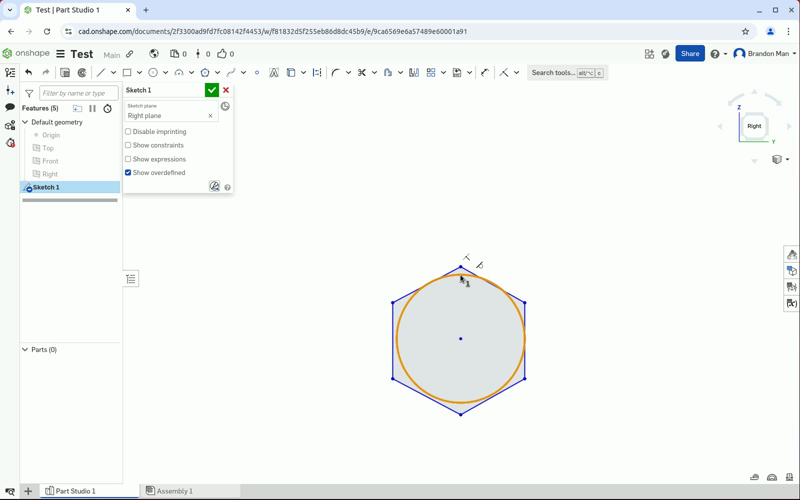
scroll(-6)
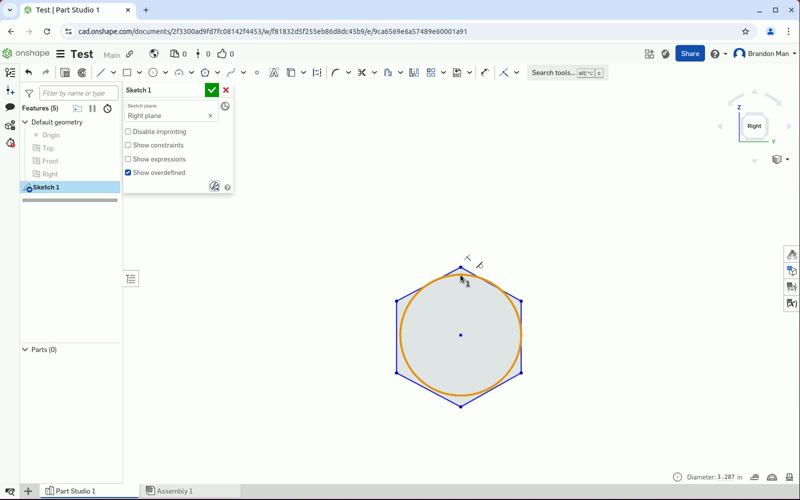
scroll(-6)
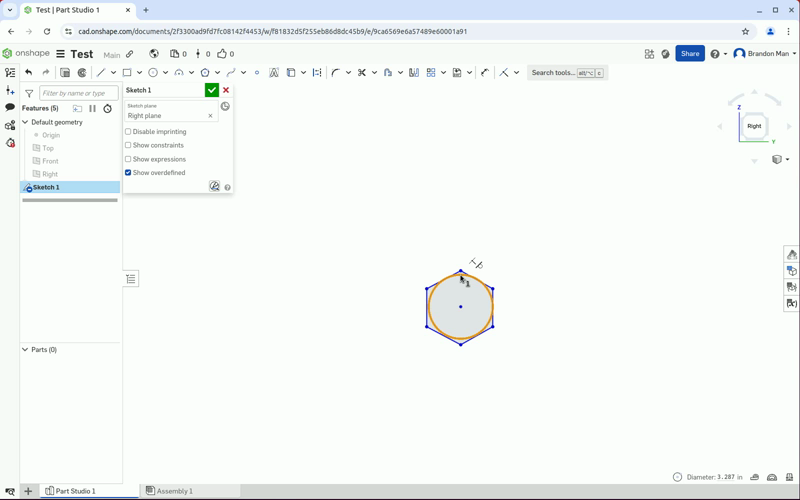
scroll(-6)
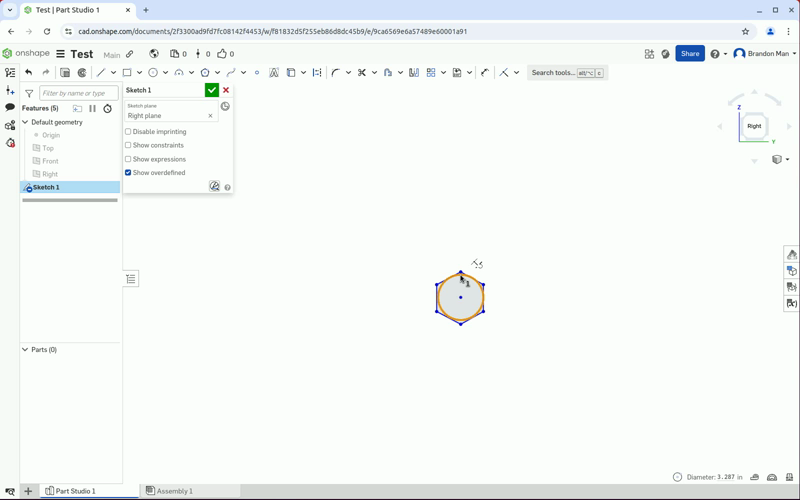
scroll(-6)
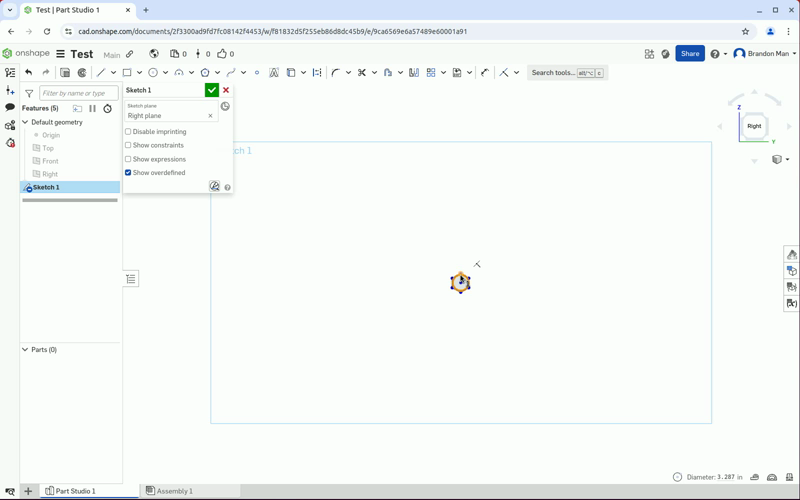
mouse_move(73, 352)
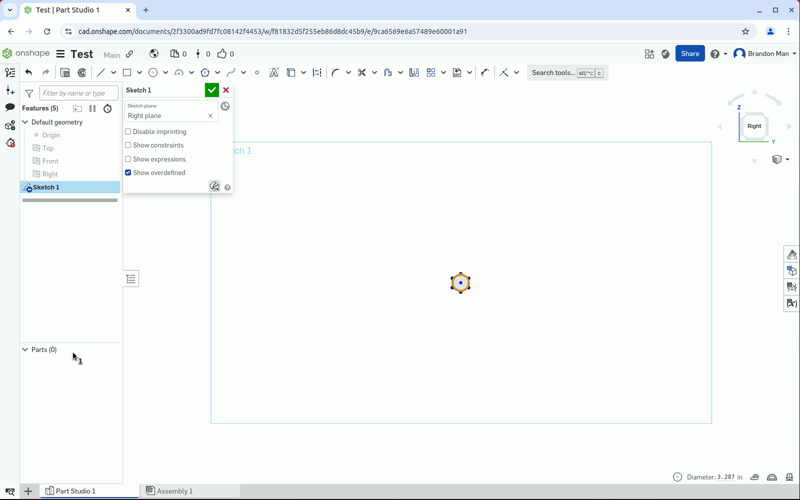
key(shift+y)
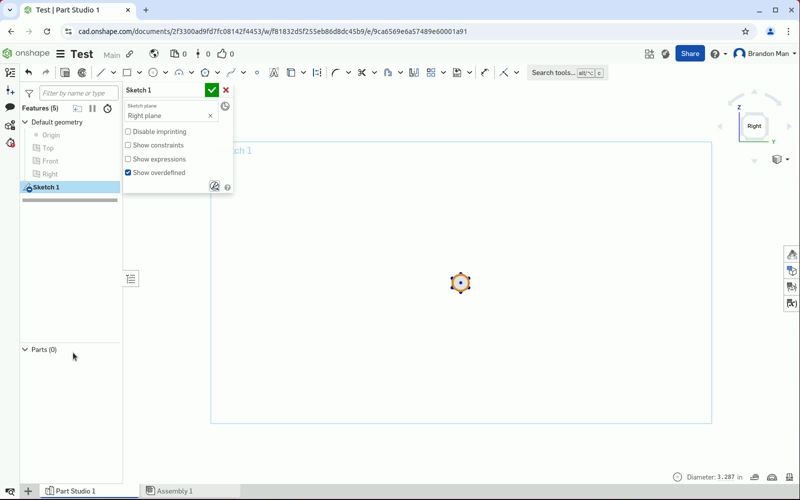
key(shift+e)
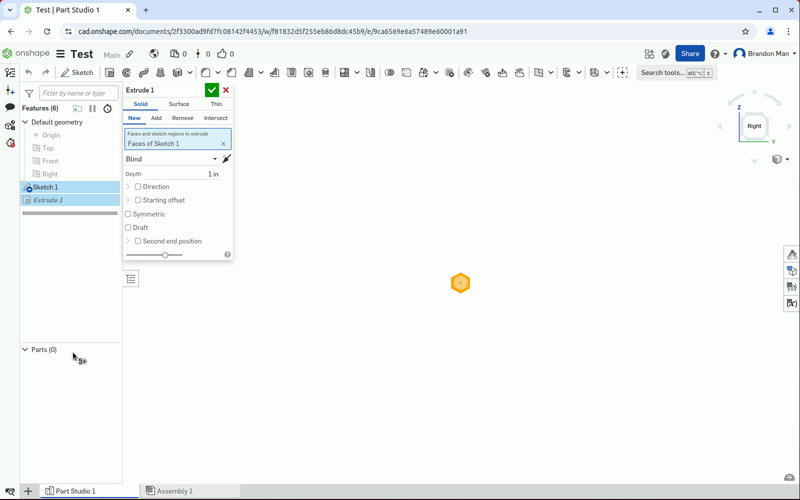
mouse_move(143, 106)
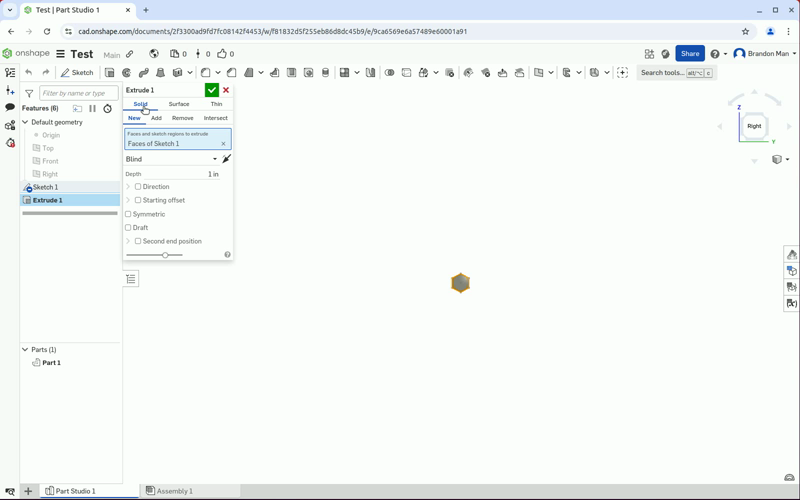
click(143, 106)
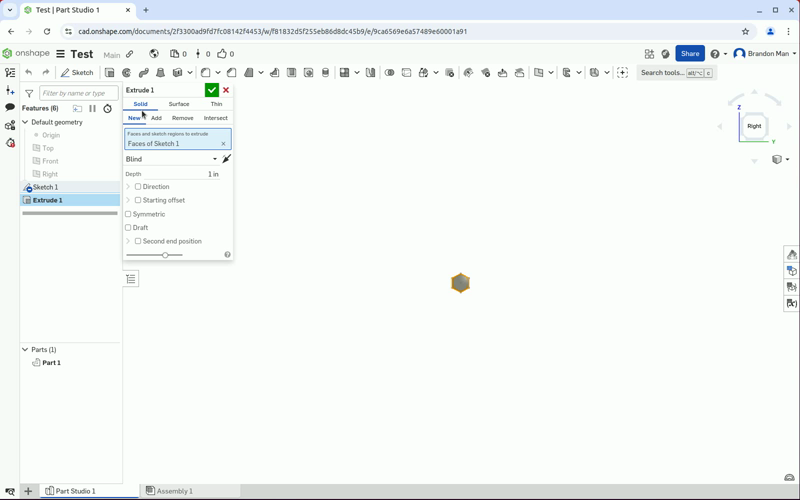
mouse_move(137, 120)
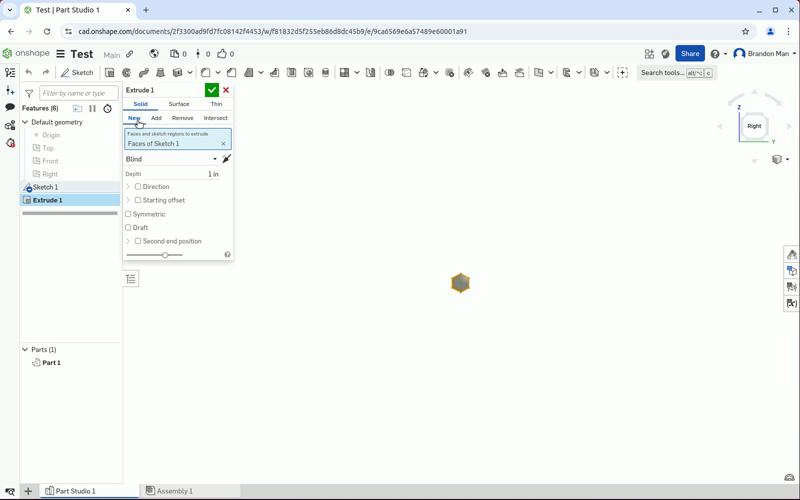
click(137, 120)
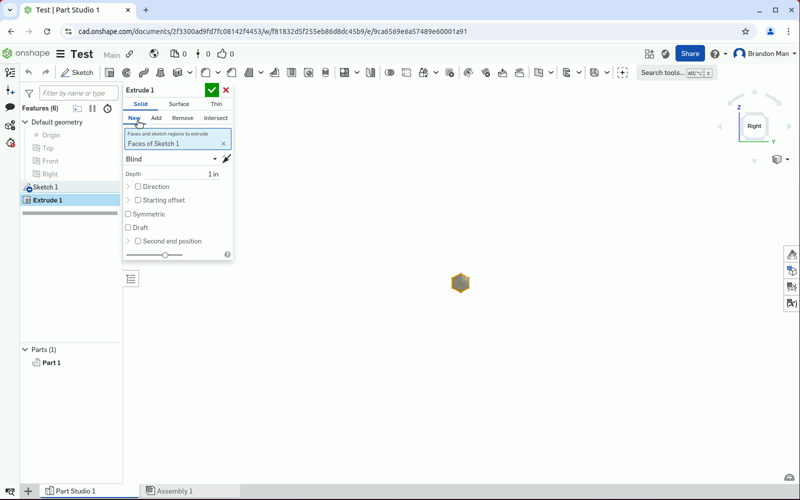
key(tab, 4)
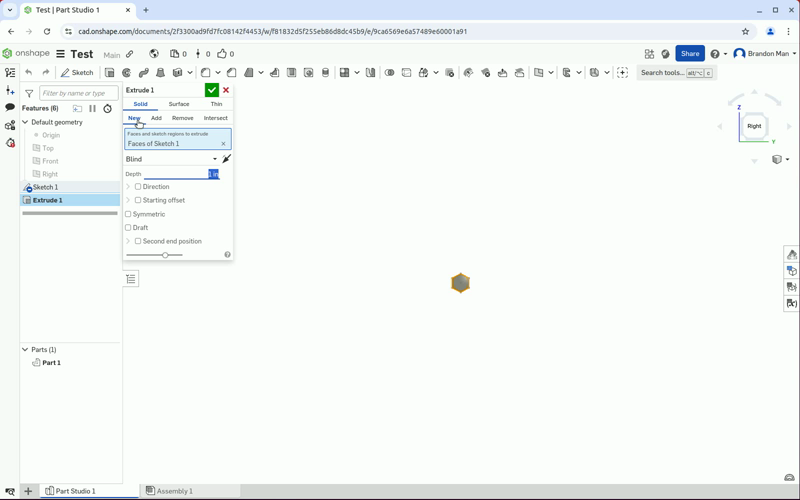
text(-1.444)
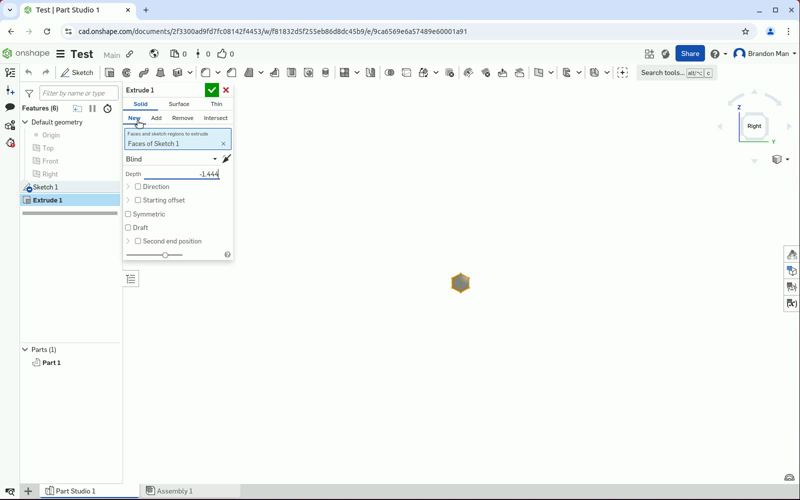
key(enter)
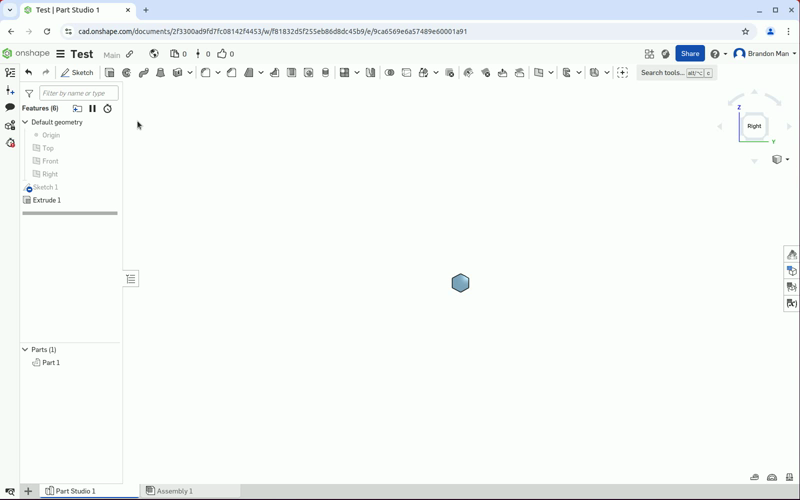
key(shift+h)
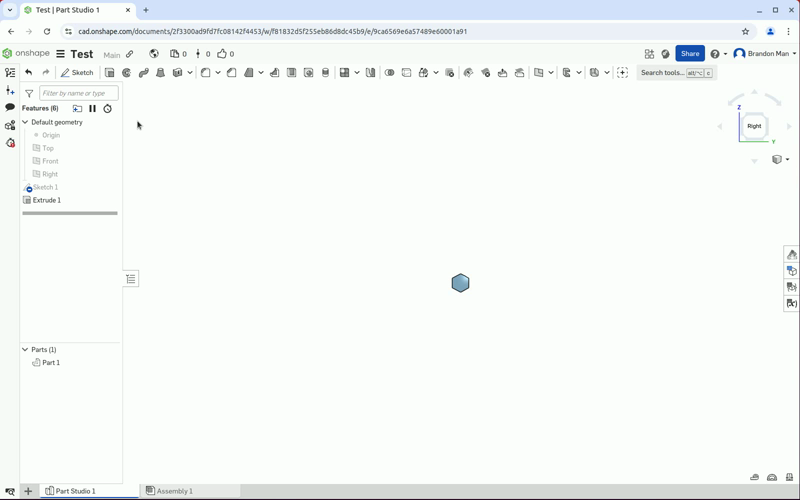
key(shift+h)
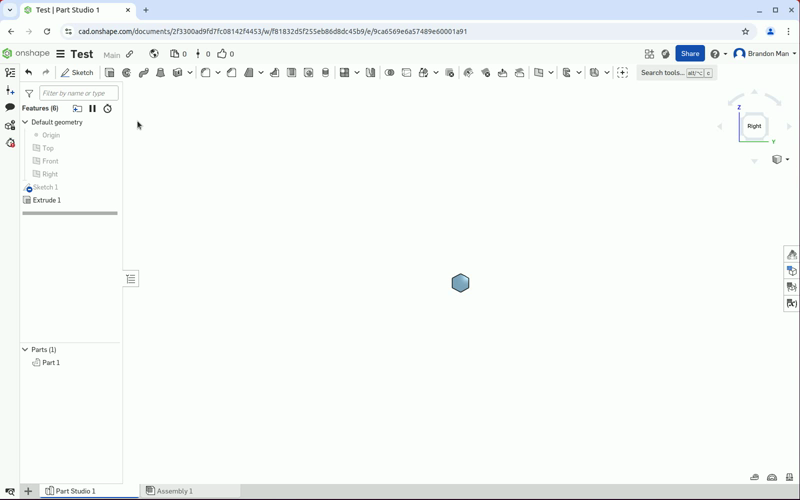
mouse_move(73, 189)
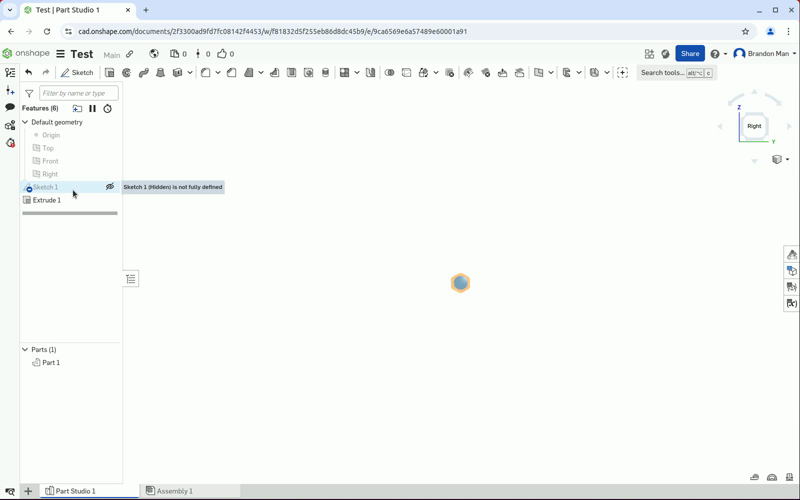
click(73, 189)
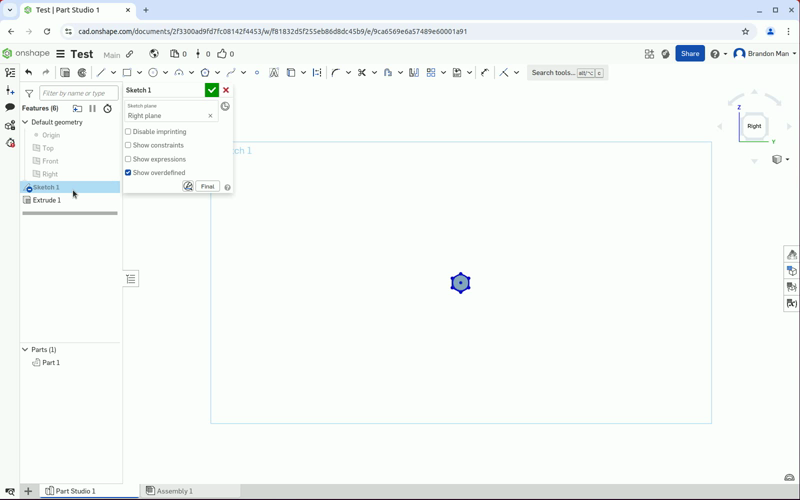
mouse_move(229, 92)
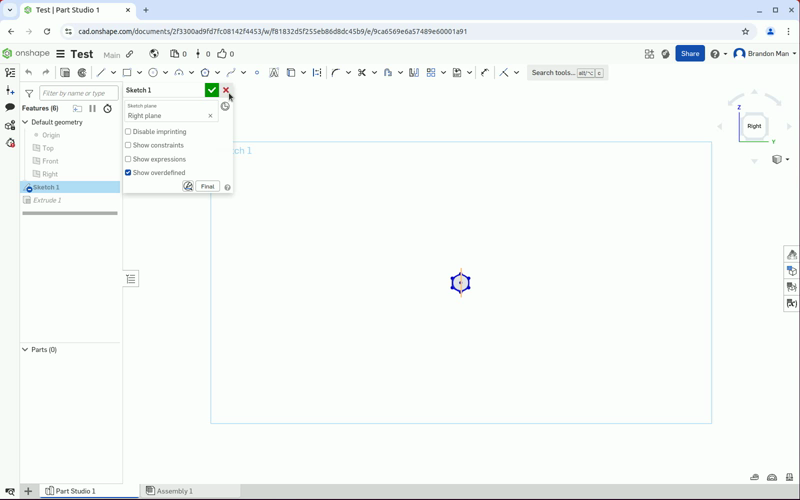
click(229, 92)
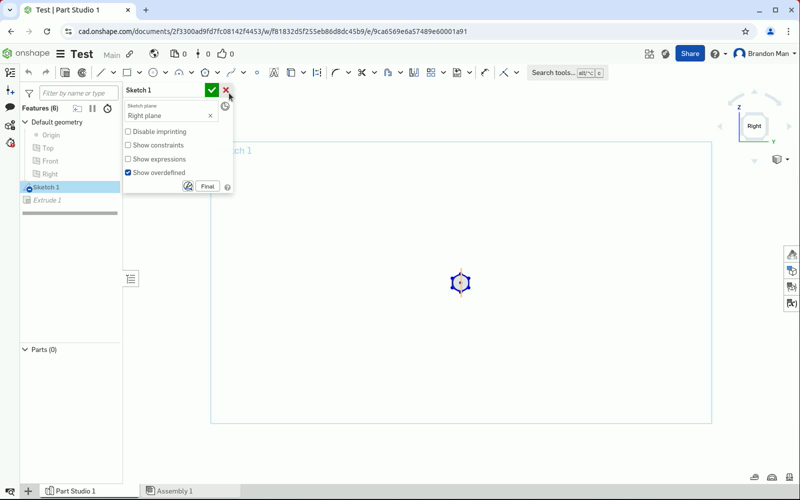
key(shift+s)
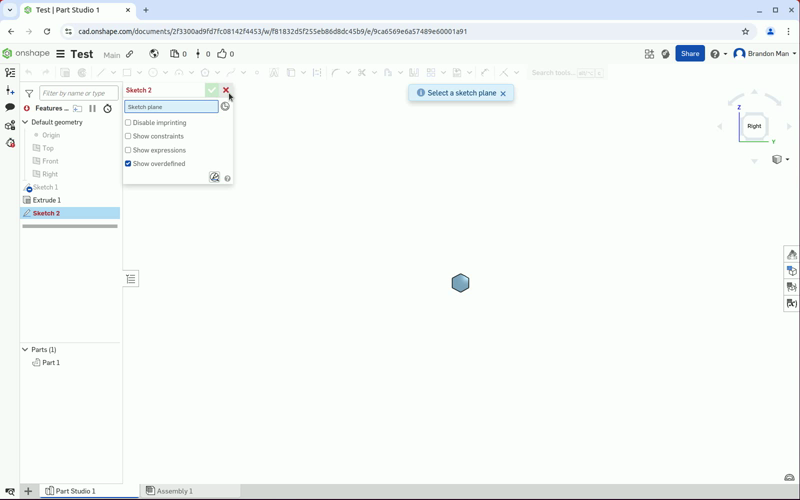
mouse_move(73, 176)
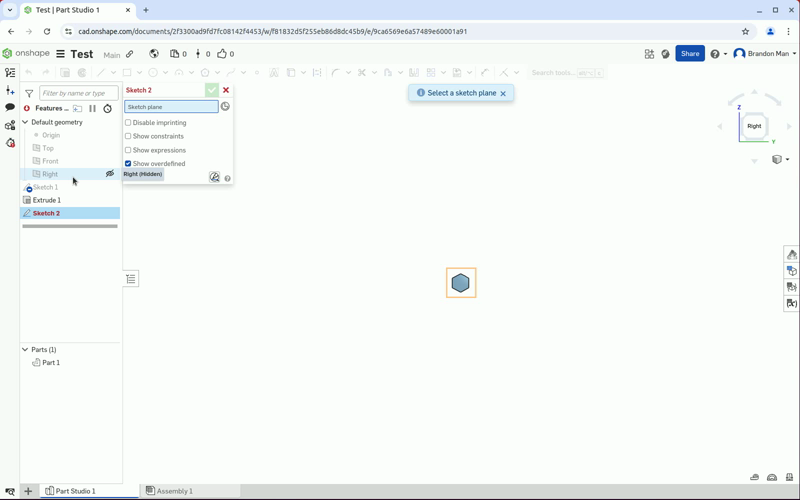
click(73, 176)
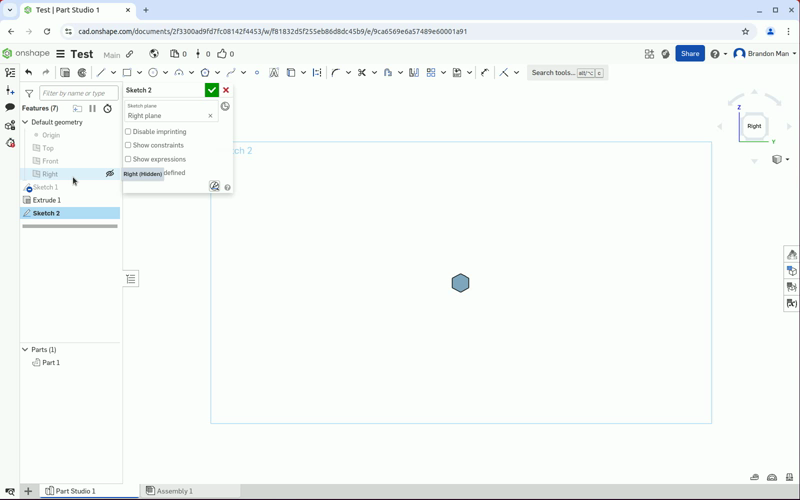
mouse_move(73, 352)
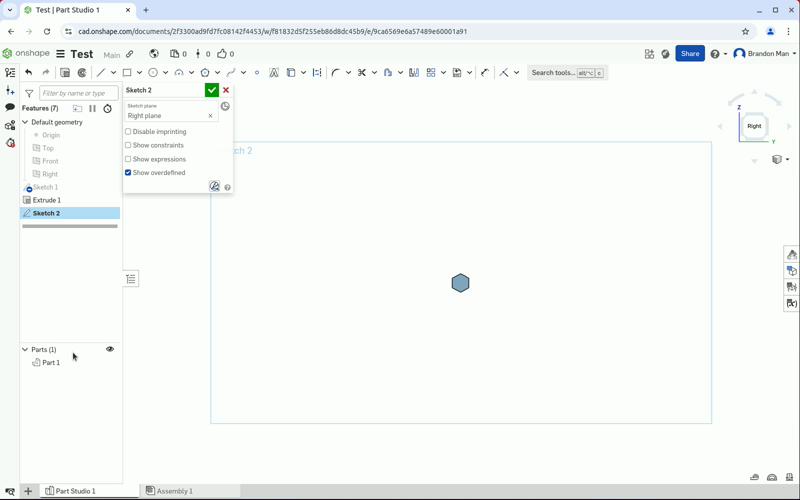
key(y)
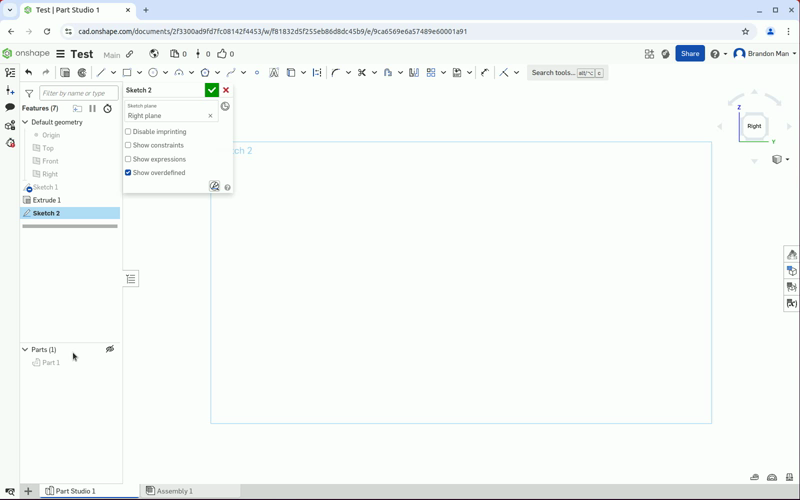
key(c)
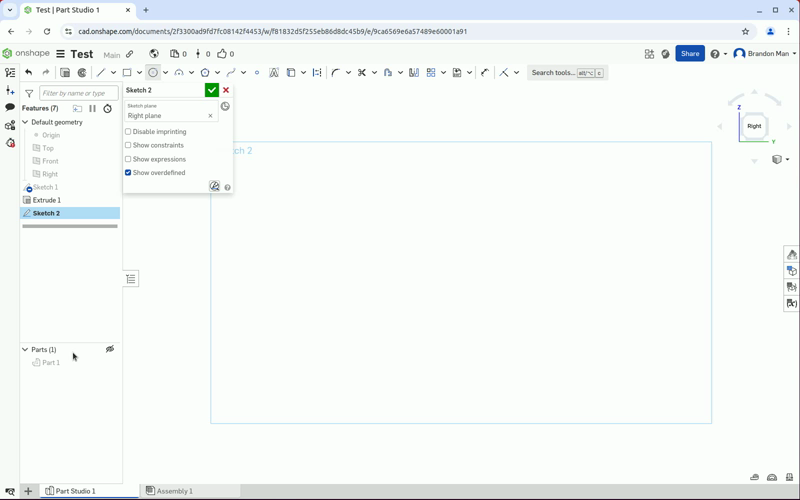
key_down(shift)
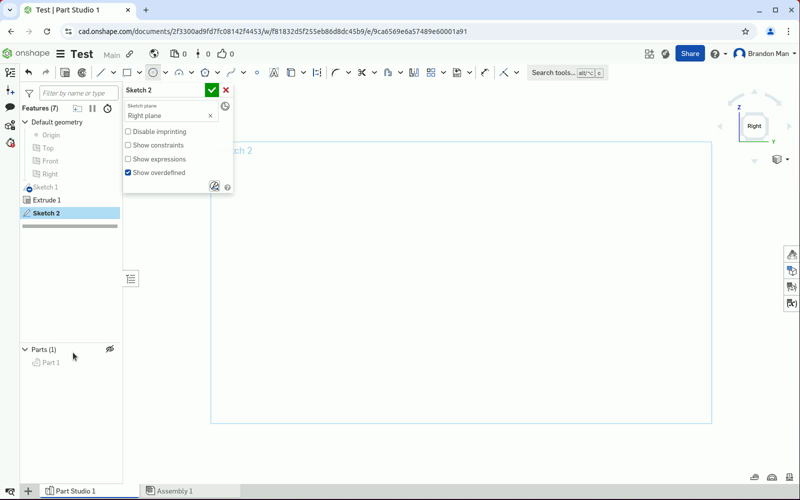
mouse_move(461, 282)
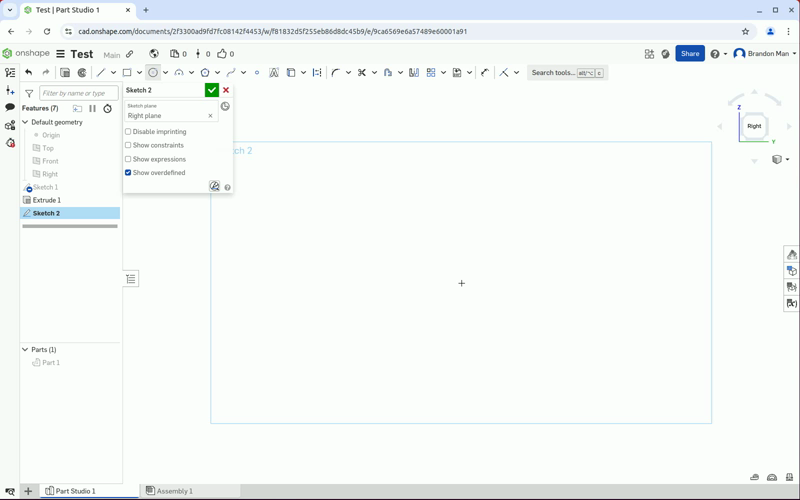
click(461, 282)
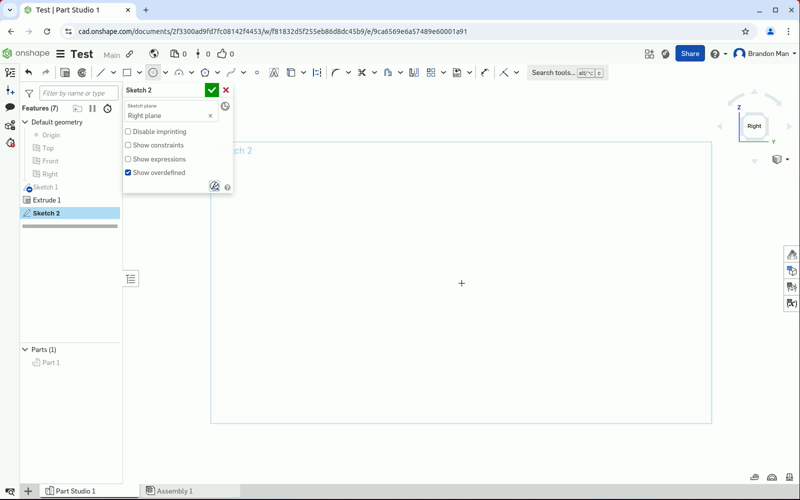
key_up(shift)
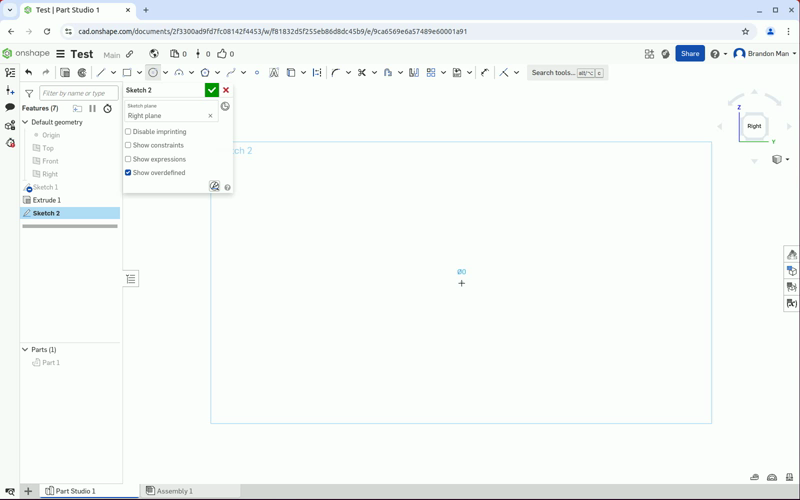
mouse_move(467, 282)
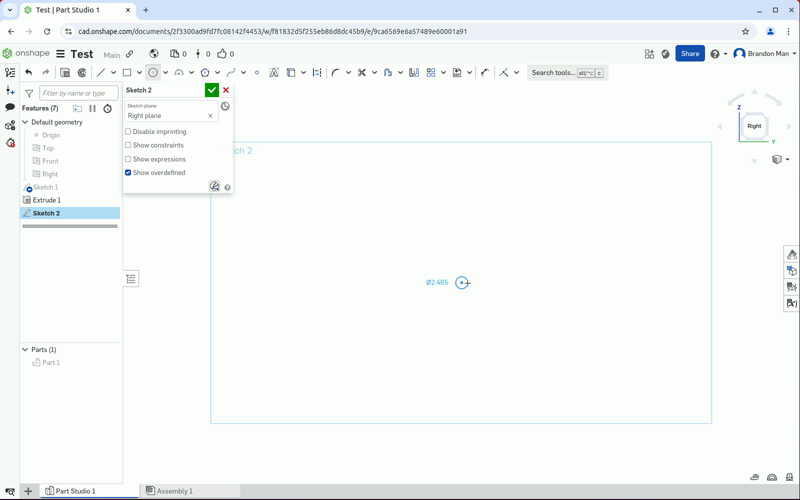
click(467, 282)
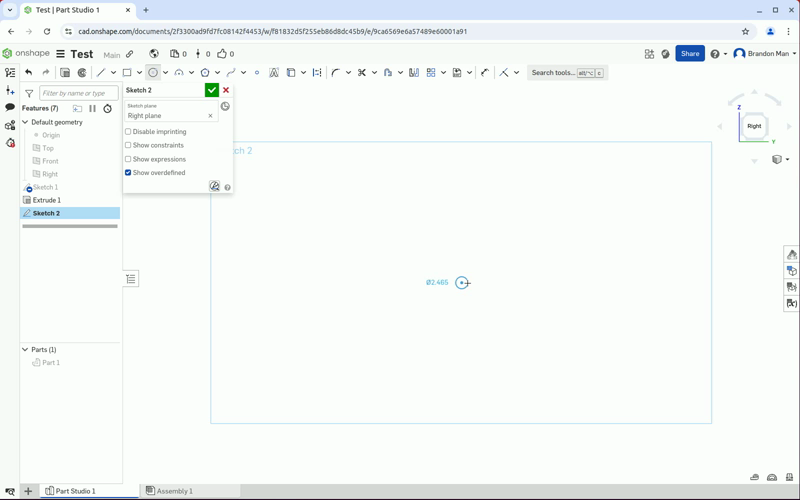
key(esc)
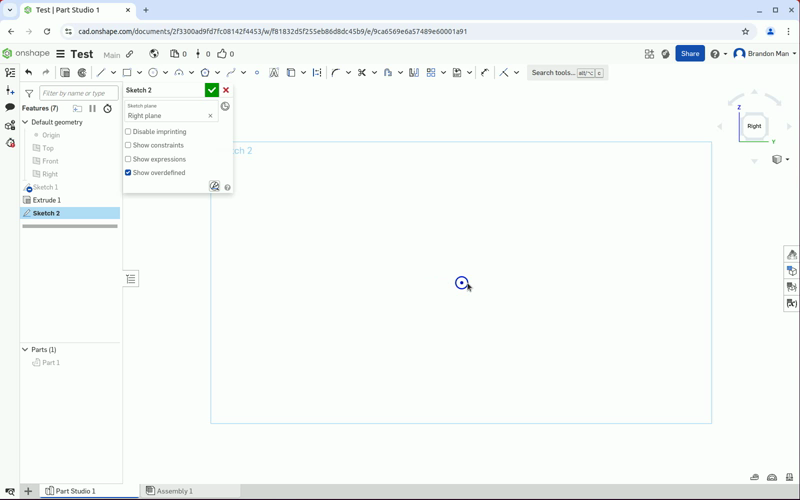
mouse_move(467, 281)
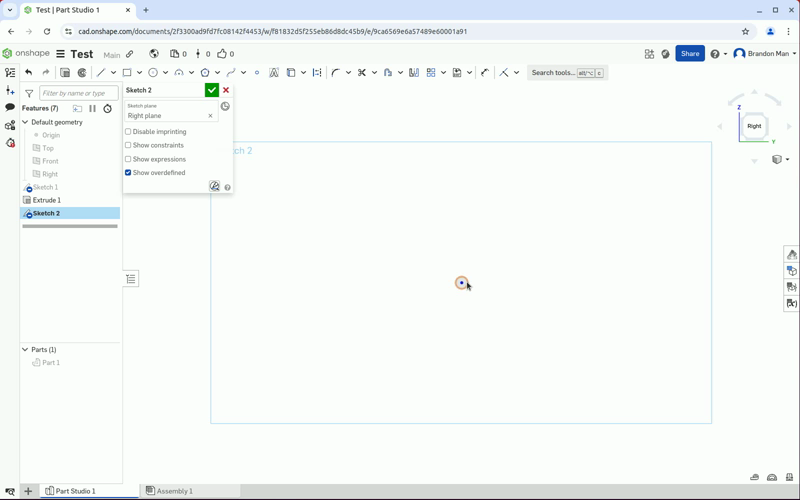
scroll(6)
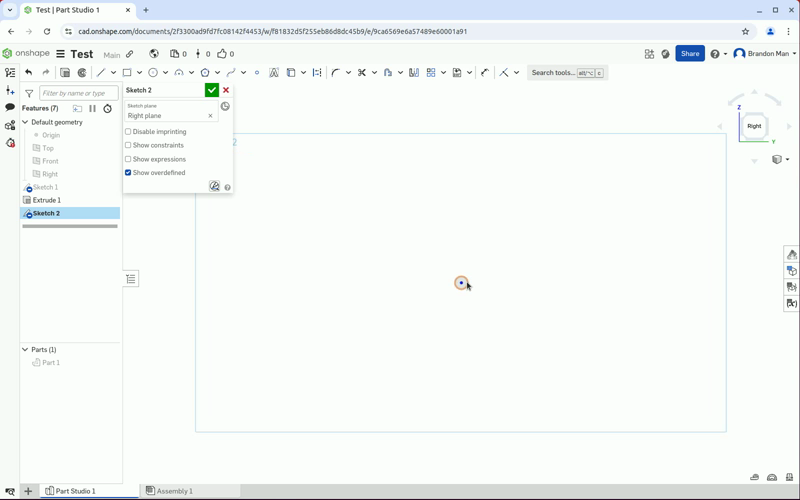
scroll(6)
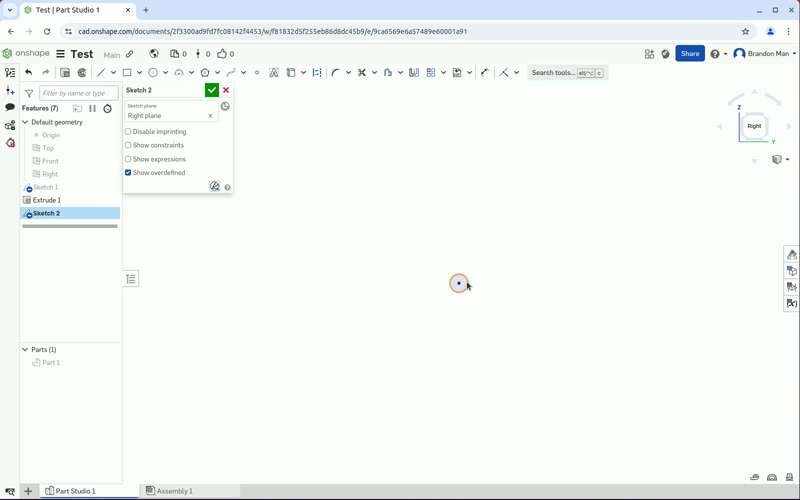
scroll(6)
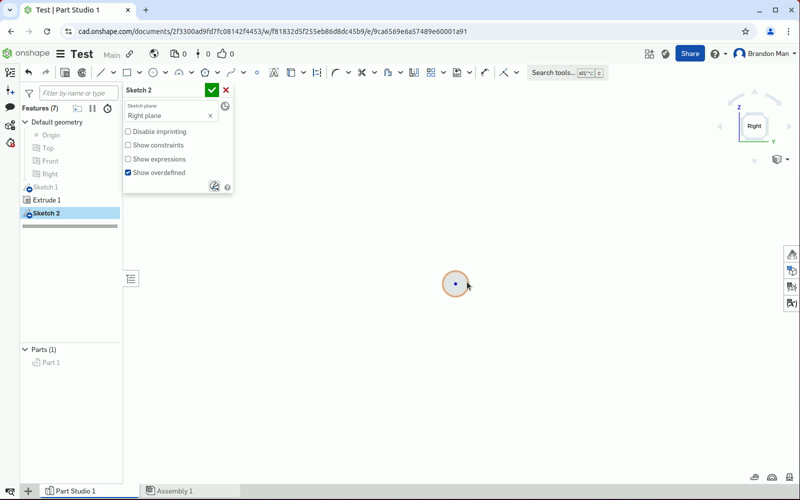
scroll(6)
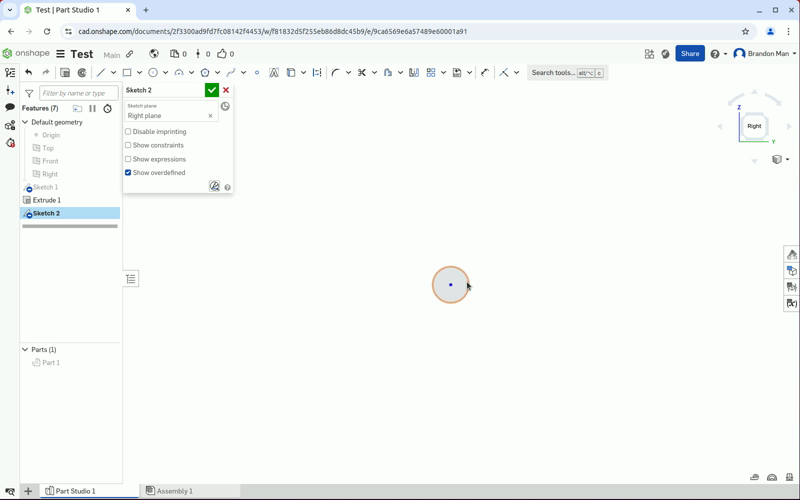
scroll(6)
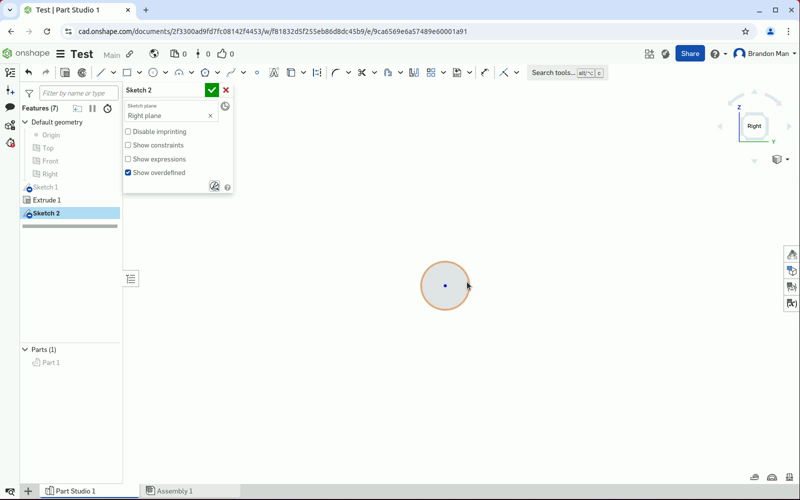
scroll(6)
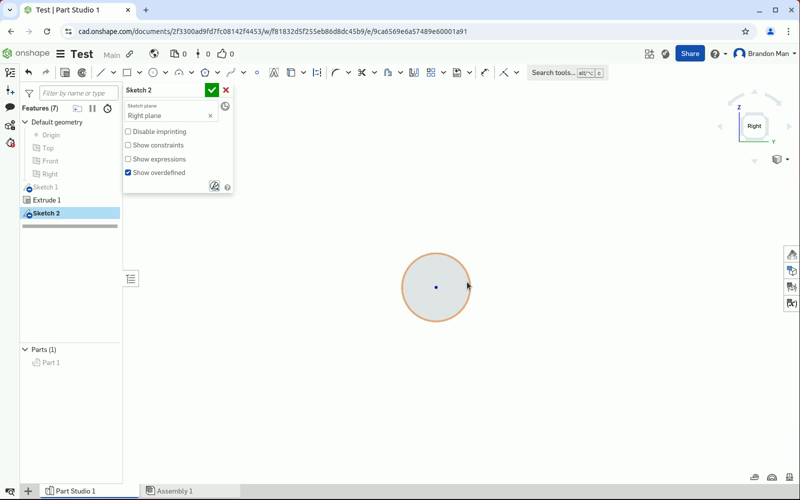
scroll(6)
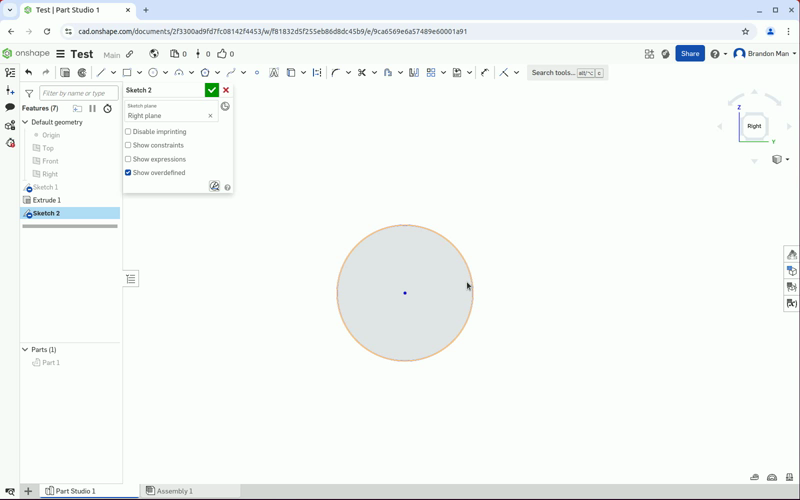
click(467, 281)
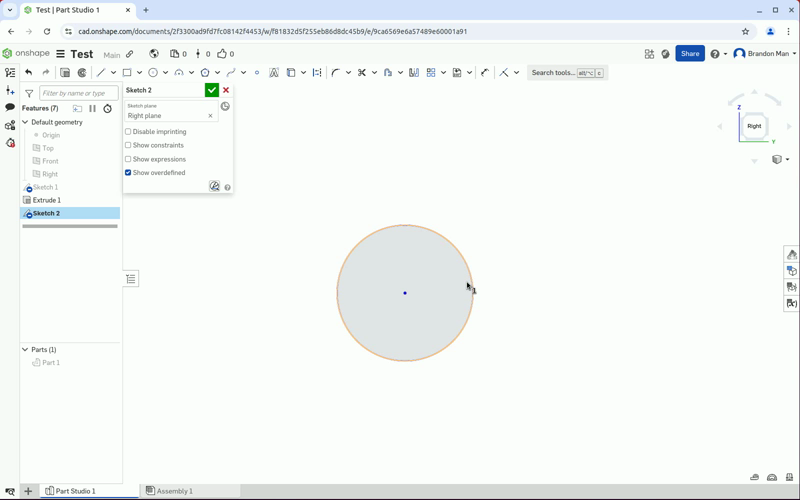
scroll(-6)
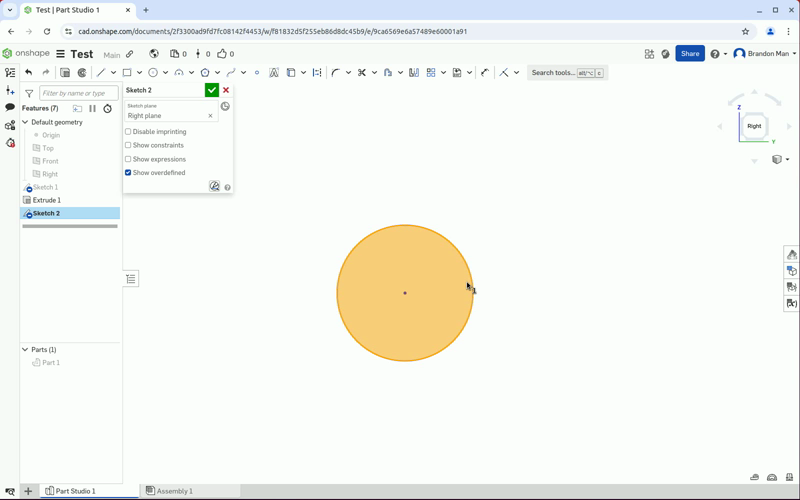
scroll(-6)
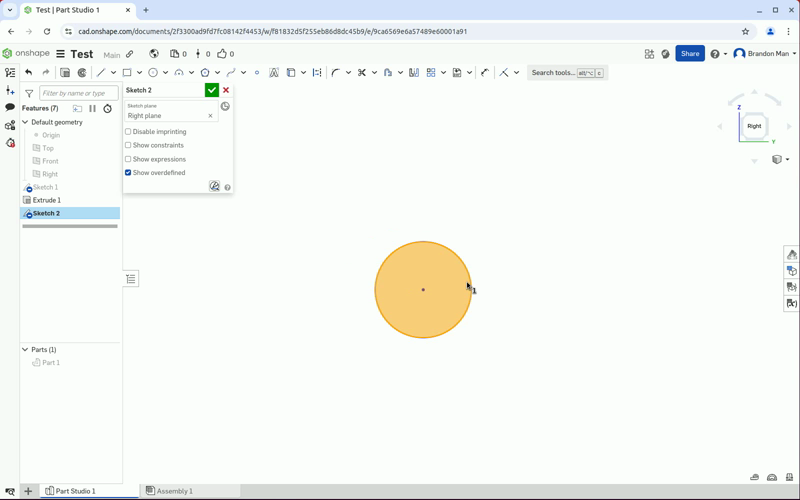
scroll(-6)
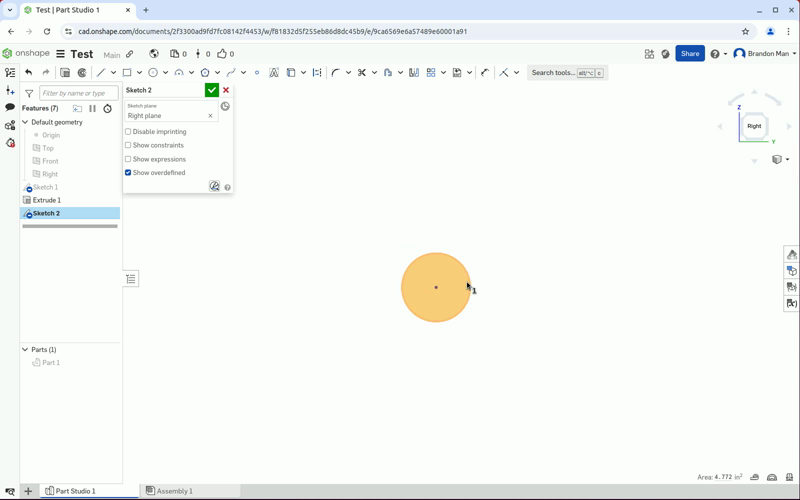
scroll(-6)
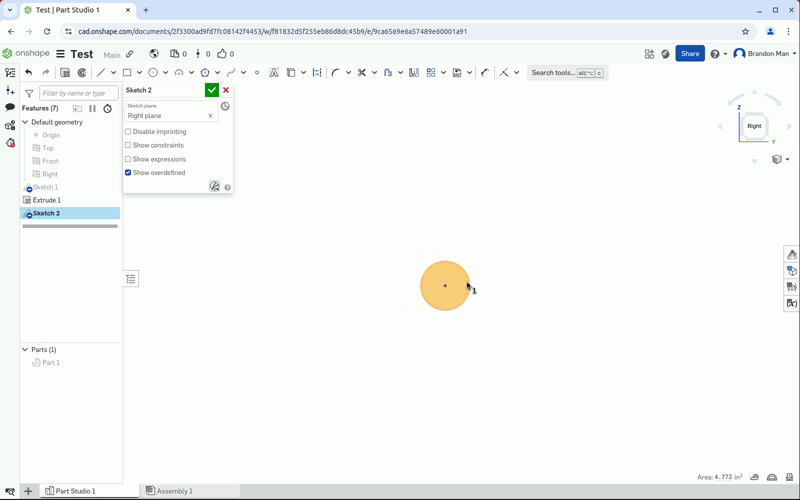
scroll(-6)
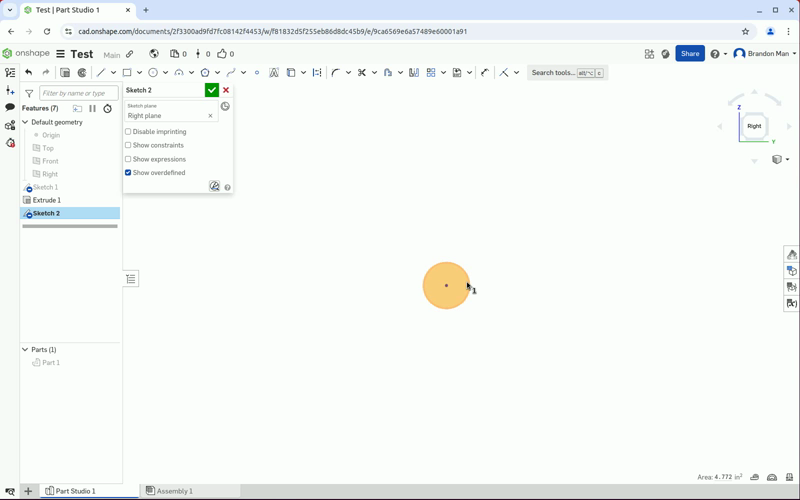
scroll(-6)
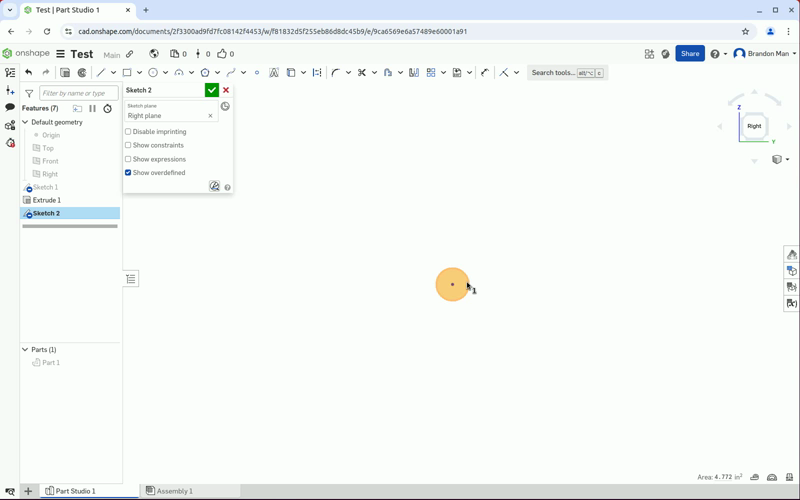
scroll(-6)
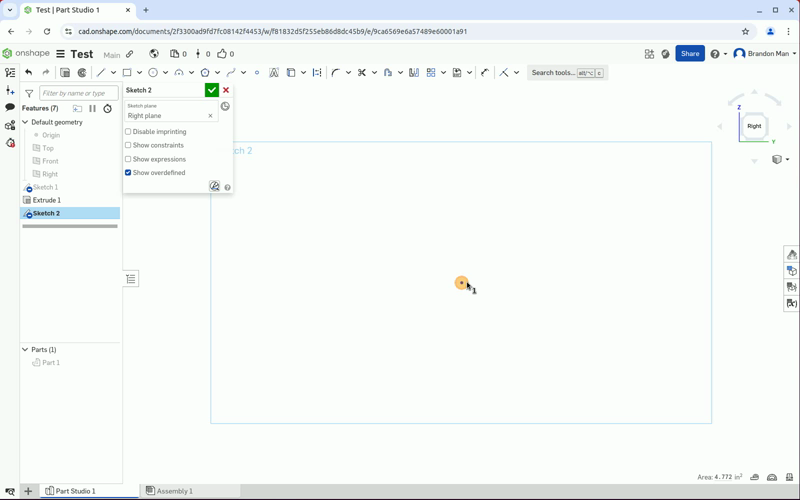
mouse_move(73, 352)
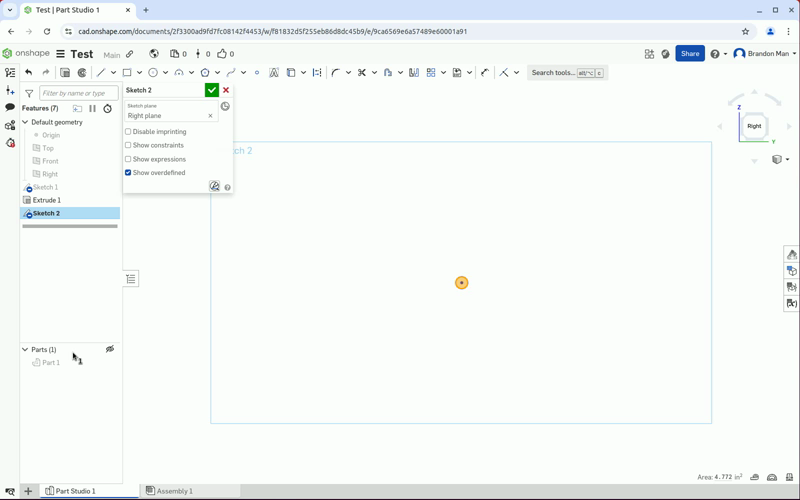
key(shift+y)
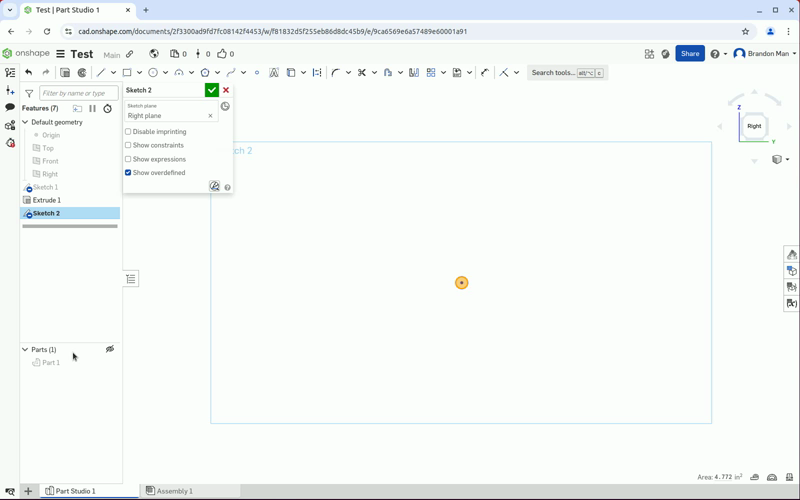
key(shift+e)
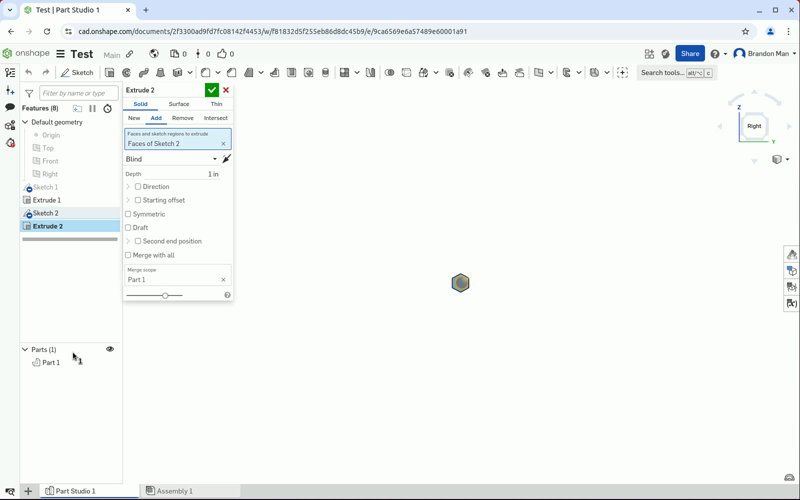
mouse_move(143, 106)
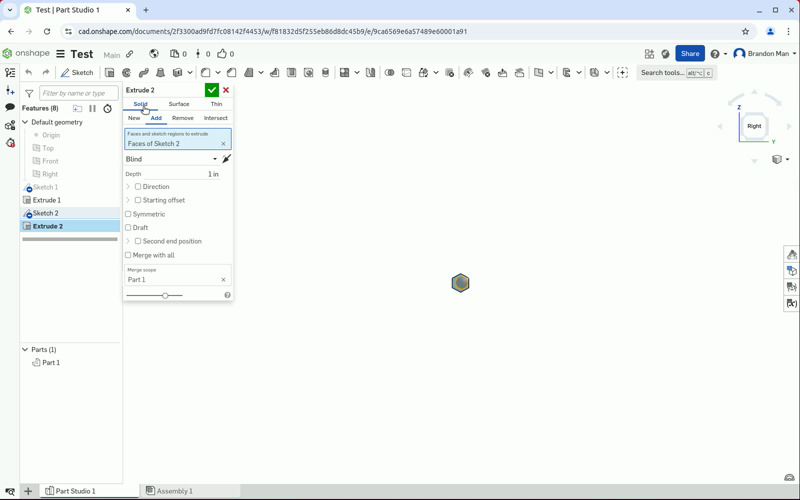
click(143, 106)
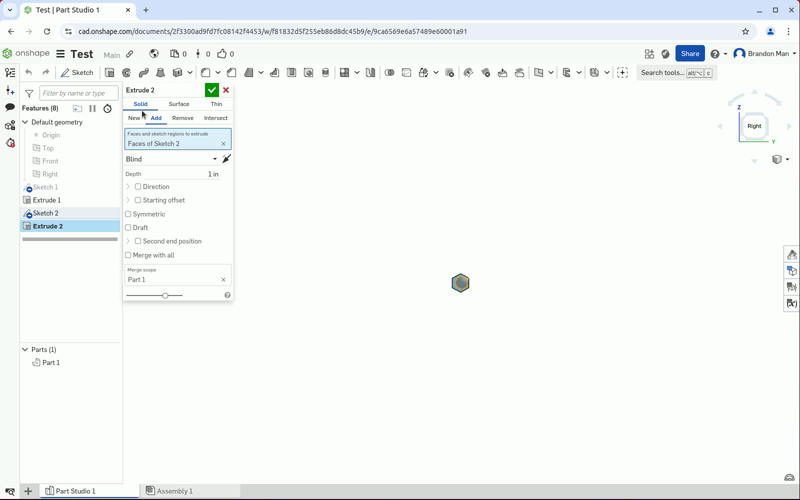
mouse_move(137, 120)
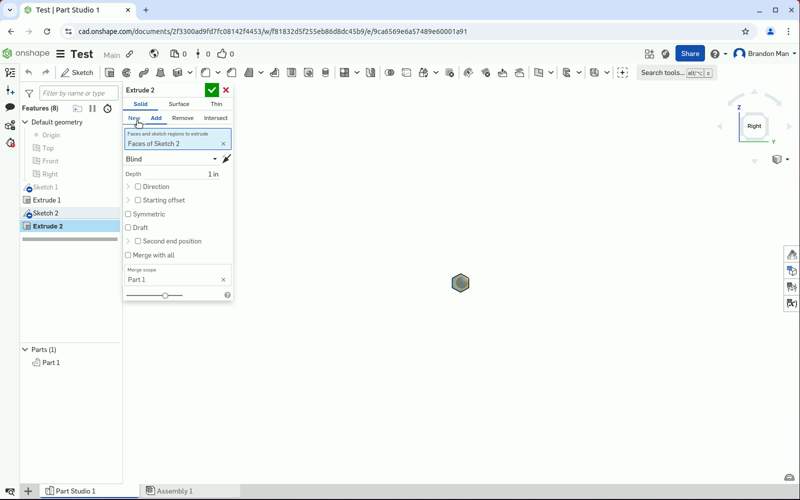
click(137, 120)
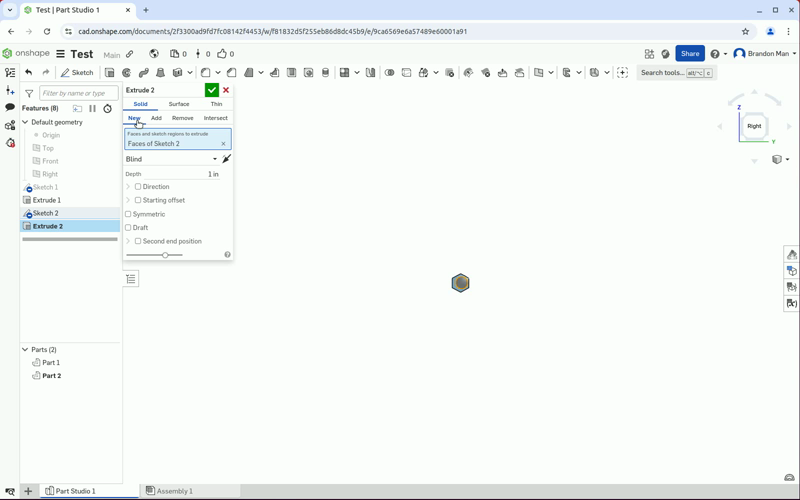
key(tab, 4)
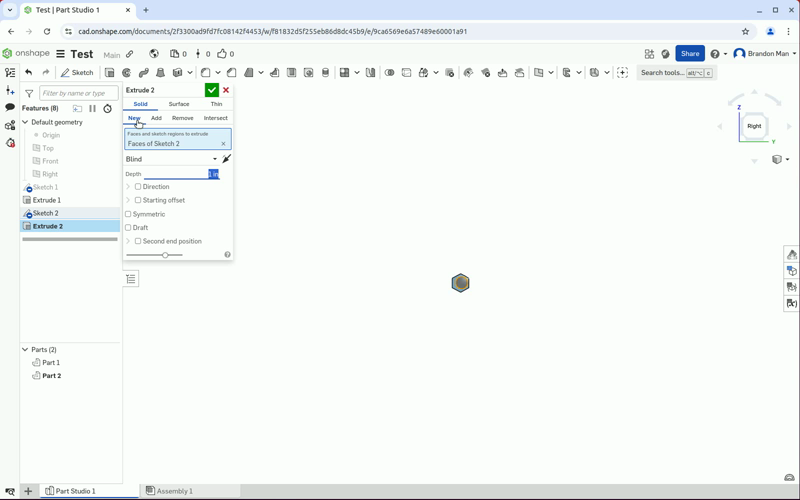
text(-1.444)
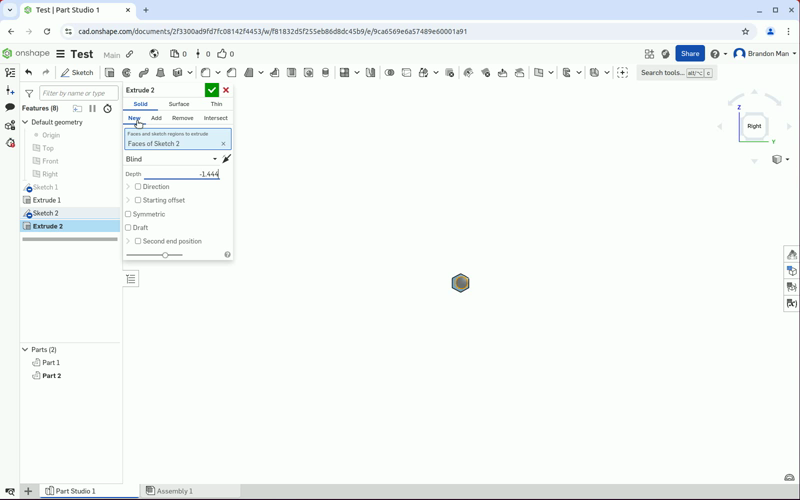
key(enter)
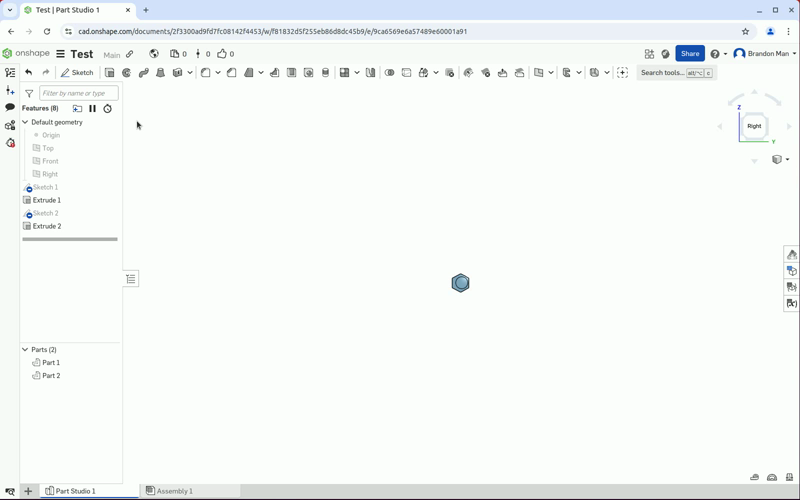
key(shift+h)
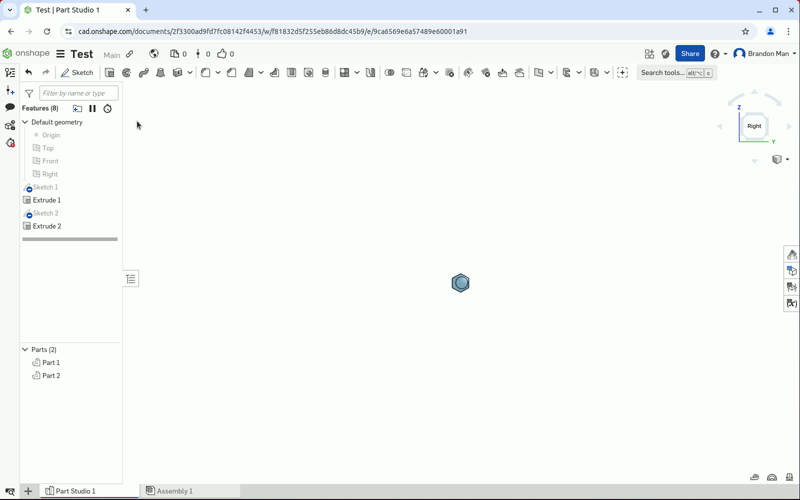
key(shift+h)
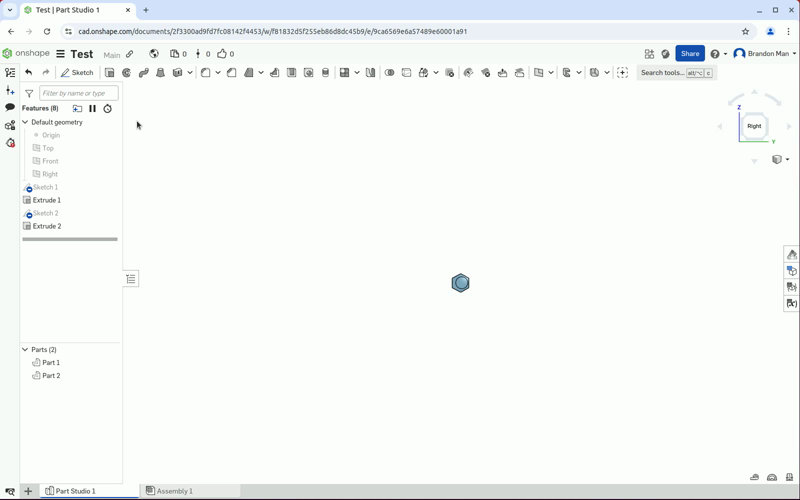
mouse_move(73, 189)
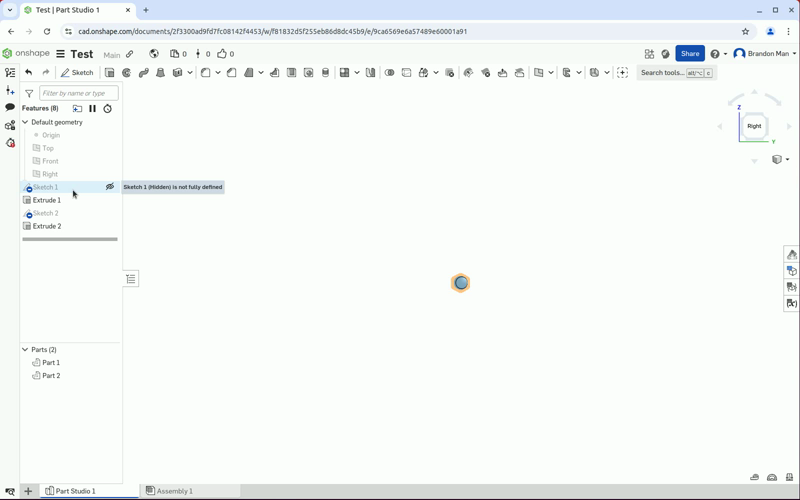
click(73, 189)
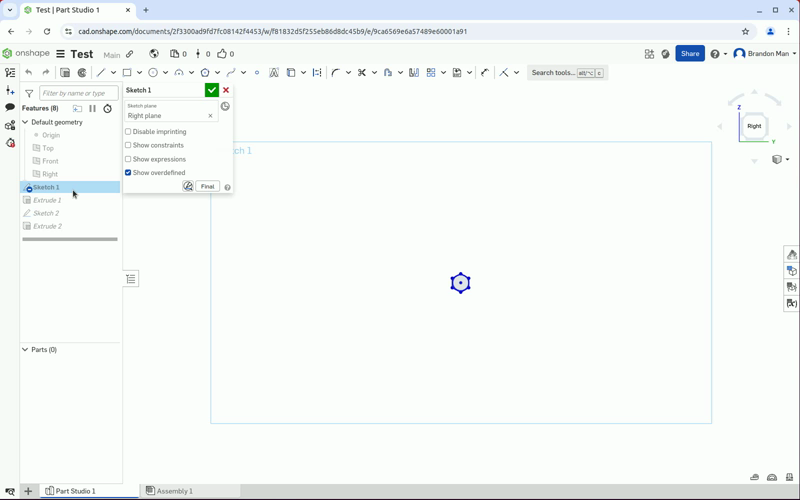
mouse_move(229, 92)
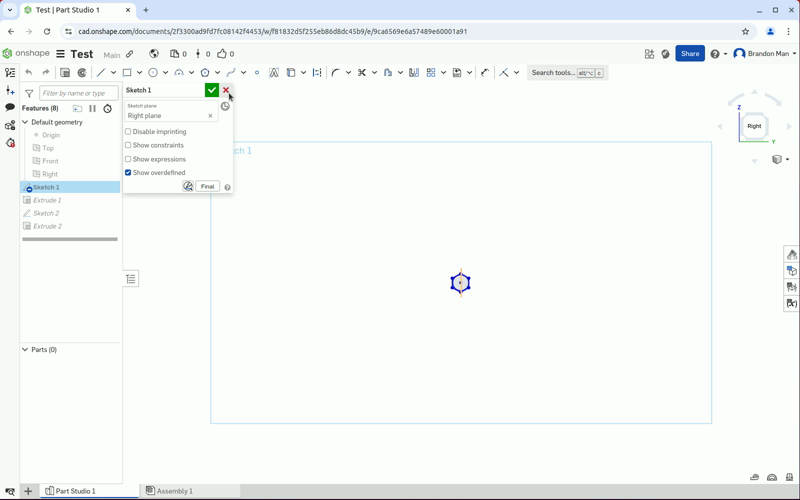
click(229, 92)
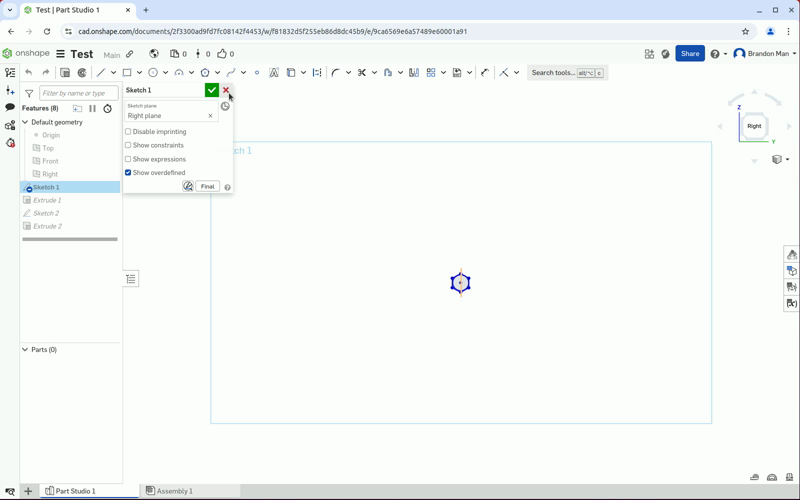
key(shift+s)
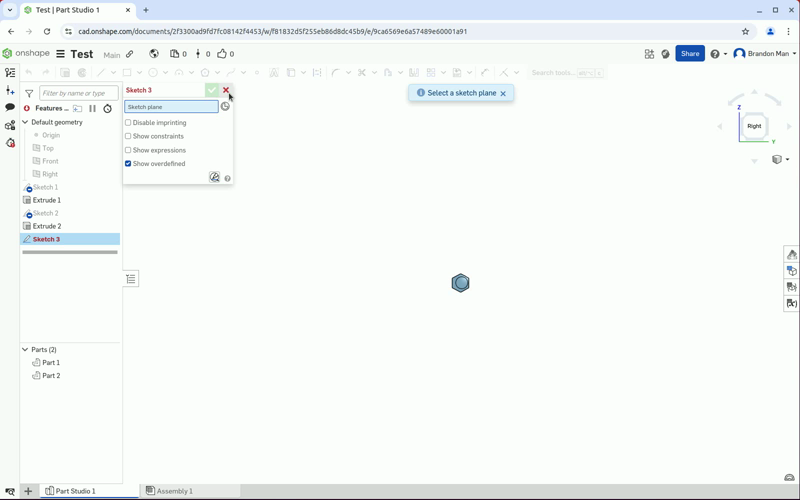
mouse_move(73, 176)
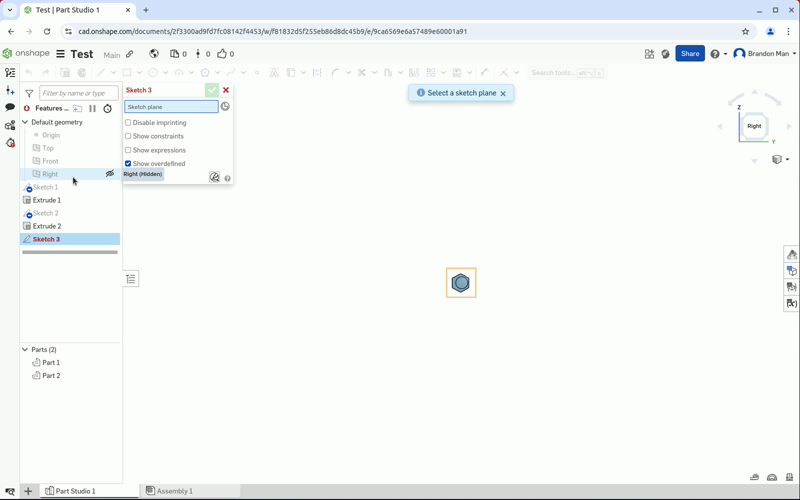
click(73, 176)
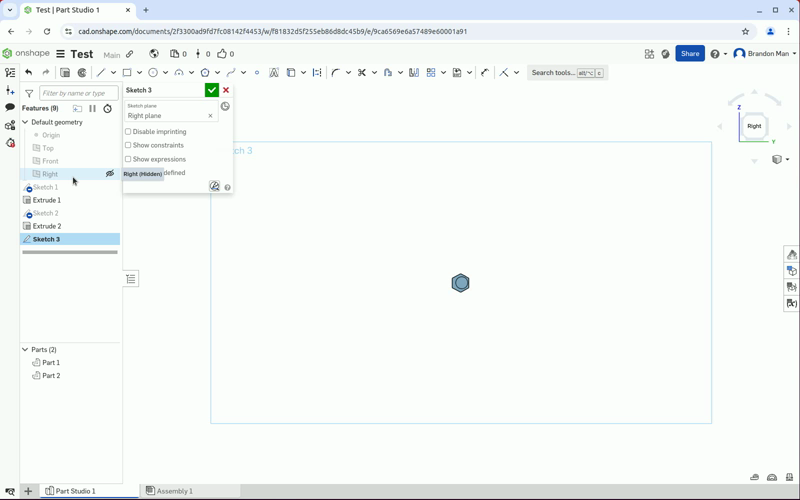
mouse_move(73, 352)
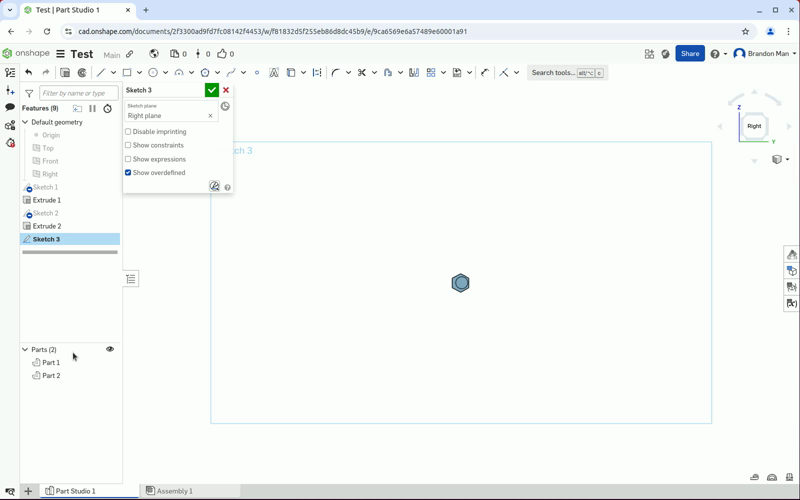
key(y)
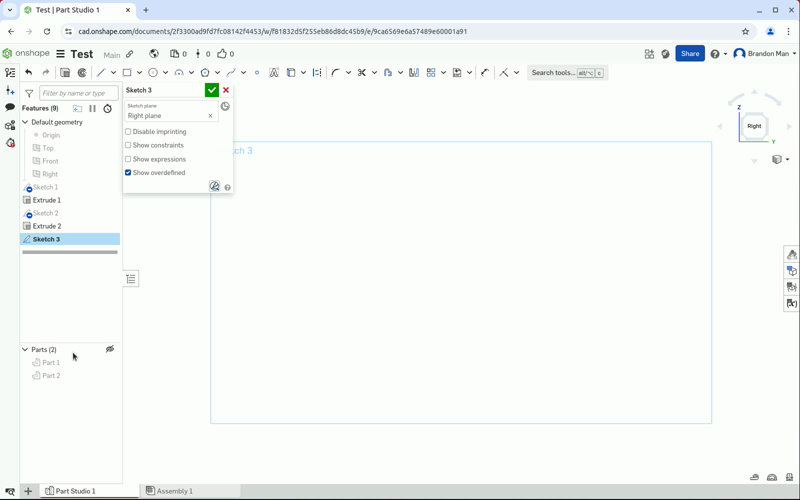
key(c)
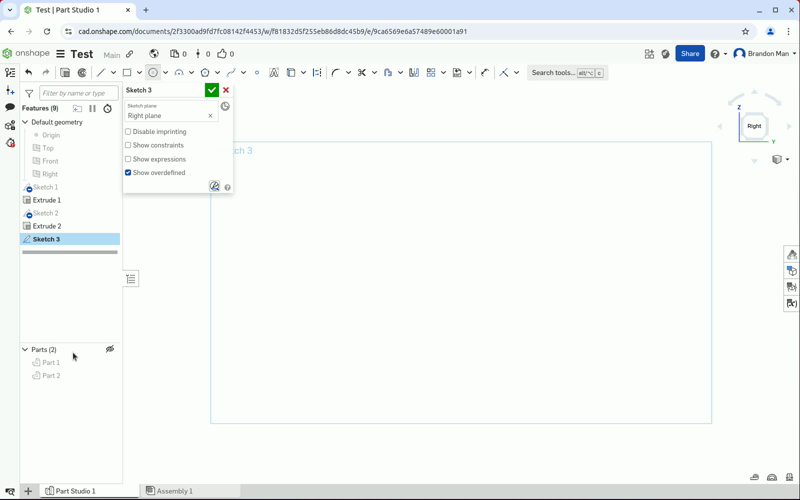
key_down(shift)
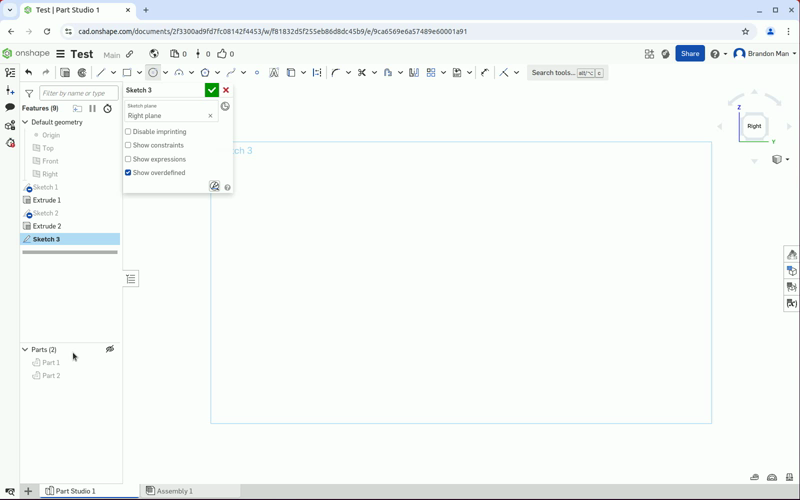
mouse_move(461, 282)
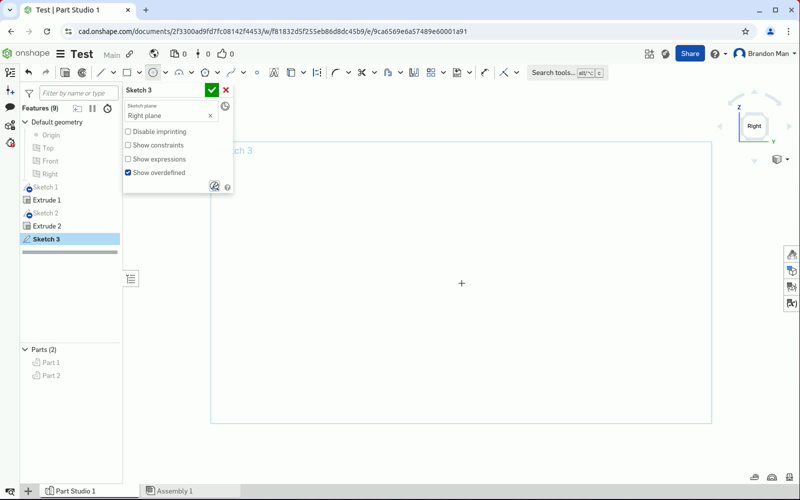
click(461, 282)
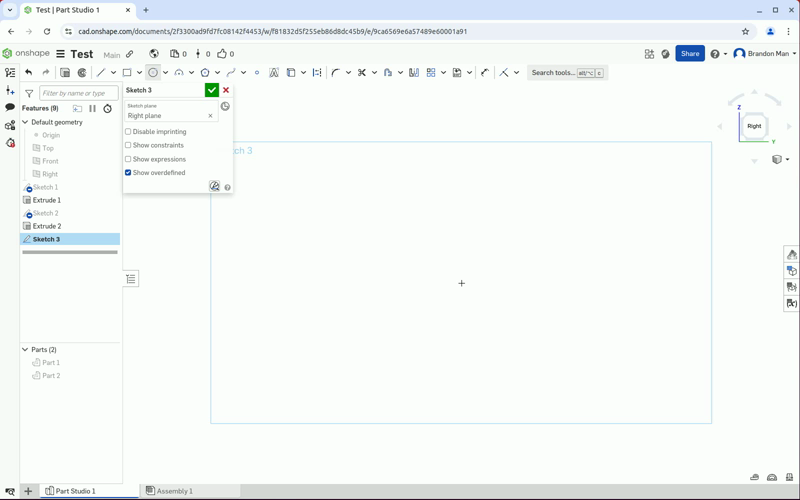
key_up(shift)
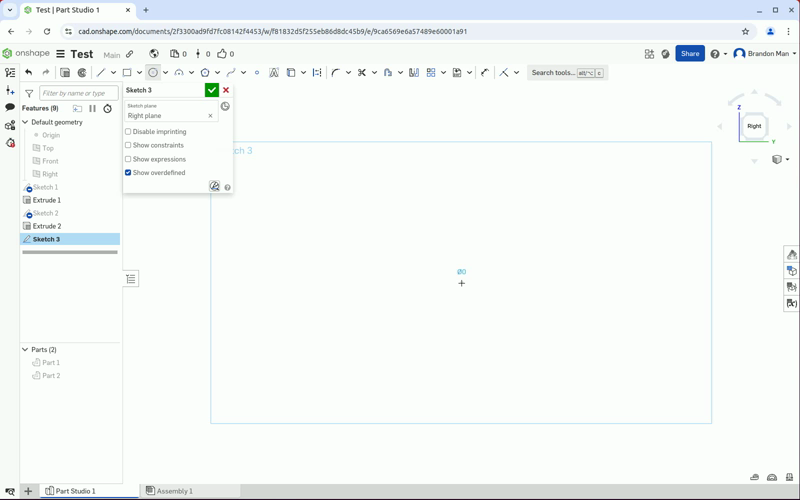
mouse_move(467, 282)
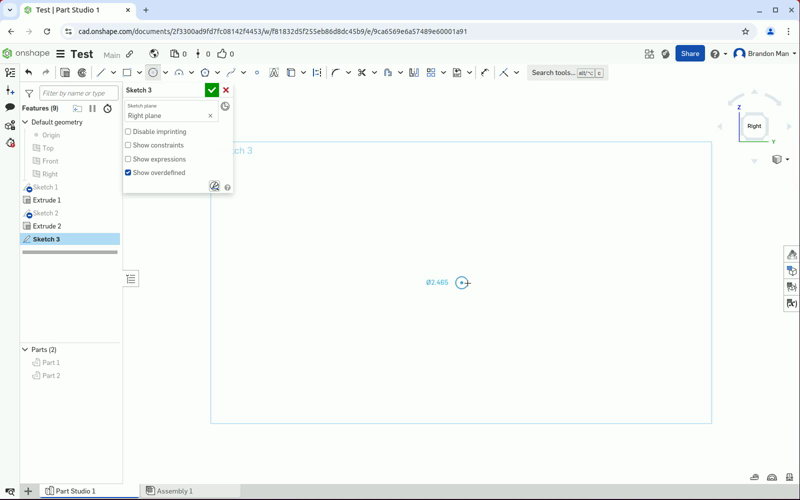
click(467, 282)
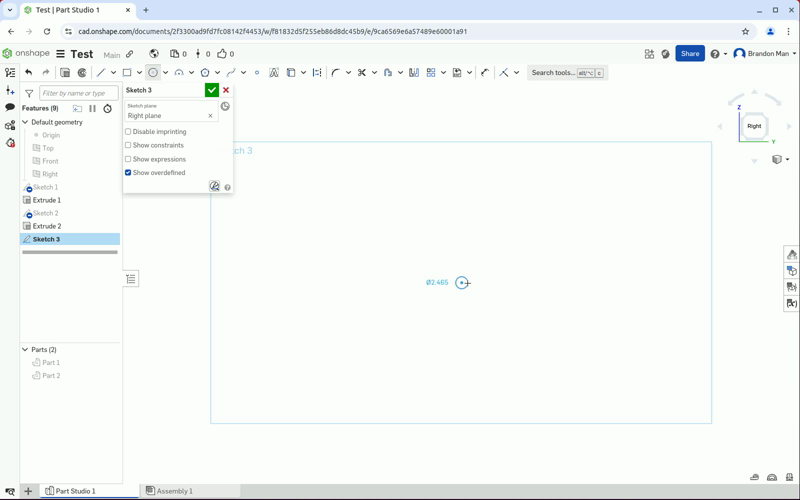
key(esc)
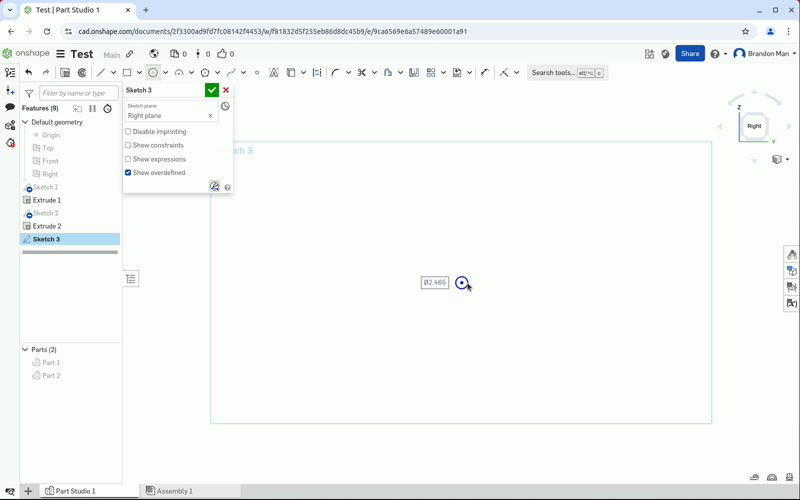
mouse_move(467, 282)
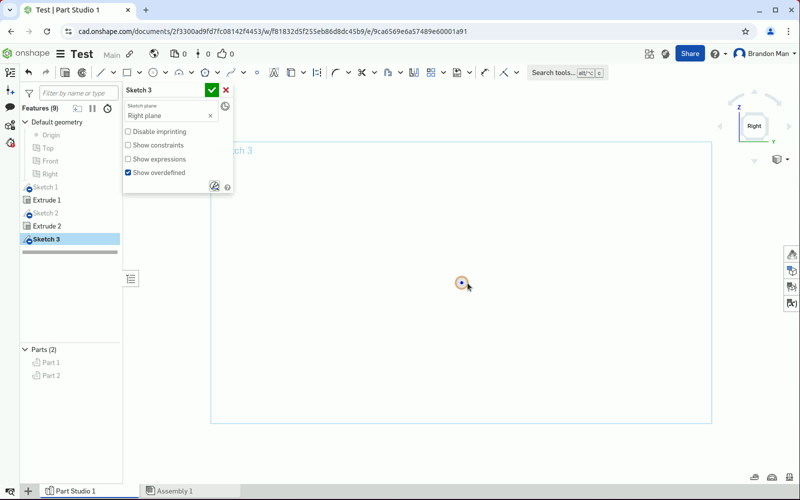
scroll(6)
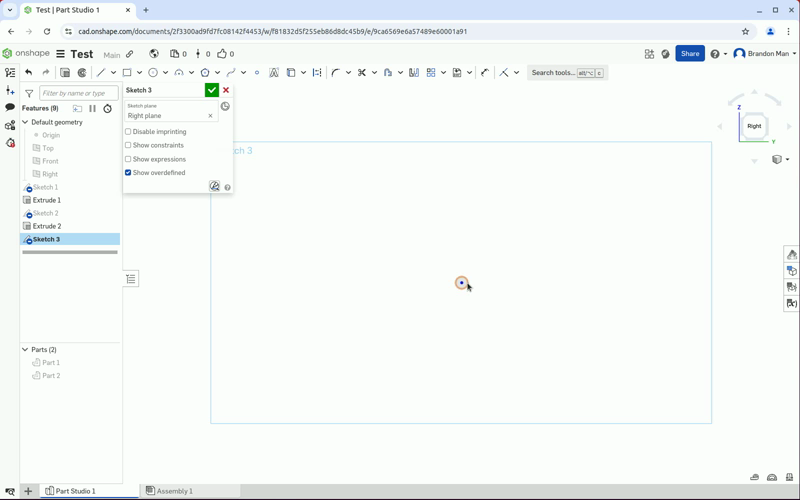
scroll(6)
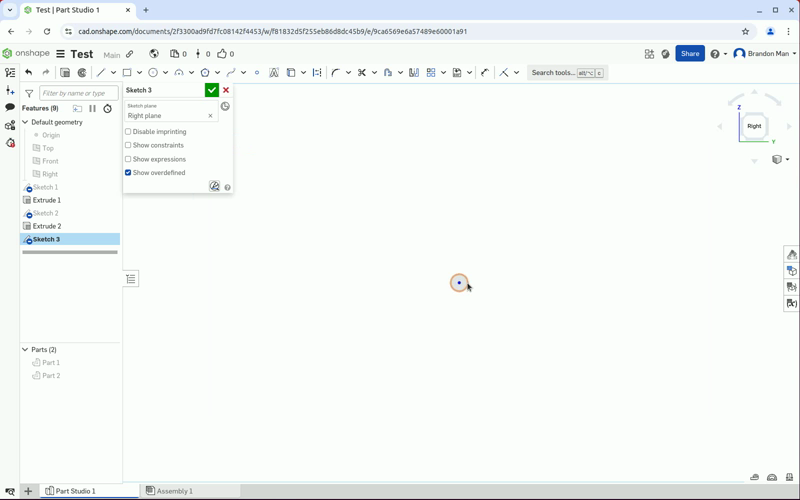
scroll(6)
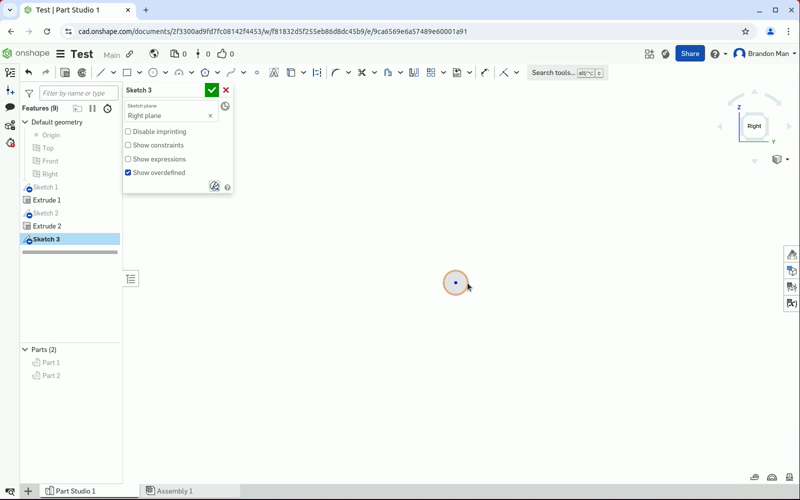
scroll(6)
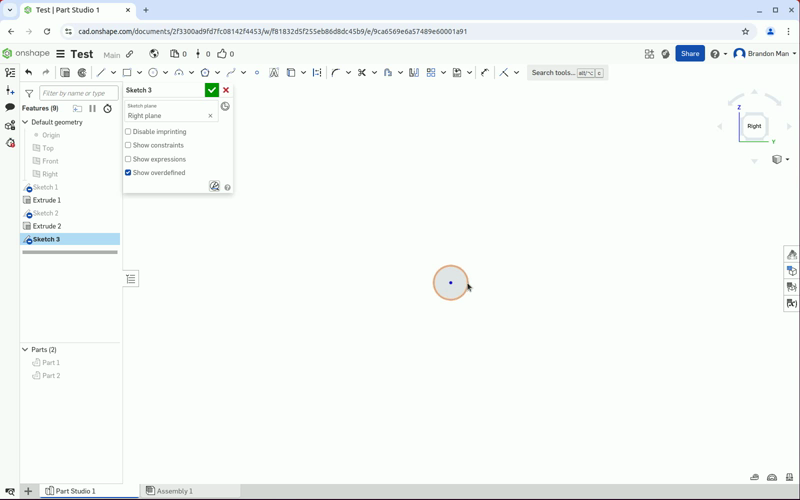
scroll(6)
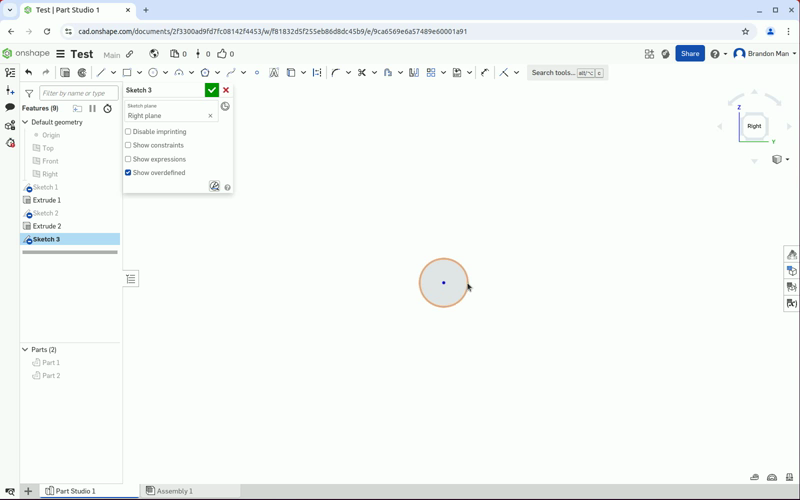
scroll(6)
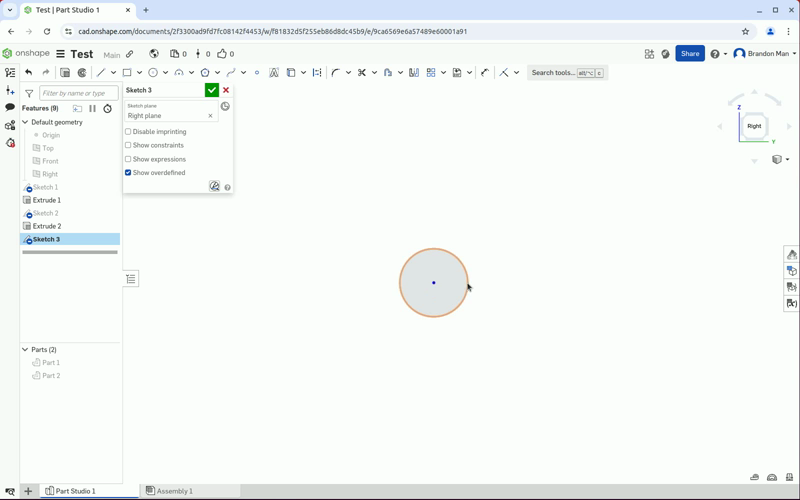
scroll(6)
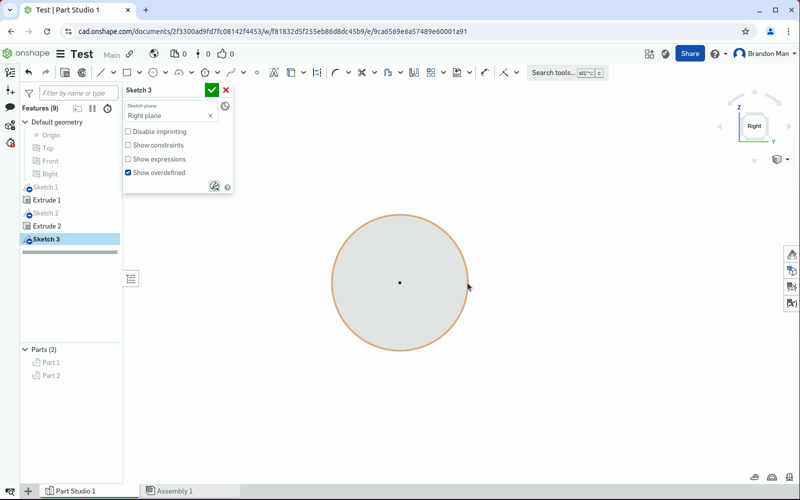
click(467, 282)
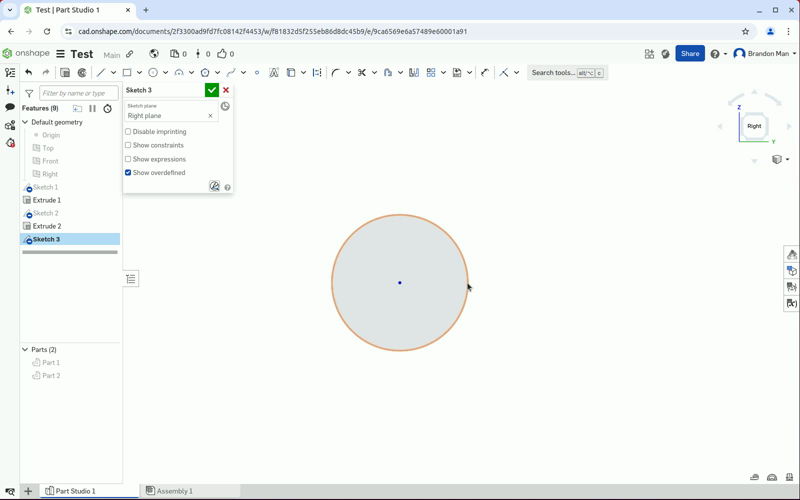
scroll(-6)
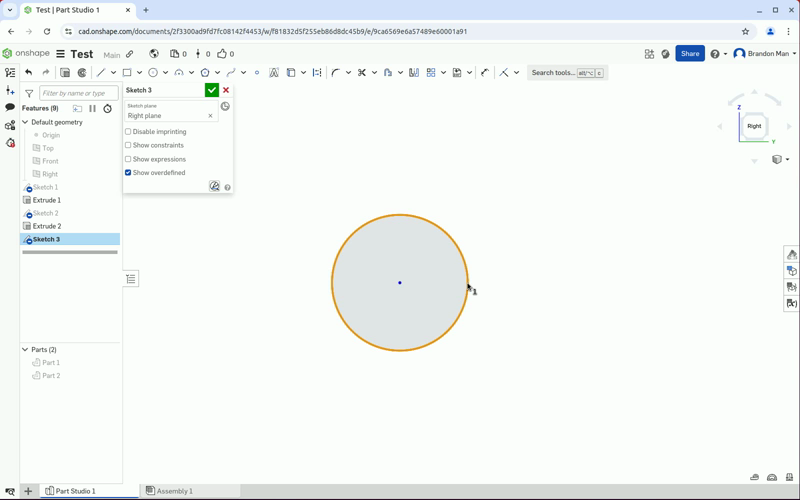
scroll(-6)
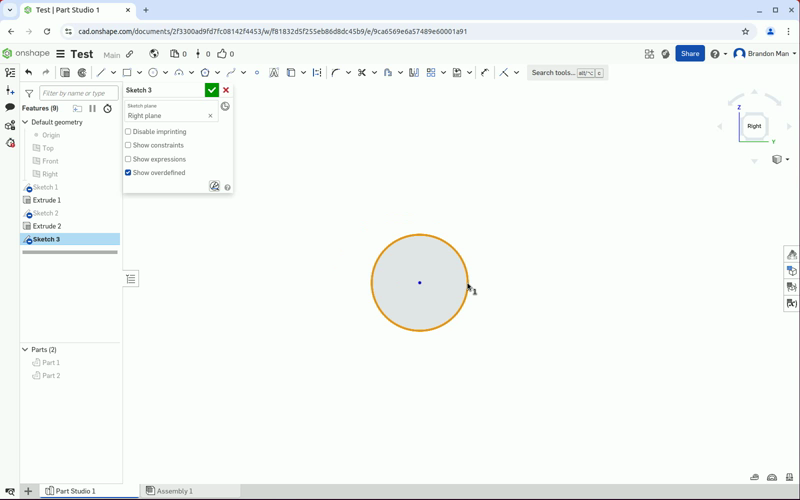
scroll(-6)
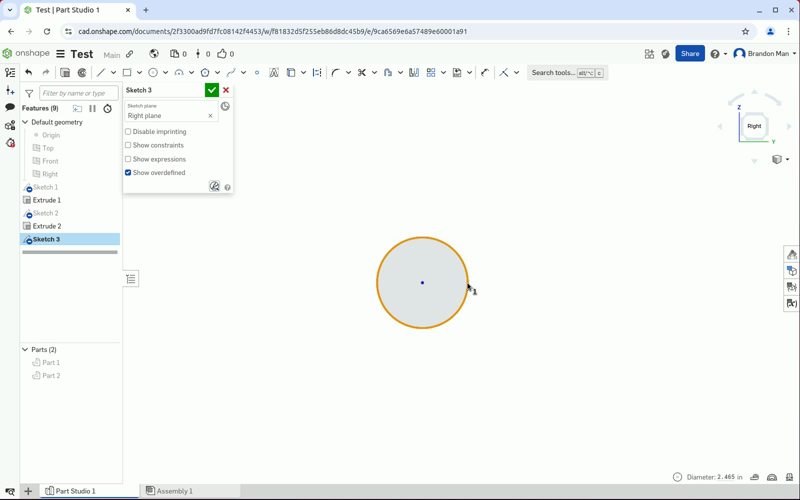
scroll(-6)
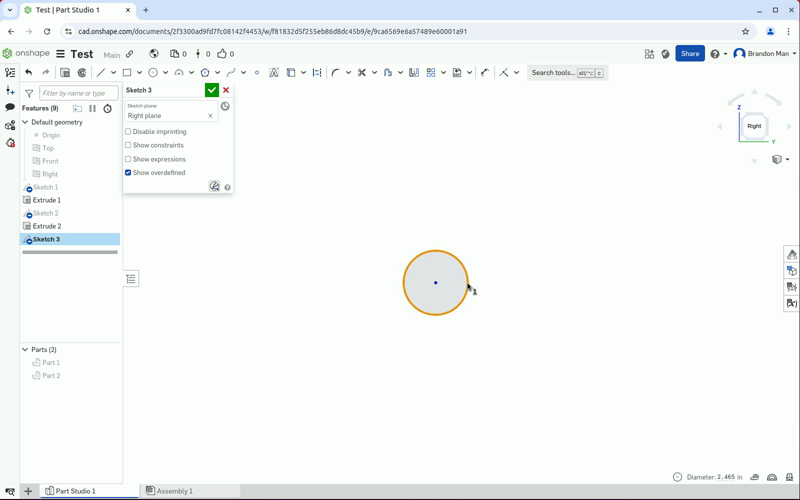
scroll(-6)
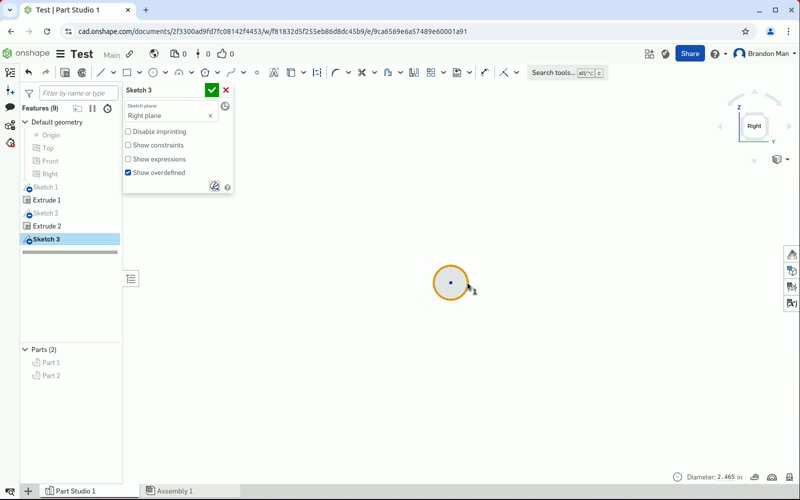
scroll(-6)
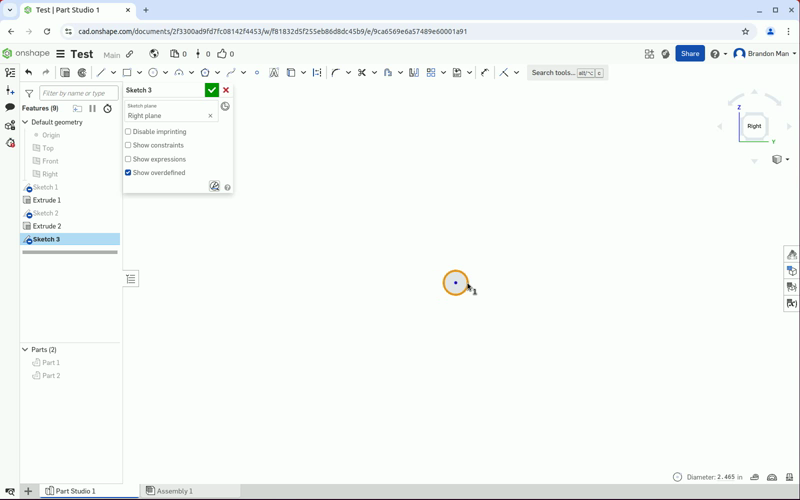
scroll(-6)
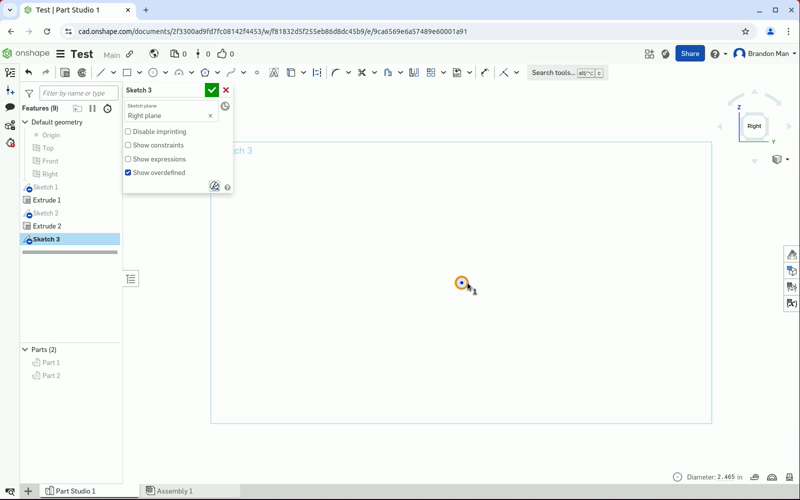
mouse_move(73, 352)
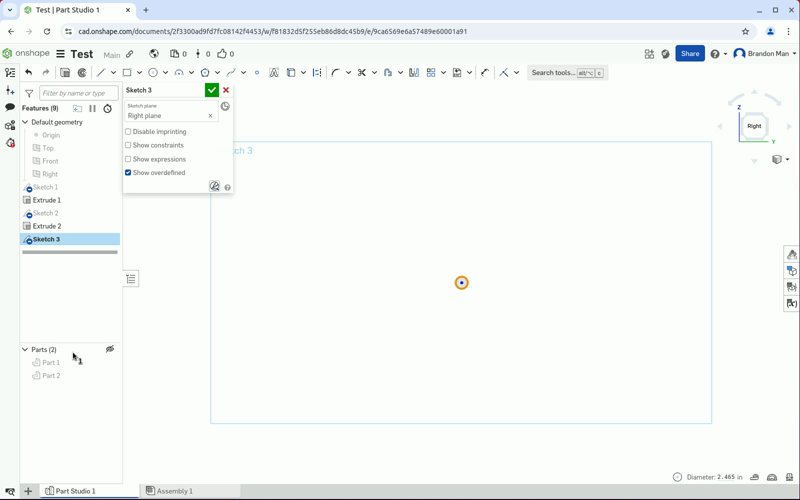
key(shift+y)
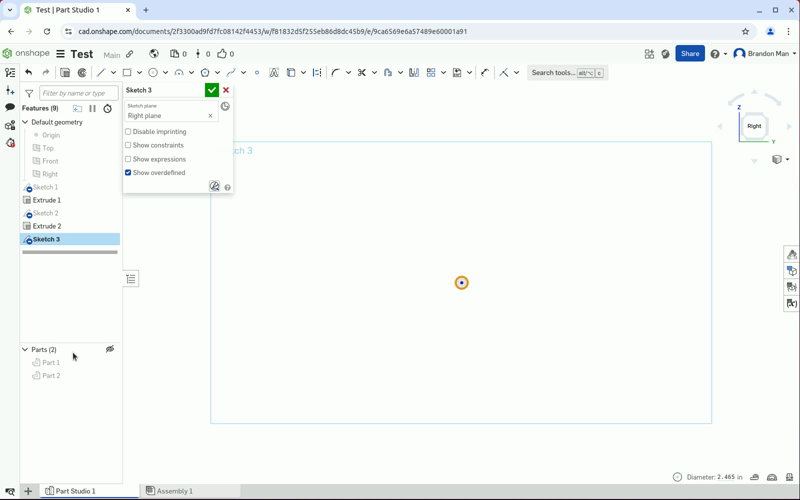
key(shift+e)
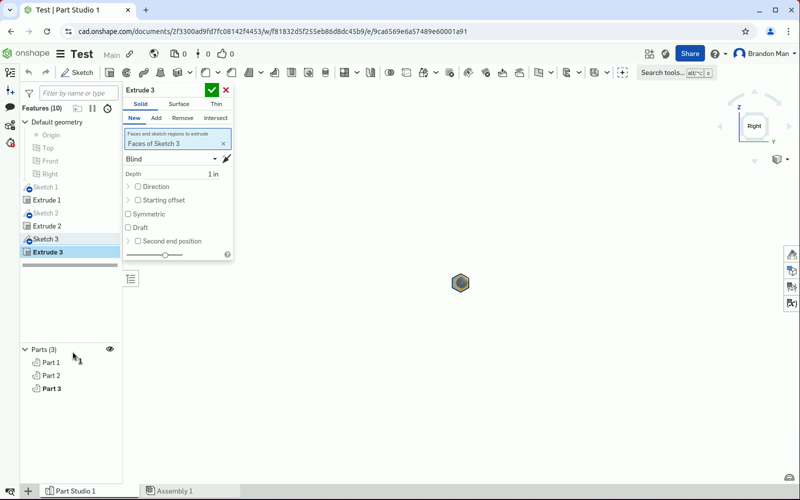
mouse_move(143, 106)
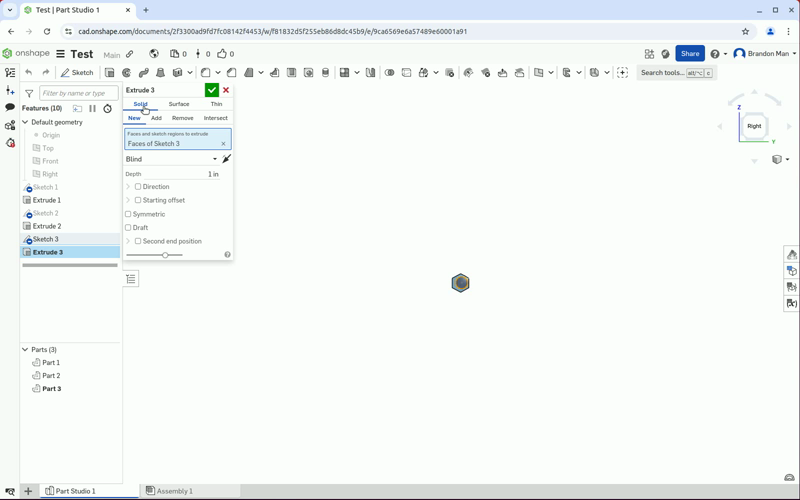
click(143, 106)
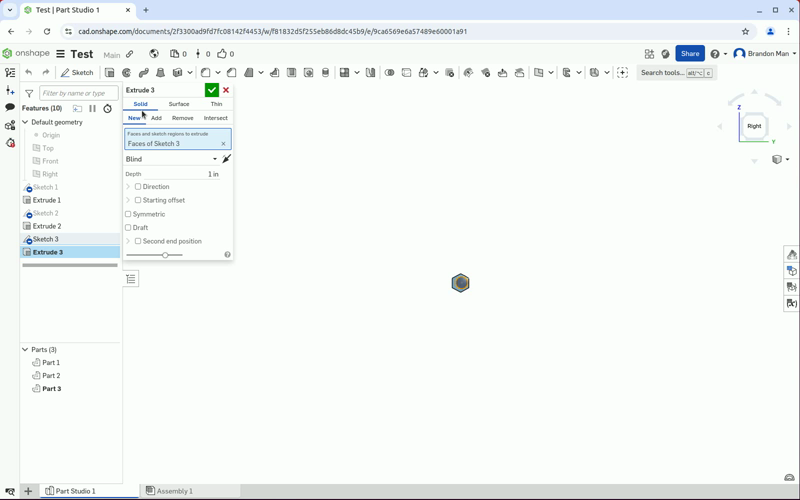
mouse_move(137, 120)
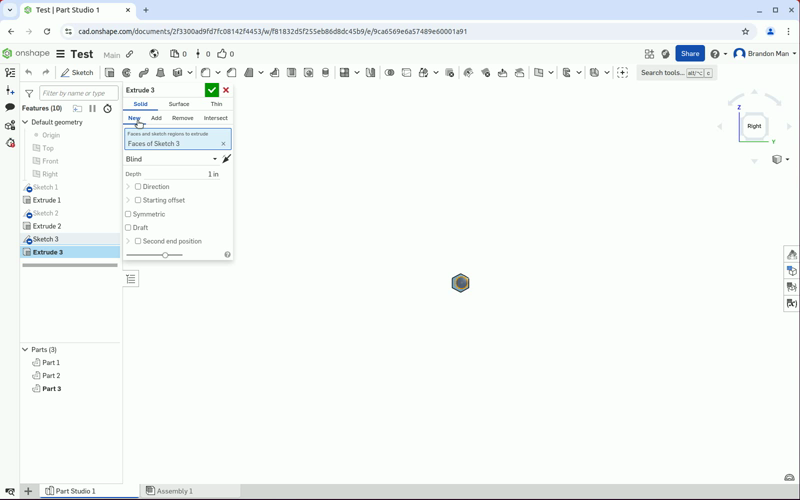
click(137, 120)
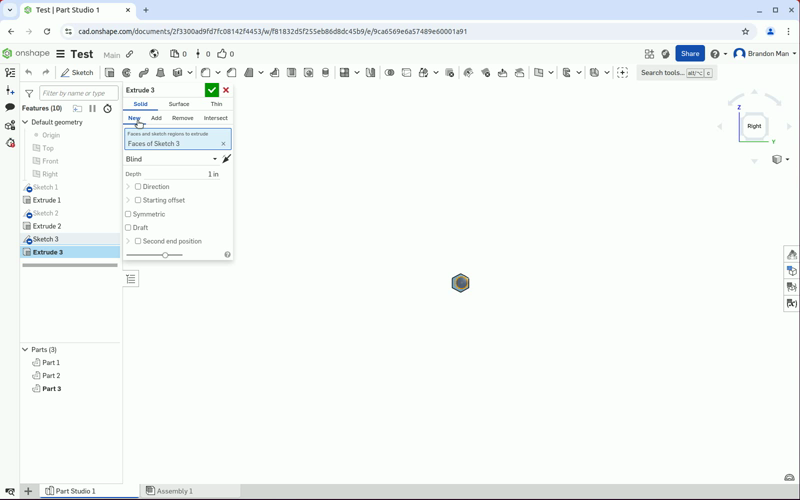
key(tab, 4)
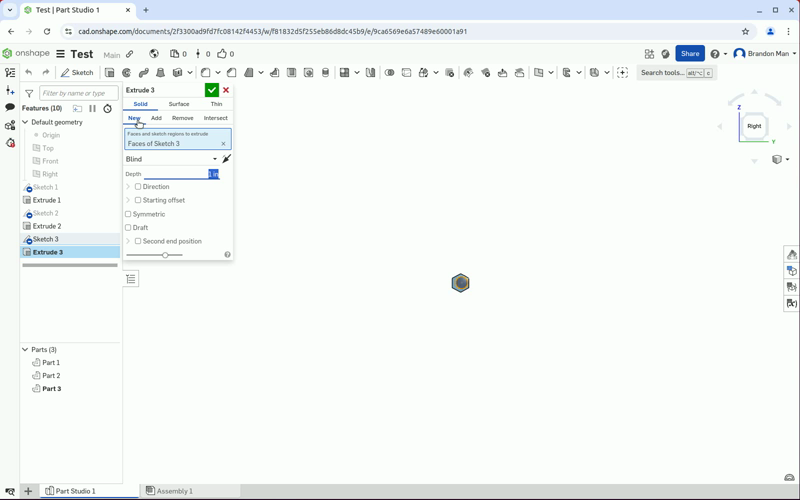
text(23.108)
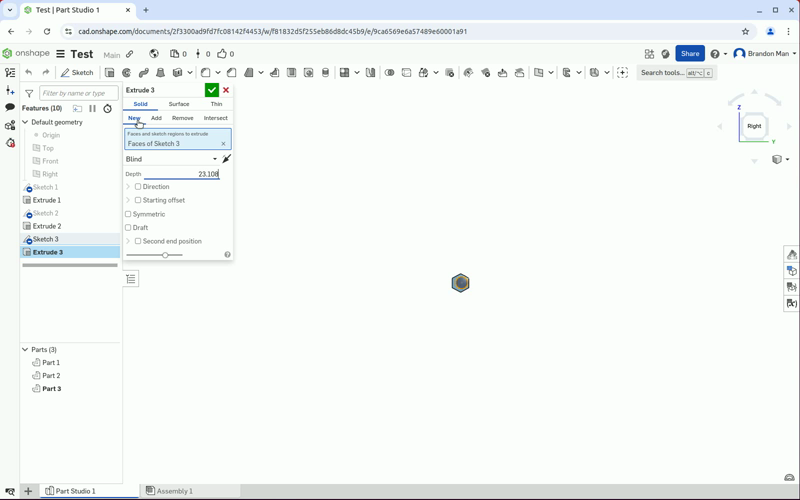
key(enter)
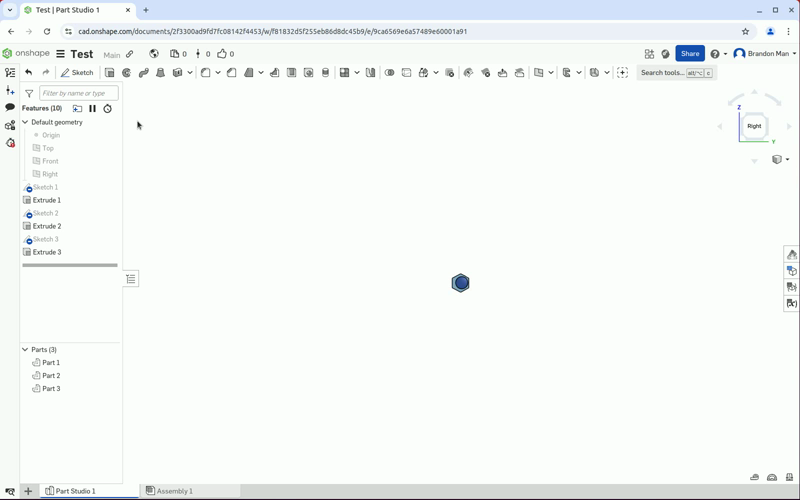
key(shift+h)
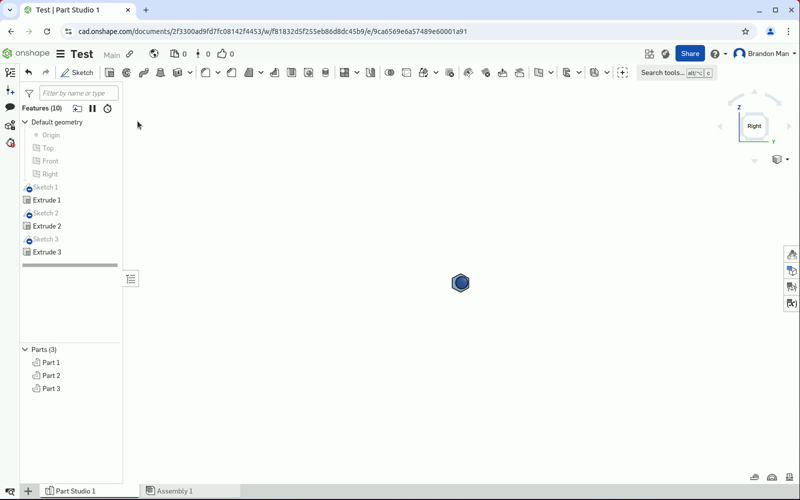
key(shift+h)
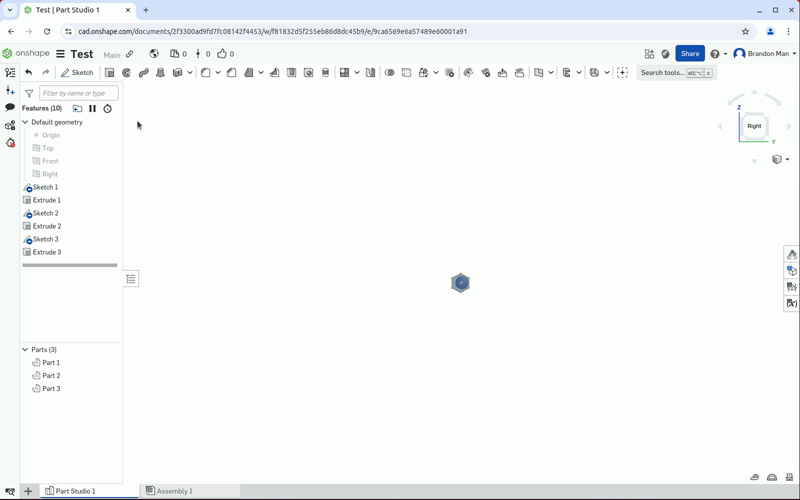
key(shift+7)
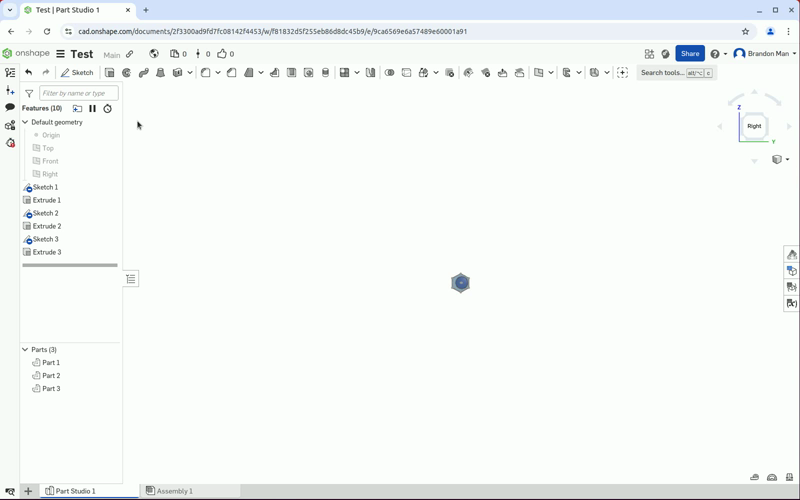
key(right, 2)
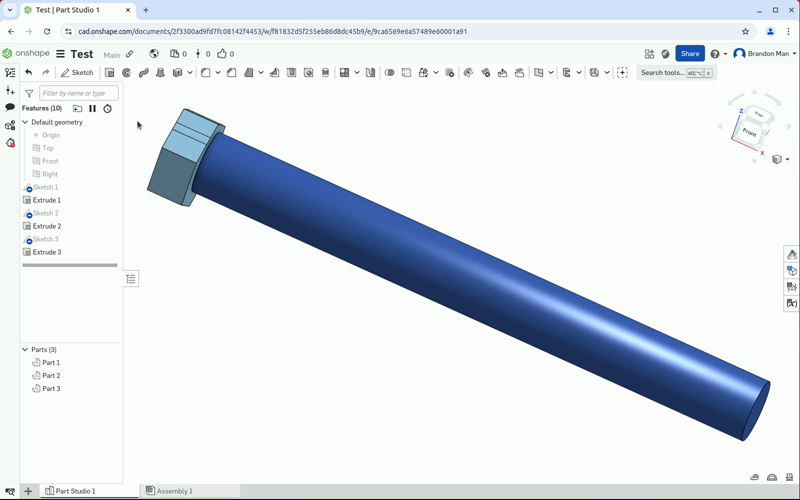
key(down, 2)
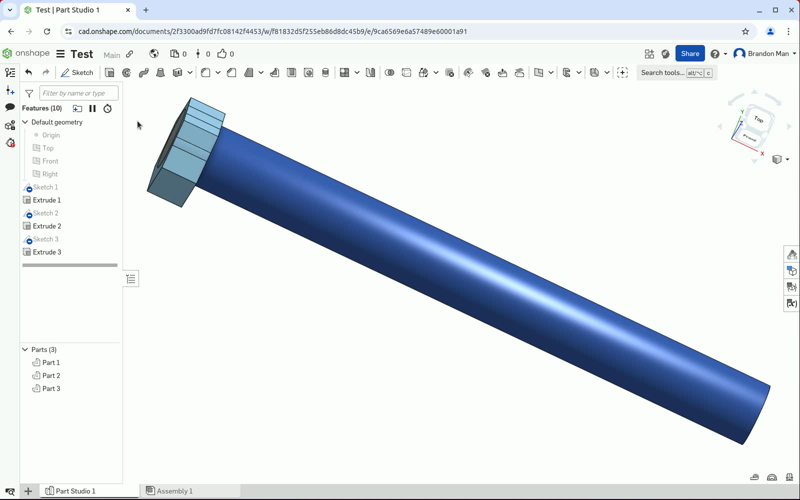
key(up, 2)
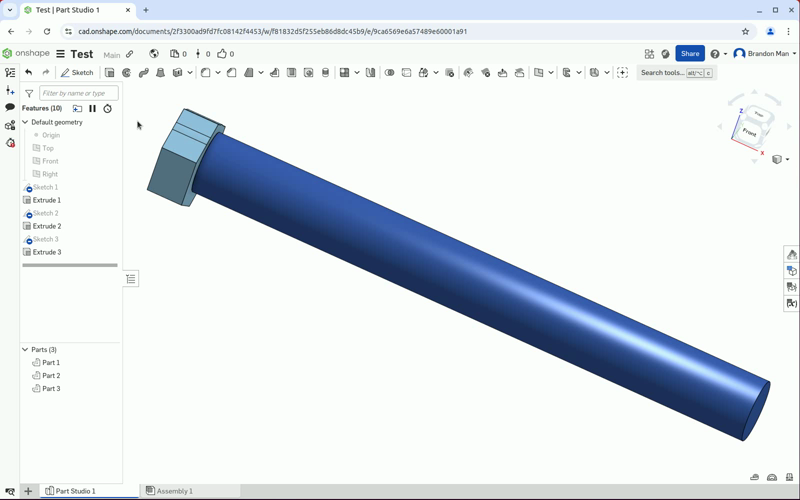
key(left, 2)
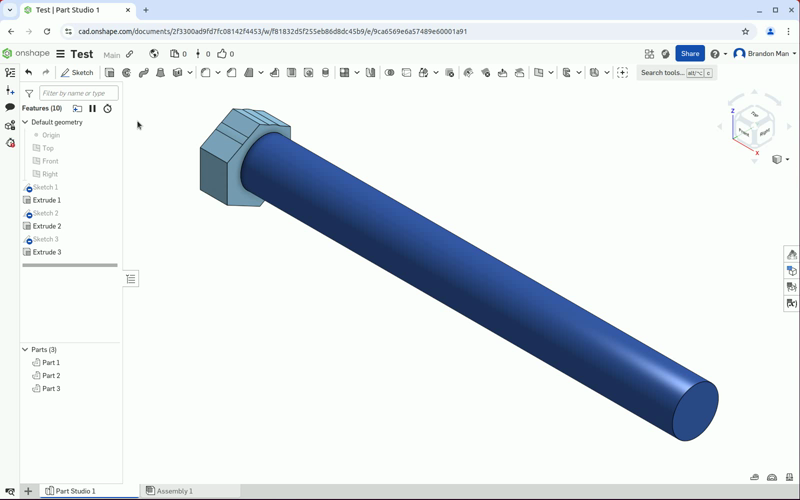
mouse_move(73, 189)
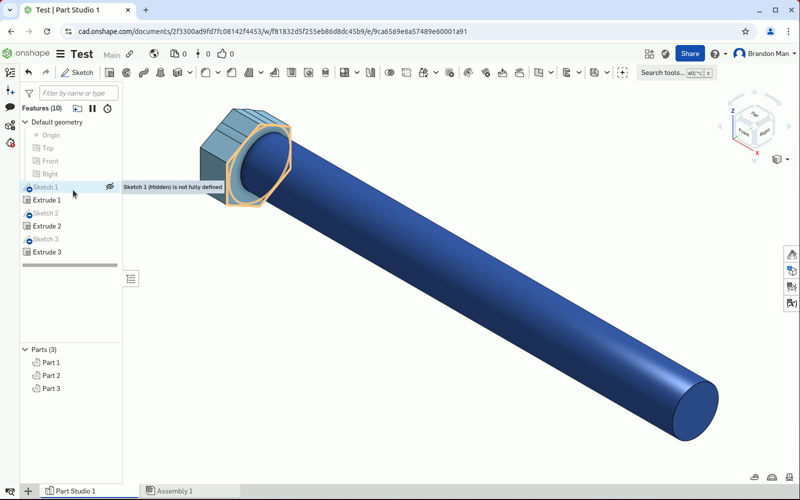
click(73, 189)